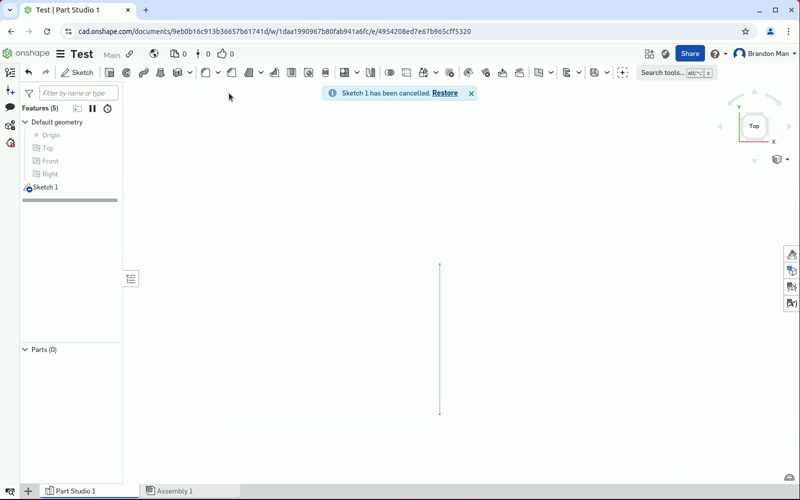
key(shift+h)
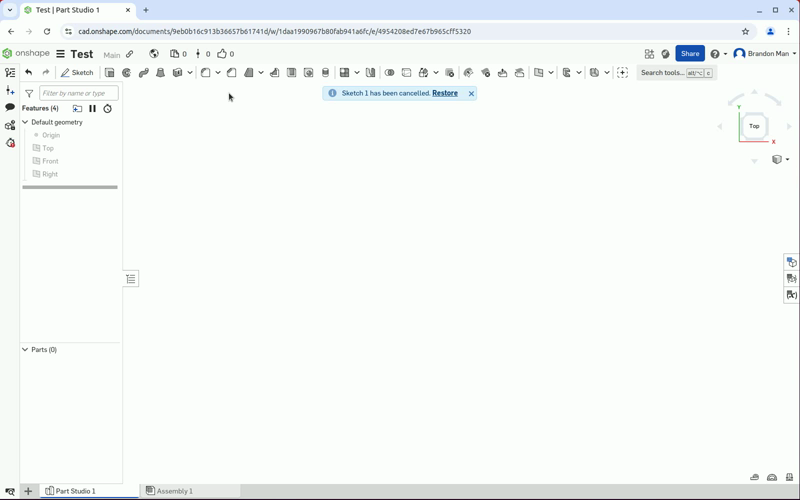
mouse_move(73, 352)
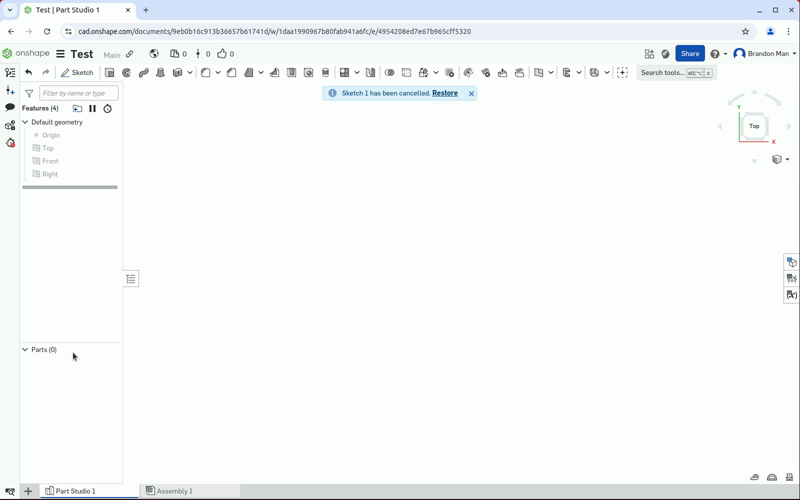
key(y)
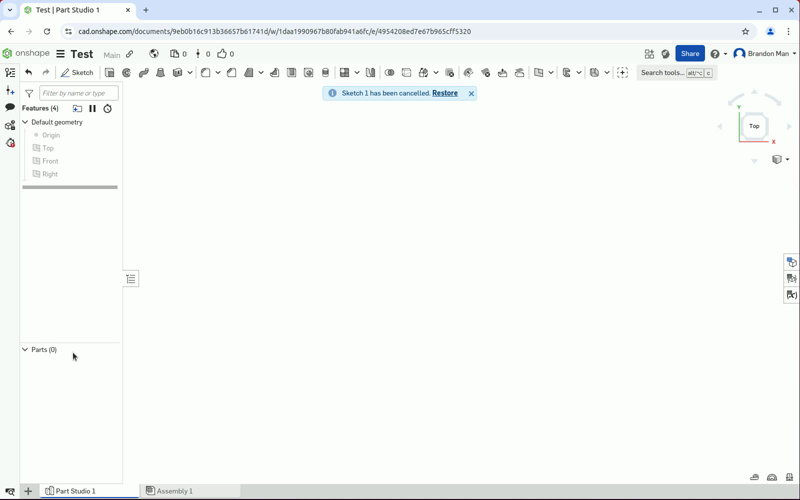
key(shift+p)
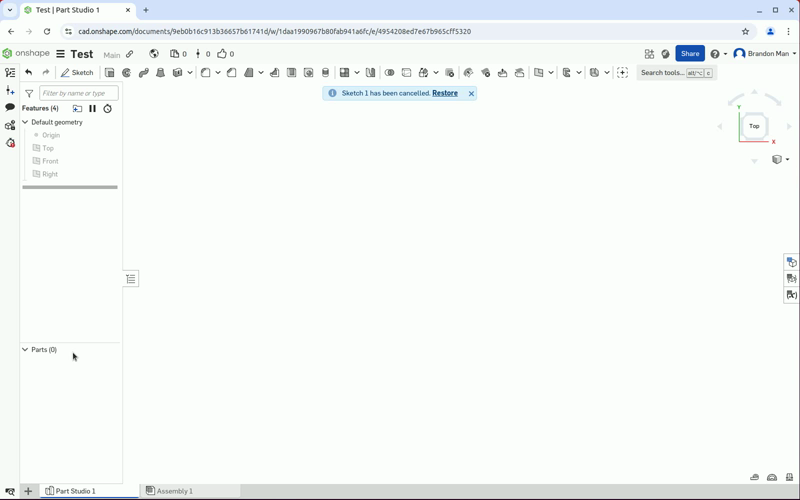
key(space)
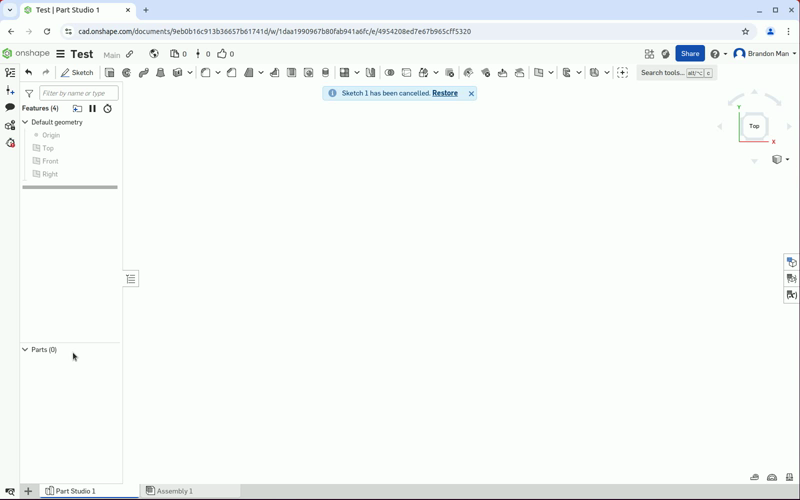
key_down(shift)
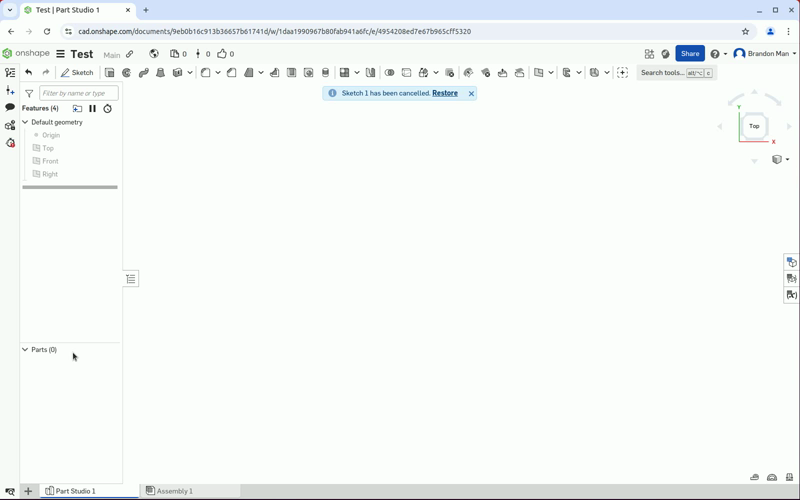
key(up)
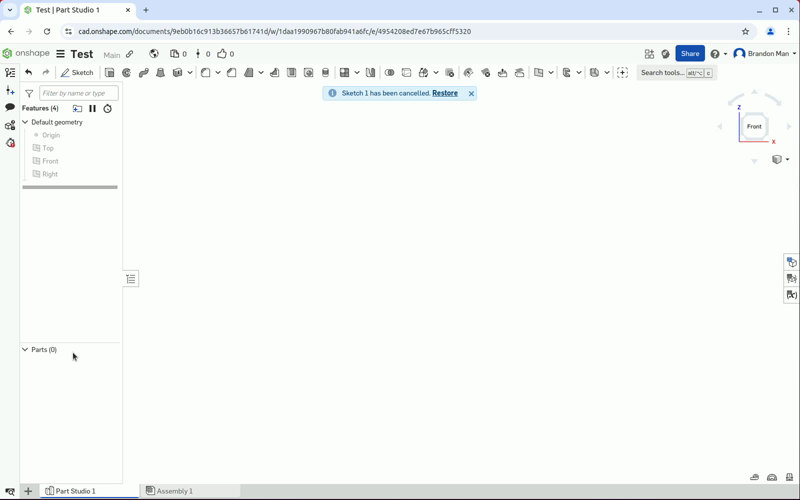
key_up(shift)
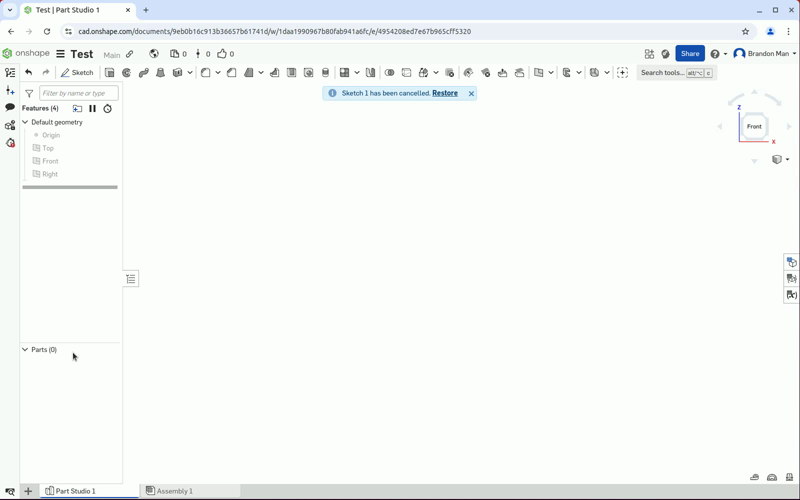
mouse_move(73, 352)
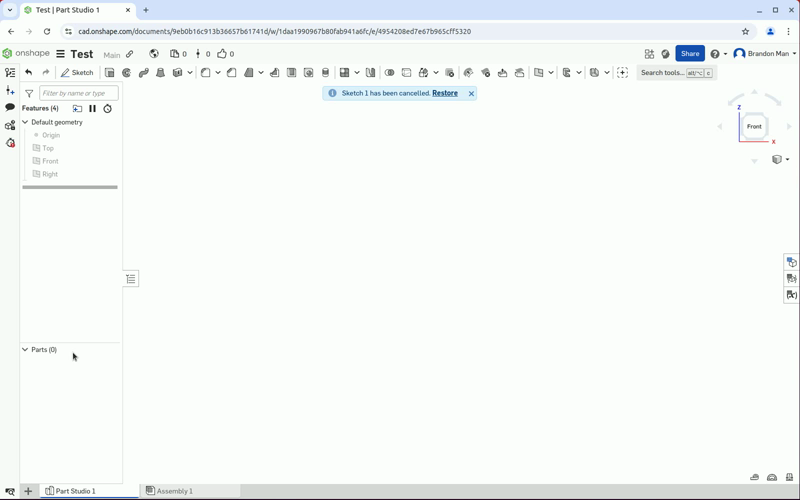
key(shift+y)
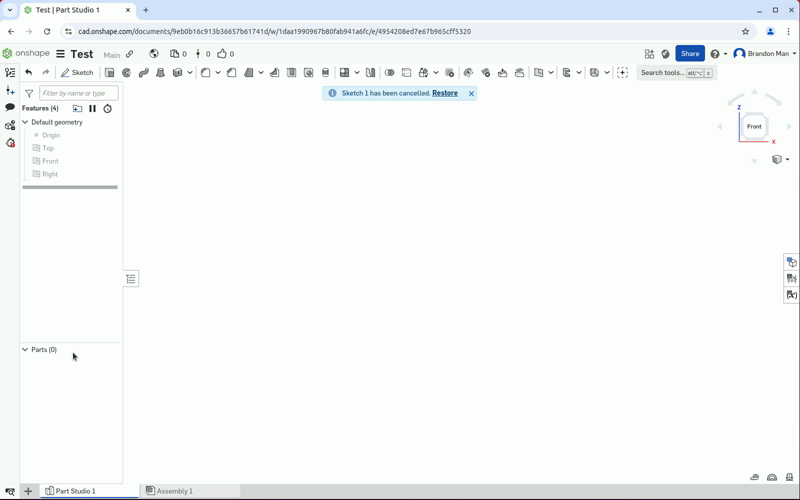
key(shift+s)
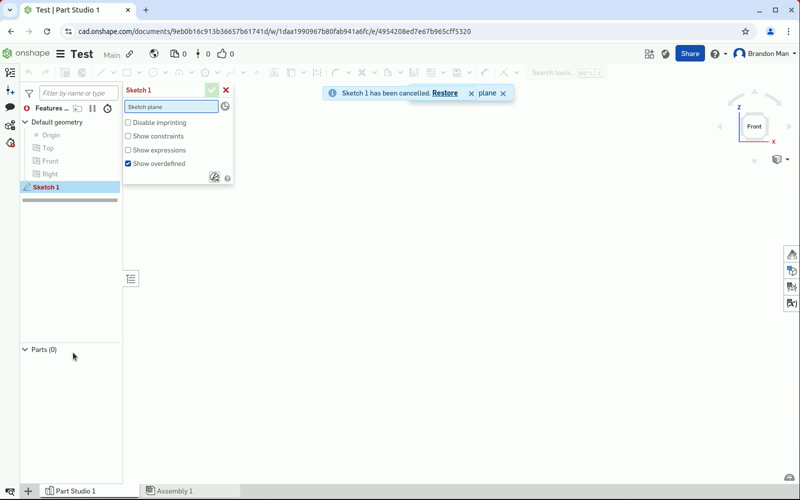
mouse_move(73, 163)
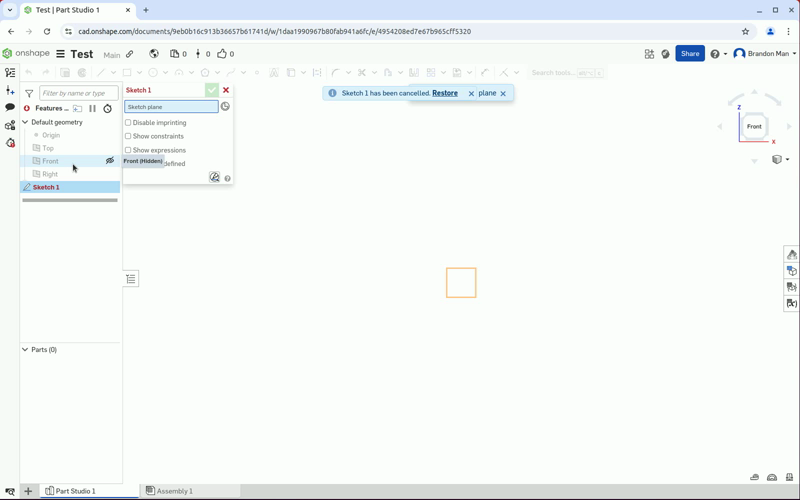
click(73, 163)
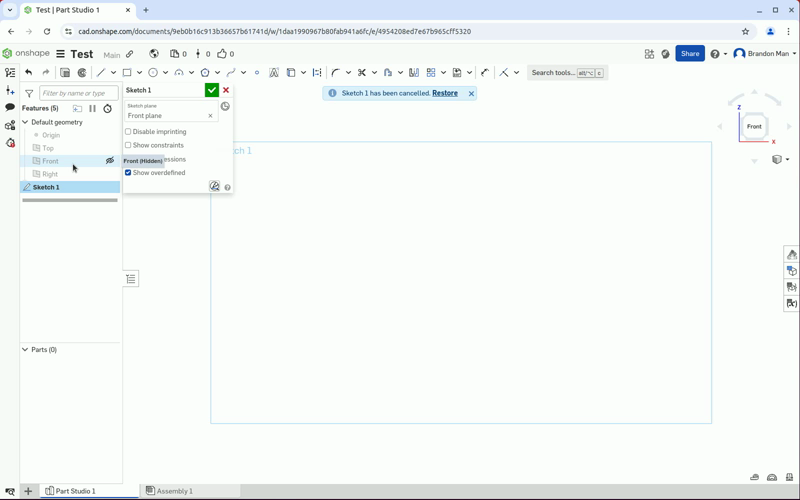
mouse_move(73, 352)
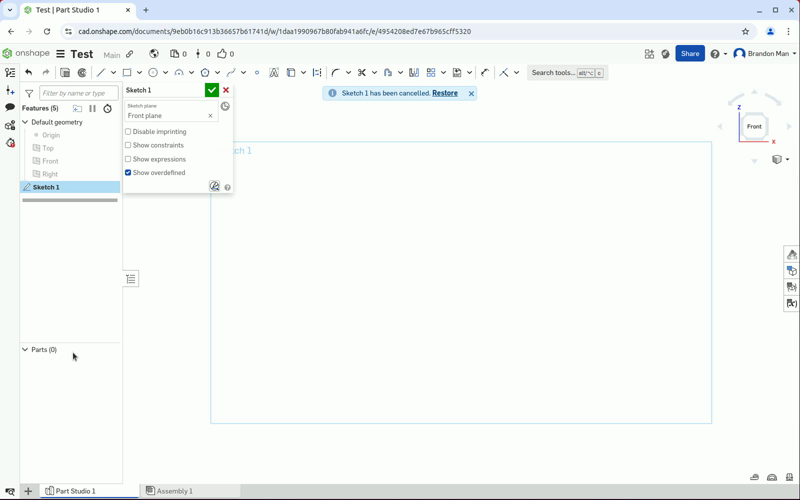
key(y)
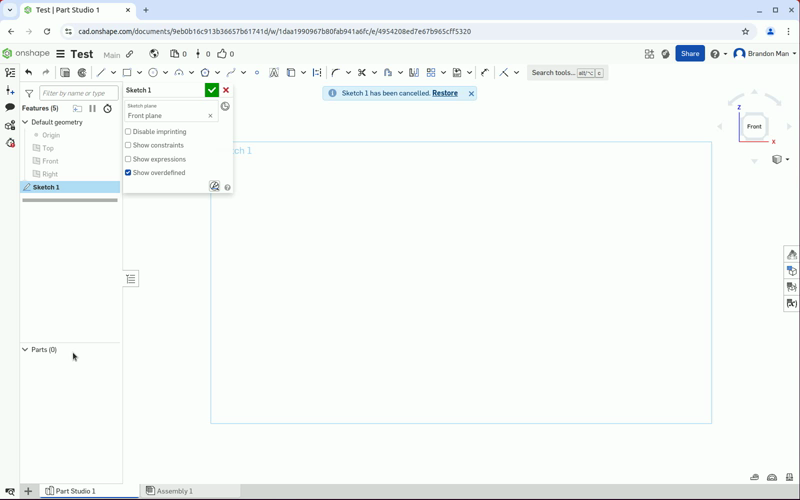
key(a)
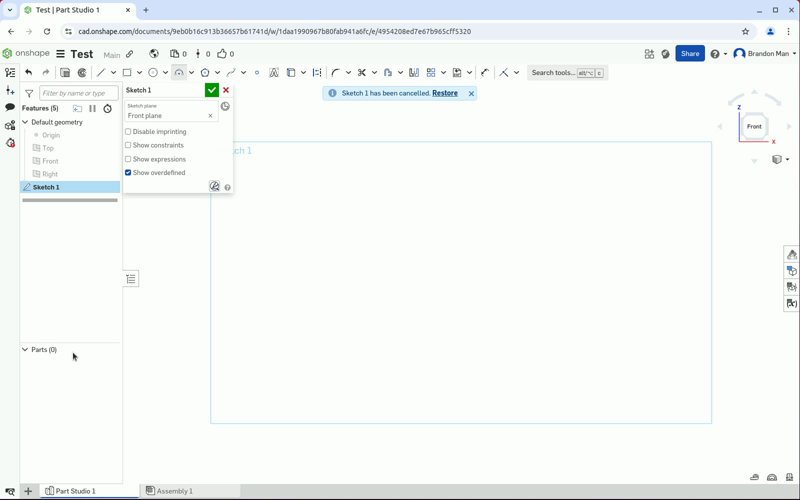
key_down(shift)
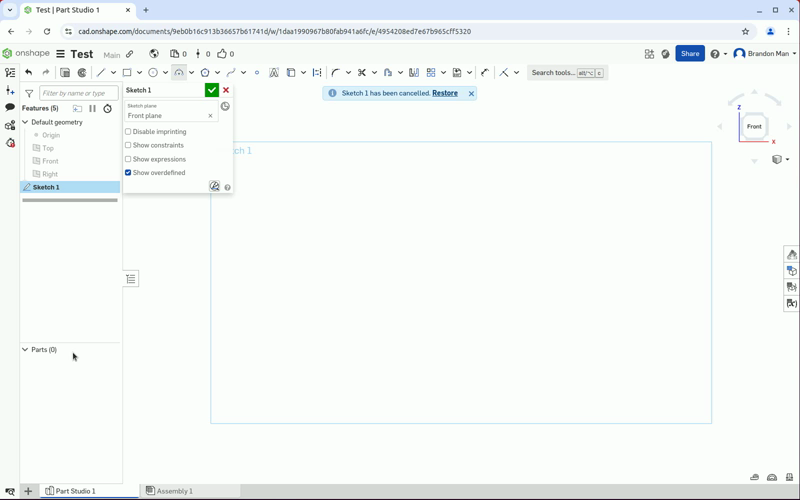
mouse_move(348, 327)
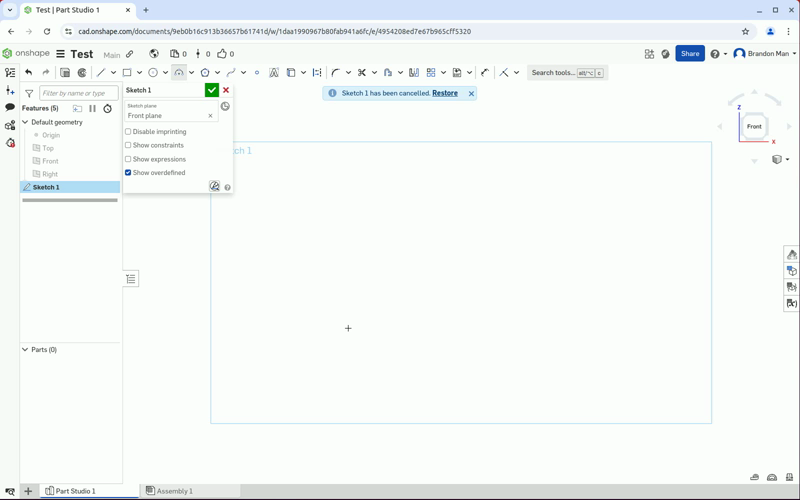
click(348, 327)
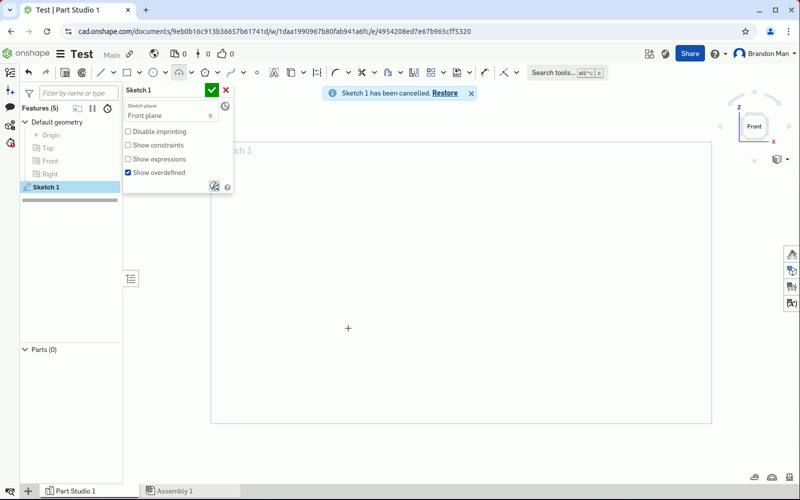
key_up(shift)
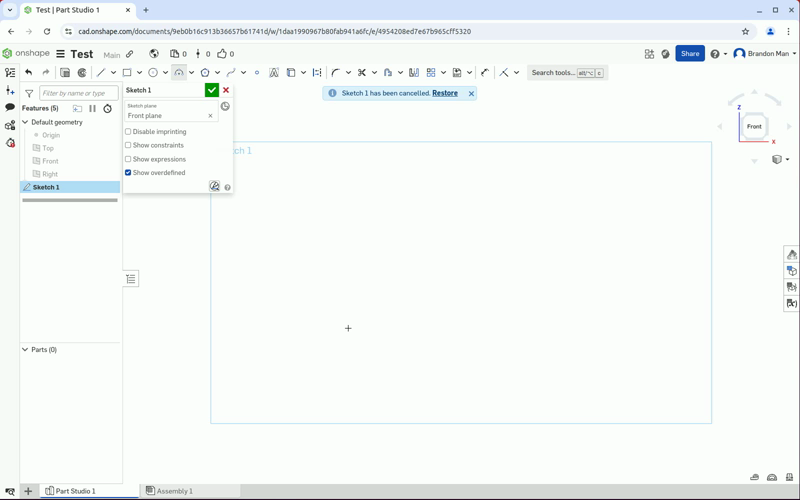
key_down(shift)
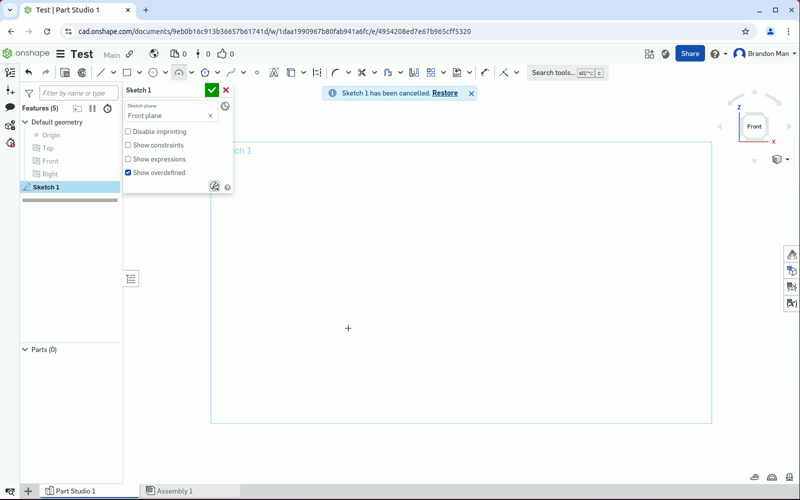
mouse_move(367, 346)
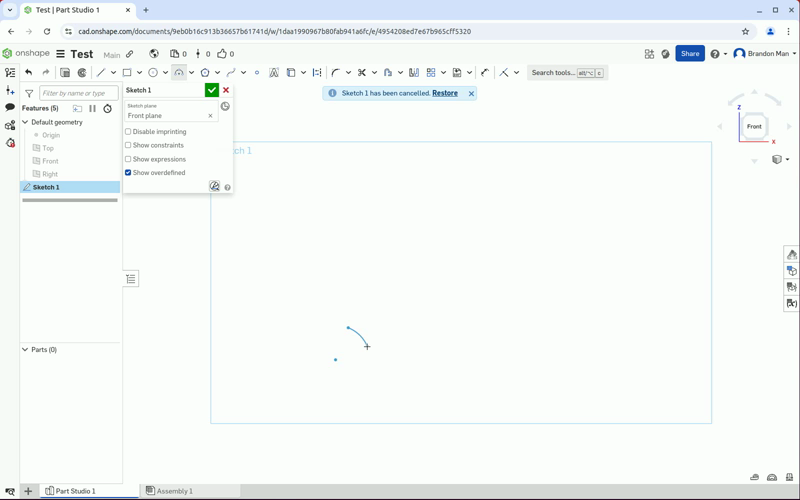
click(367, 346)
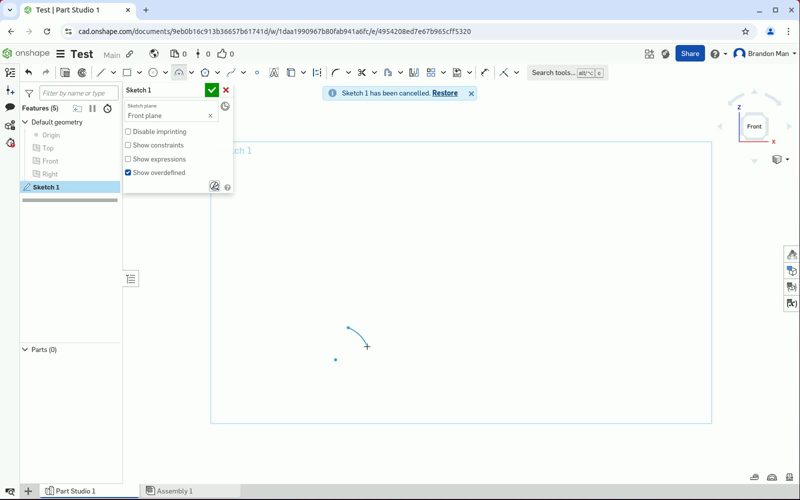
mouse_move(353, 340)
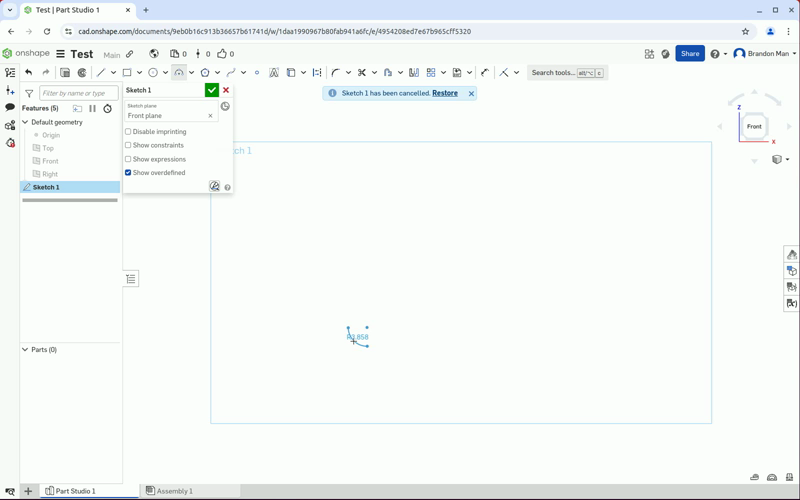
click(353, 340)
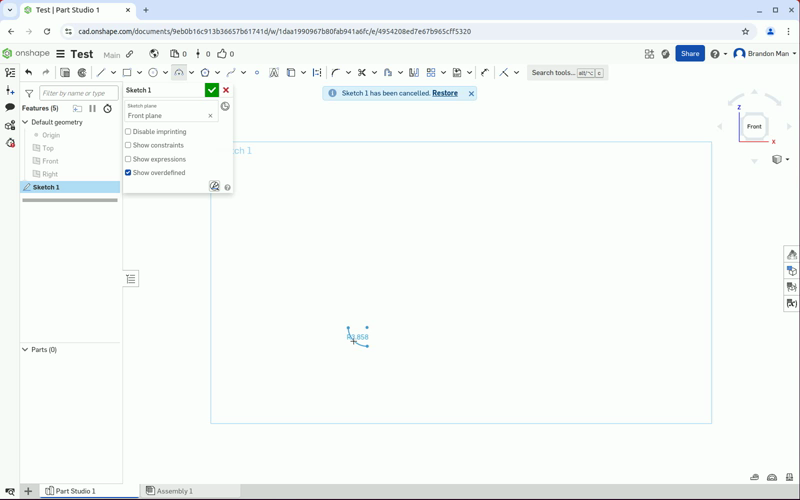
key_up(shift)
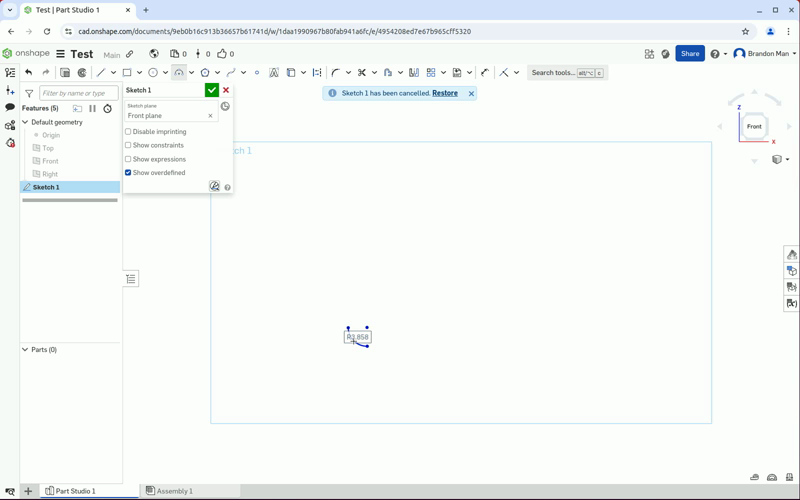
key(esc)
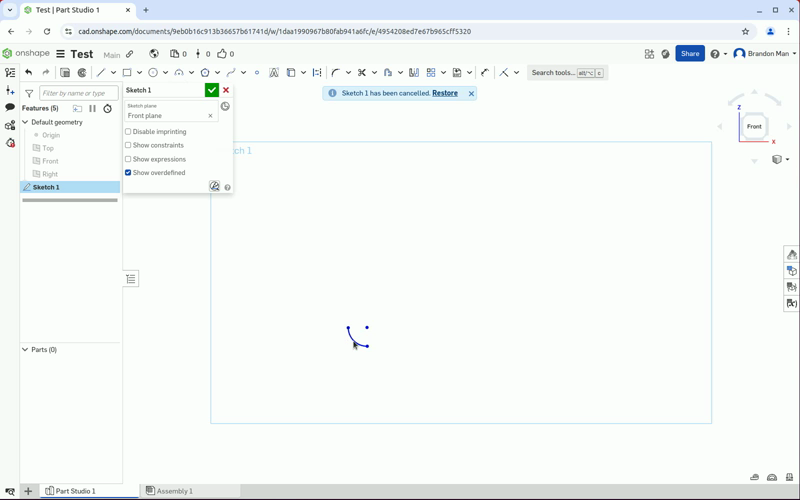
key(l)
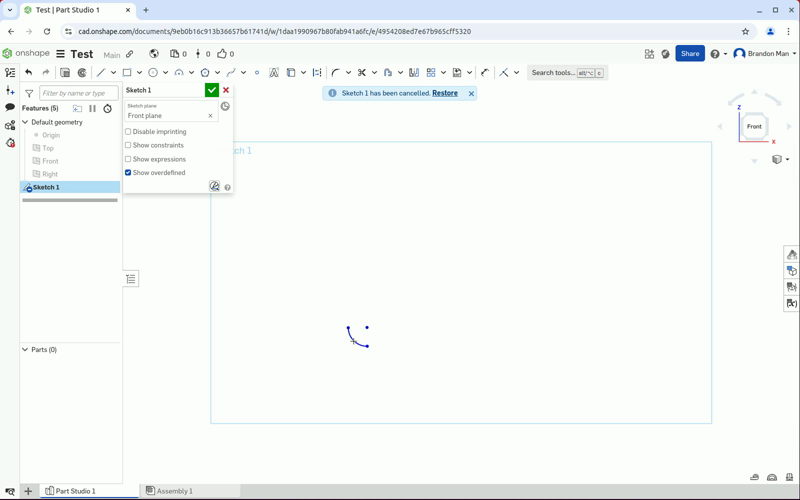
mouse_move(367, 346)
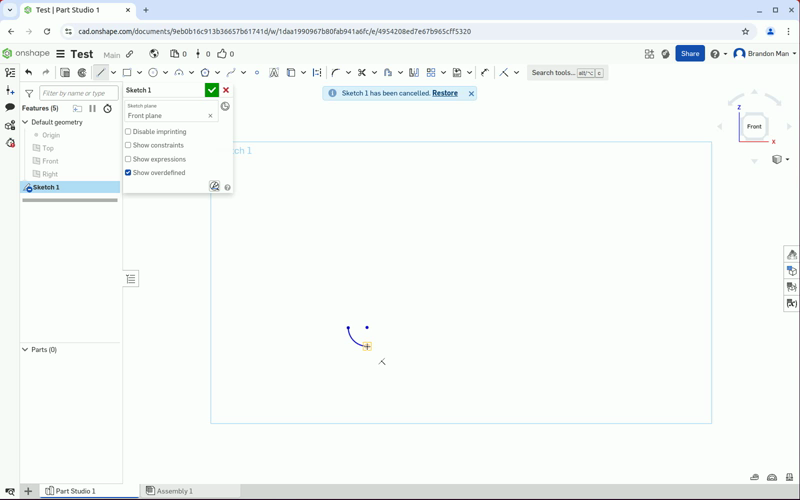
click(367, 346)
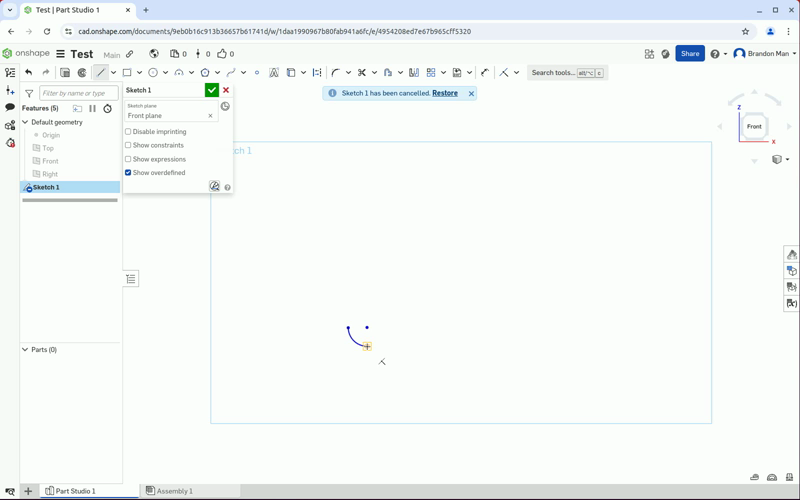
key_down(shift)
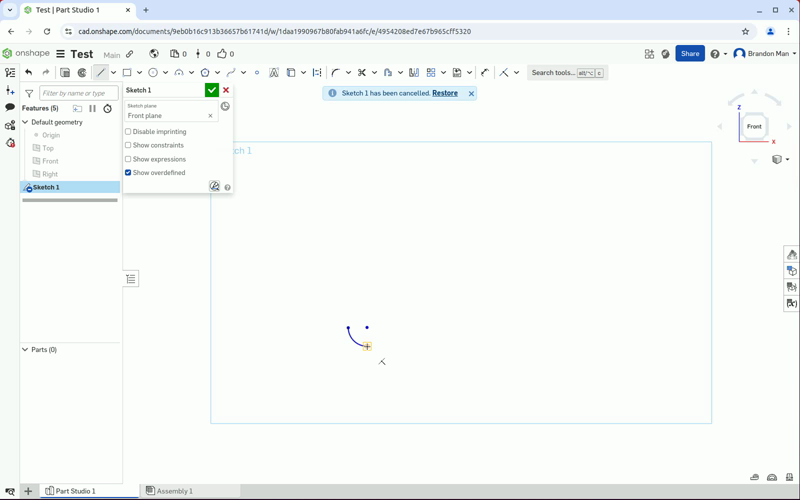
mouse_move(553, 346)
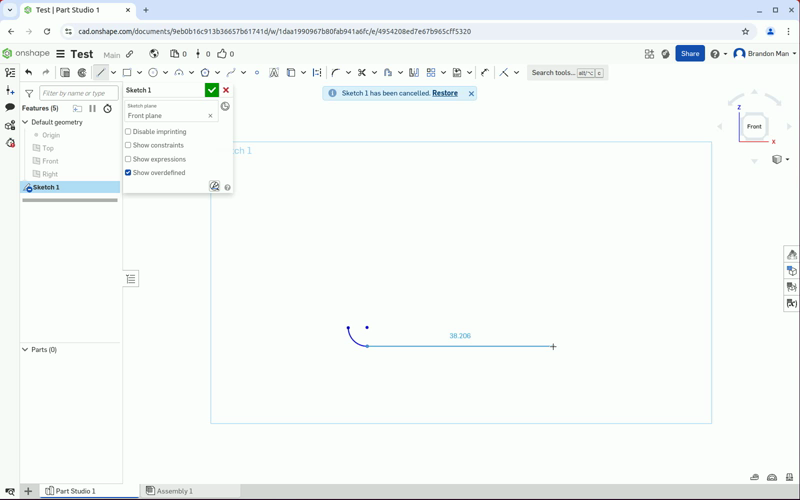
click(553, 346)
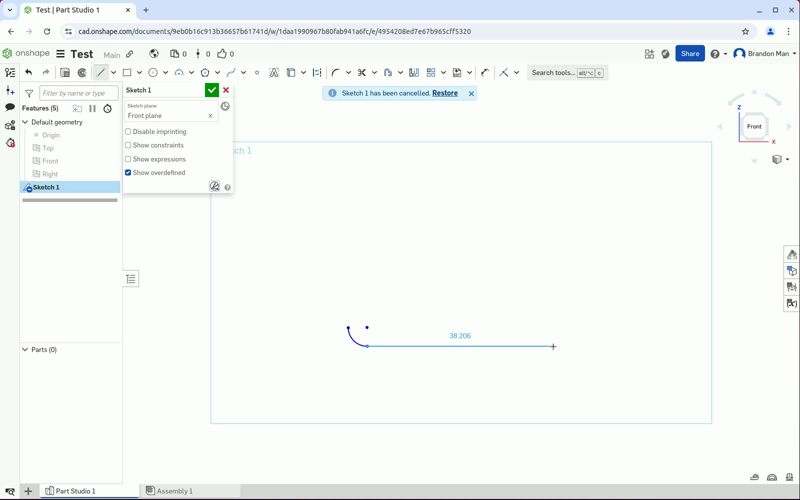
key_up(shift)
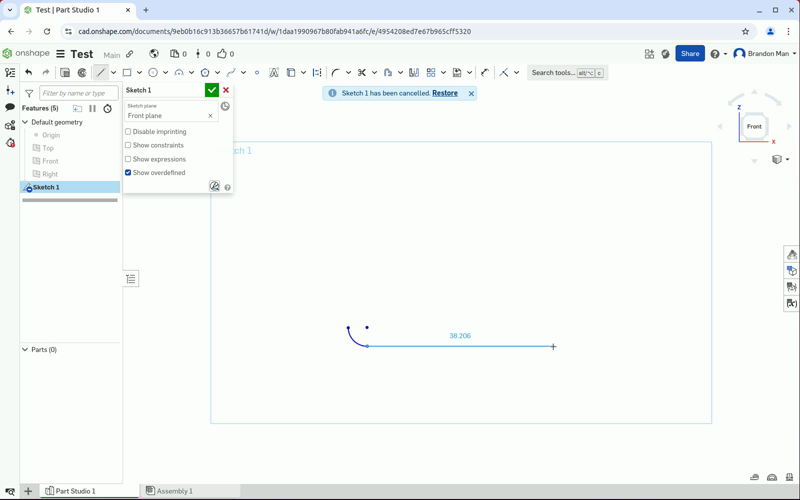
key(esc)
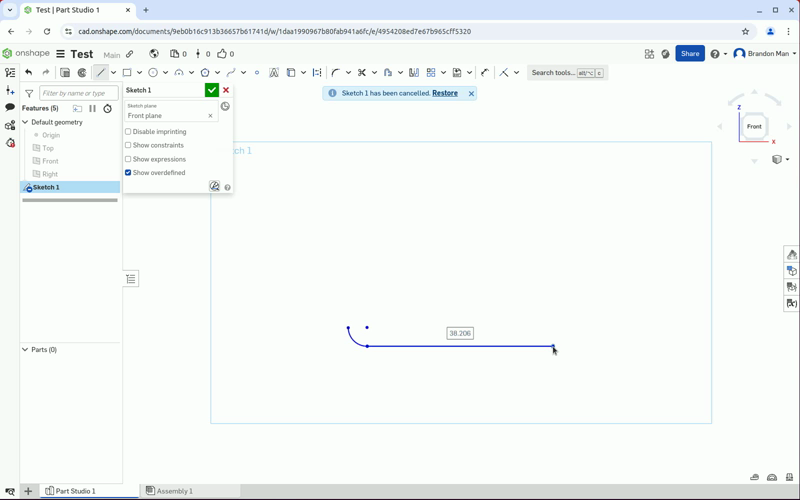
key(a)
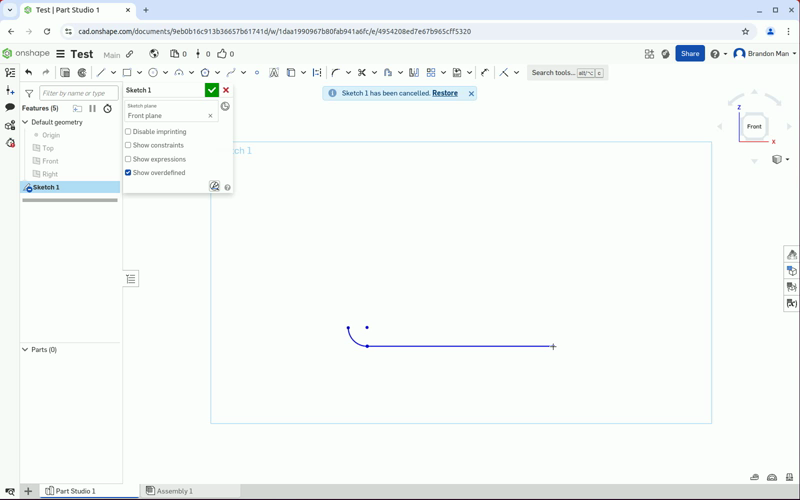
mouse_move(553, 346)
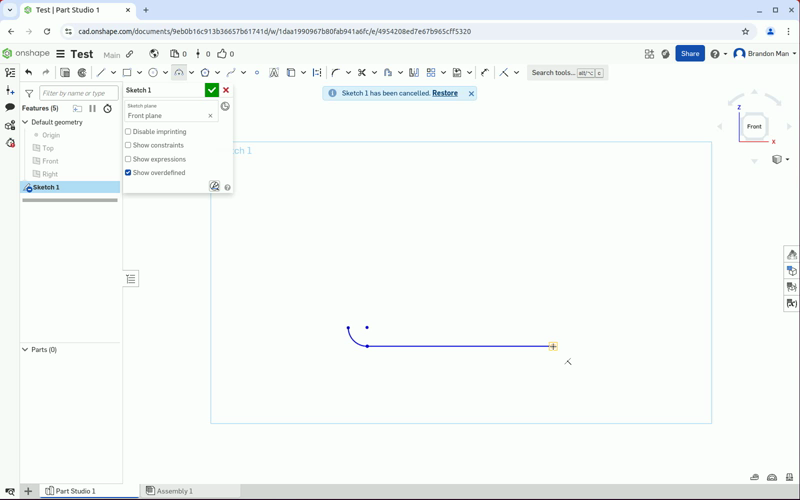
click(553, 346)
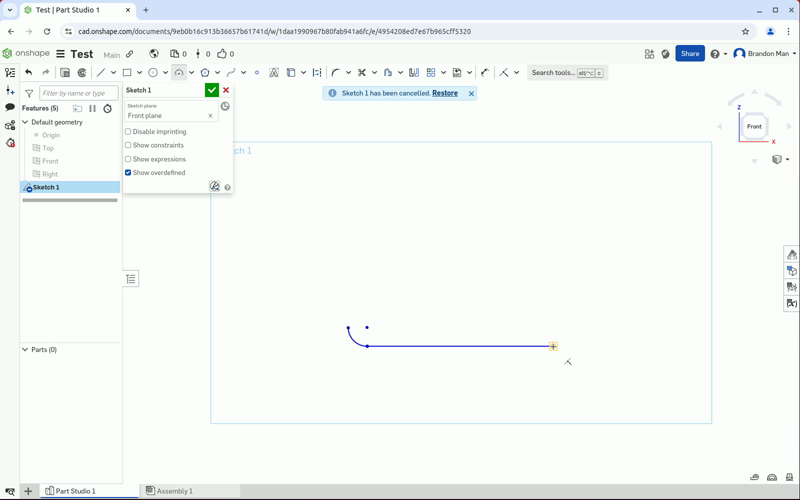
key_down(shift)
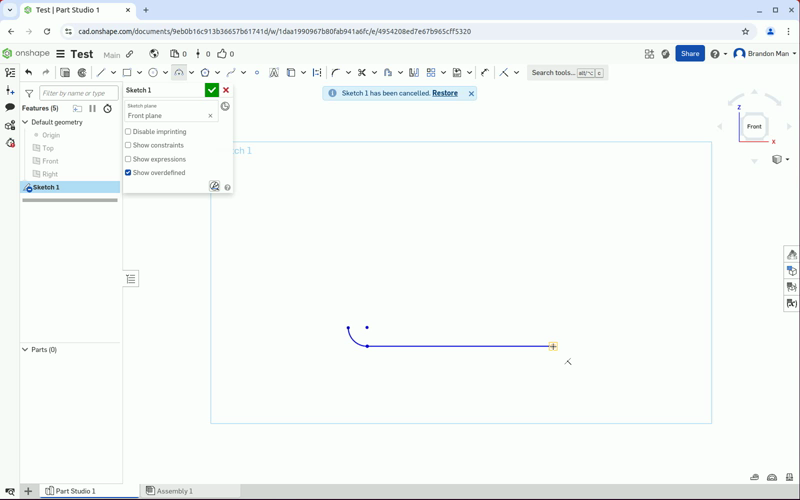
mouse_move(572, 327)
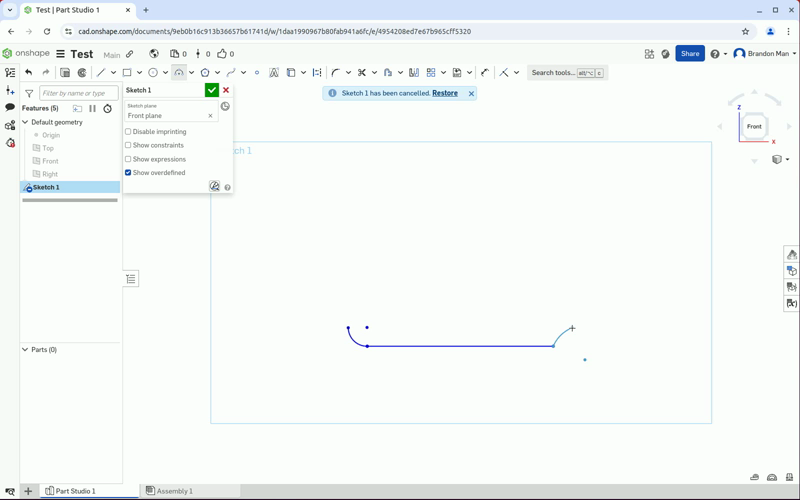
click(572, 327)
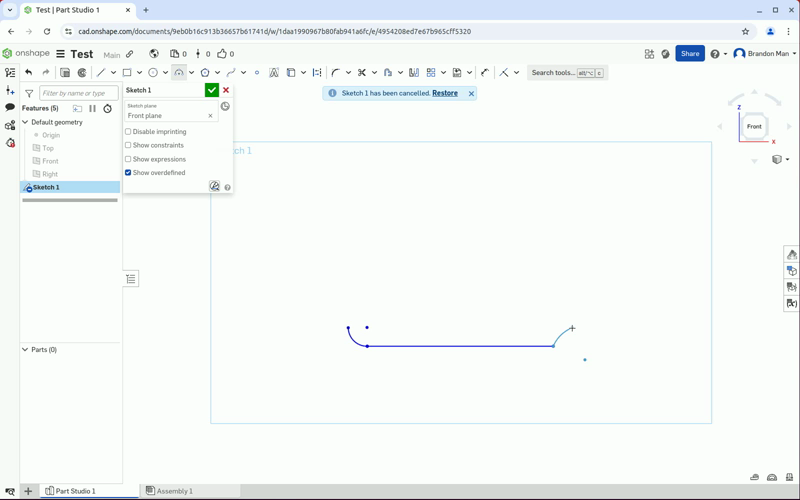
mouse_move(566, 340)
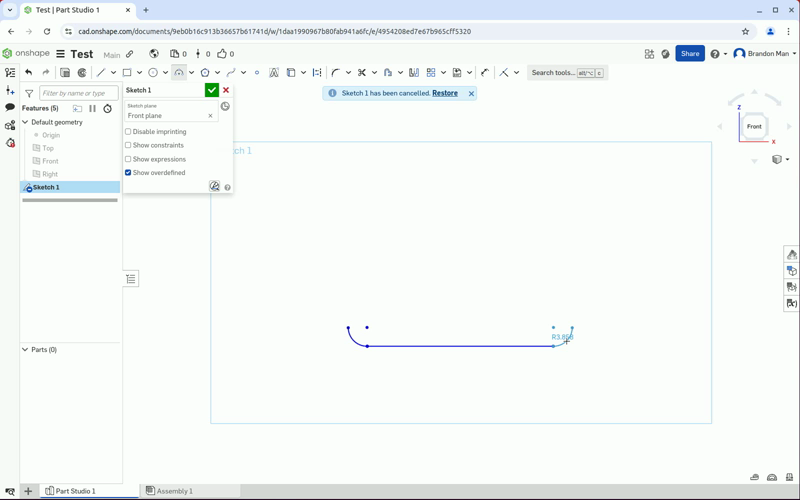
click(566, 340)
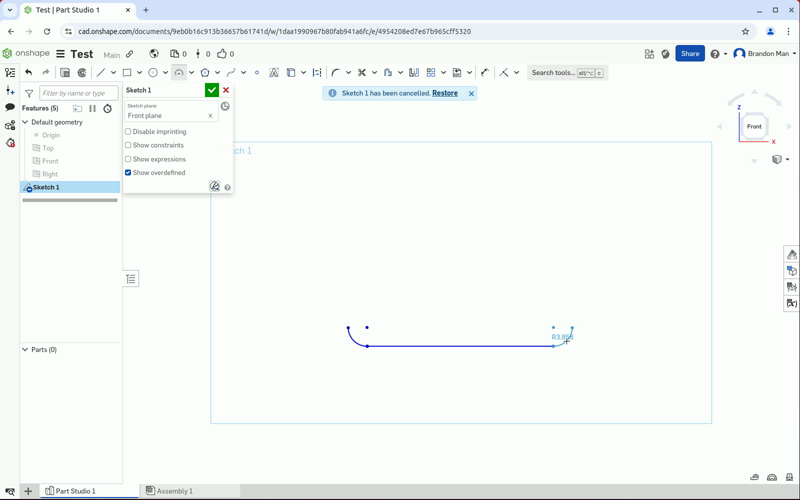
key_up(shift)
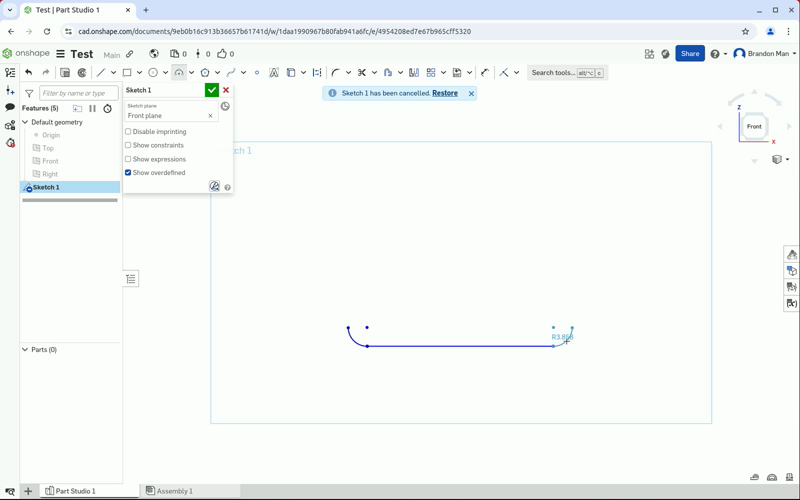
key(esc)
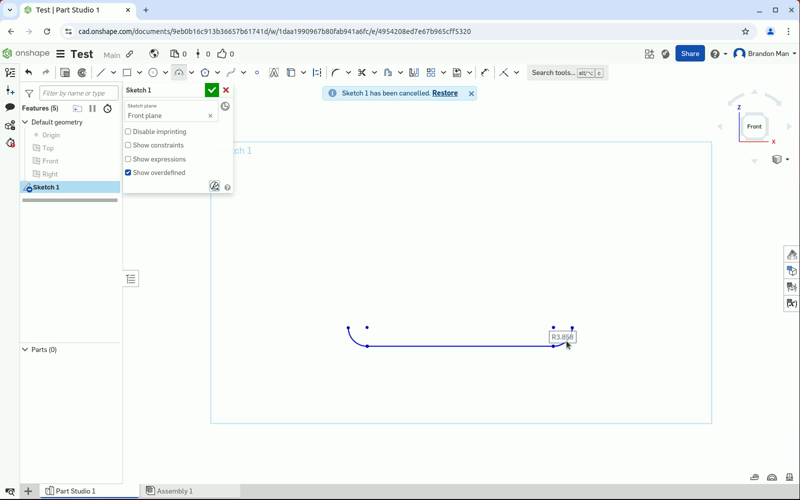
key(l)
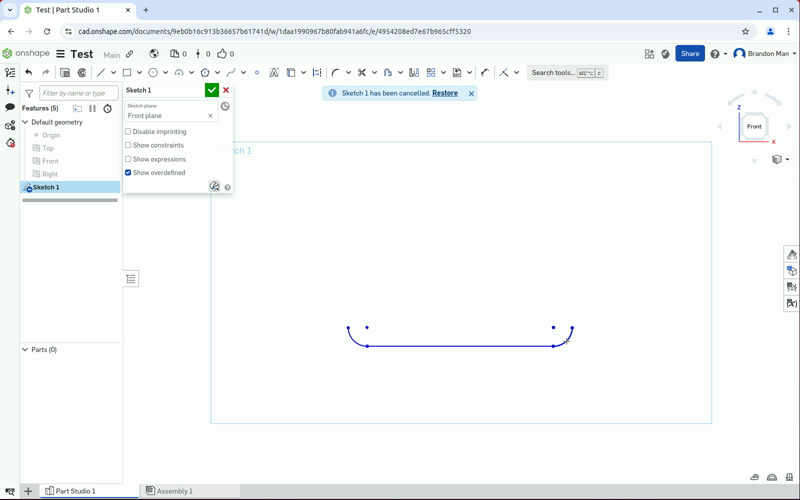
mouse_move(572, 327)
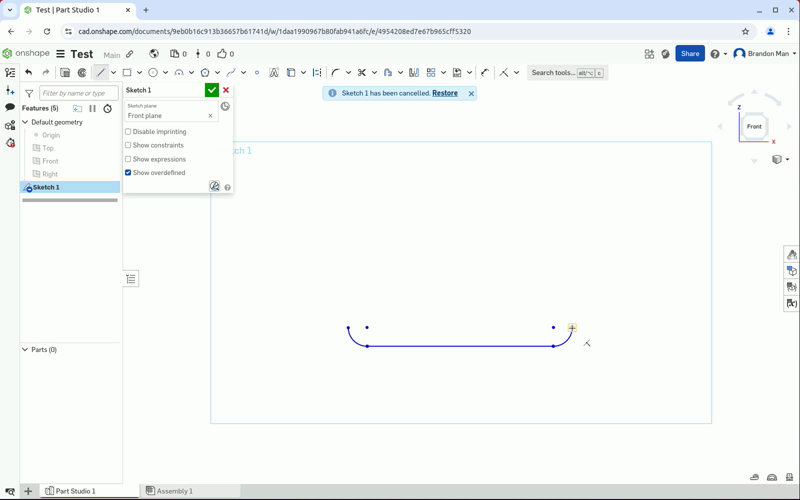
click(572, 327)
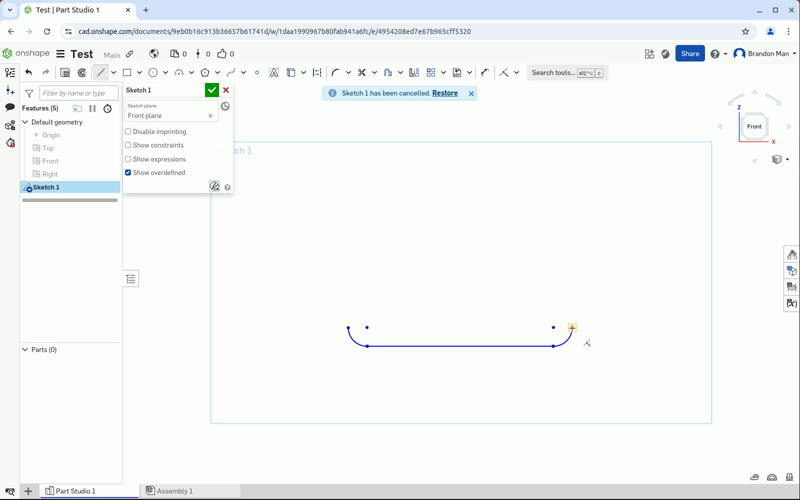
key_down(shift)
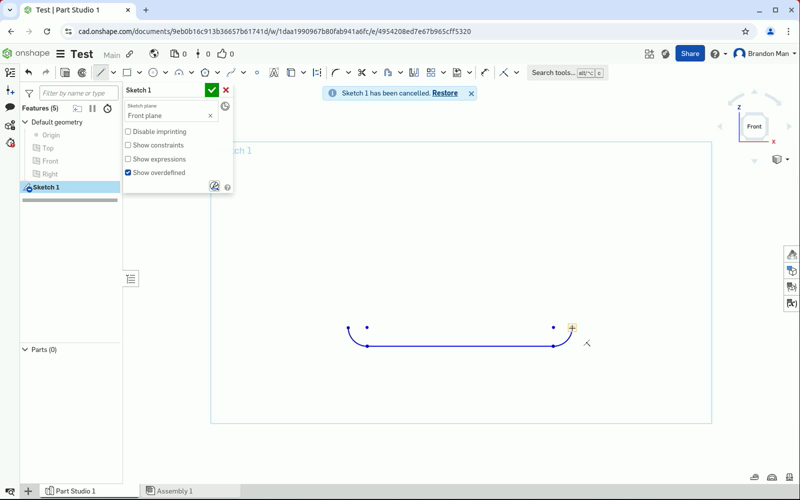
mouse_move(572, 237)
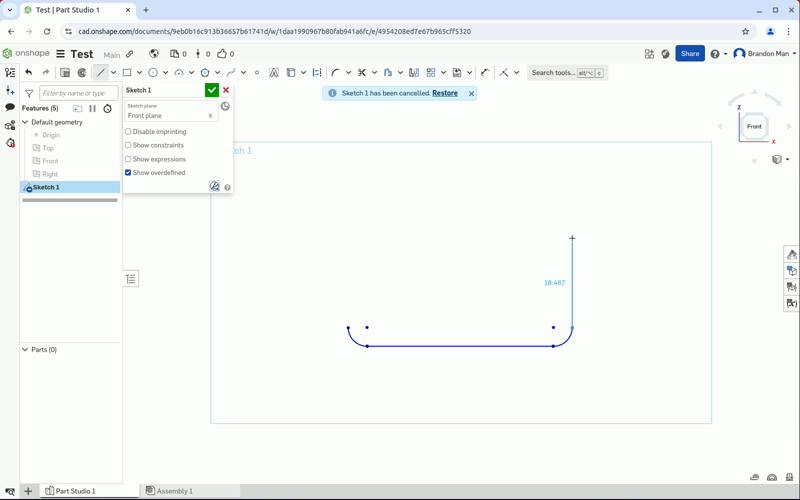
click(572, 237)
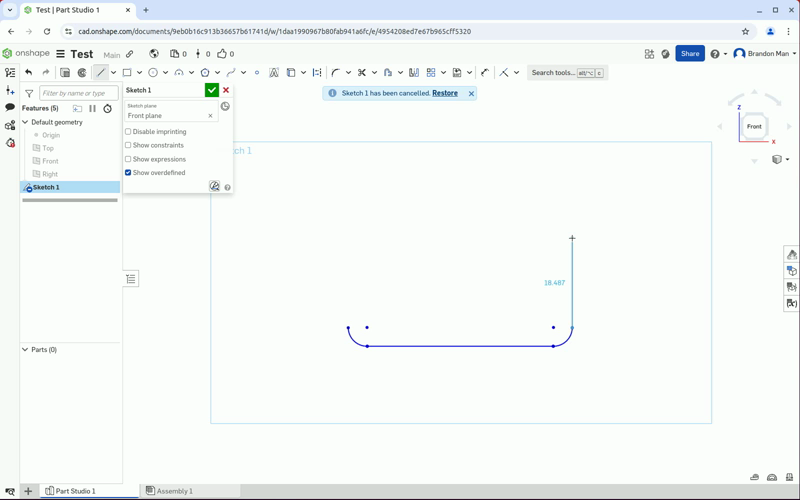
key_up(shift)
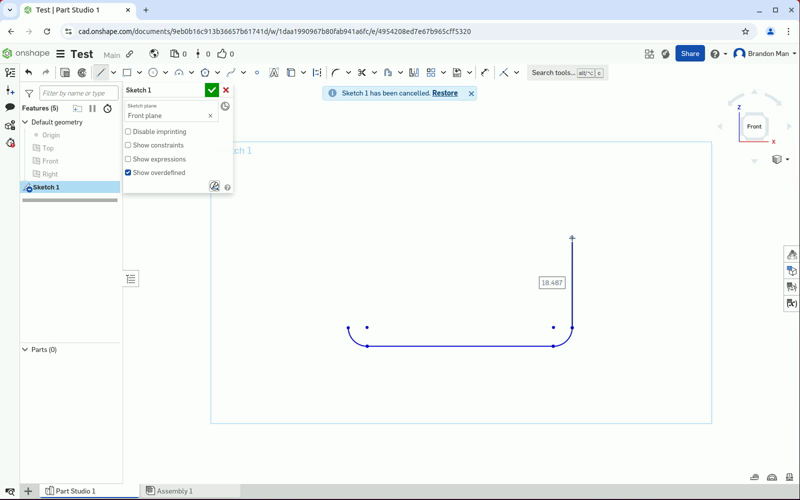
key(esc)
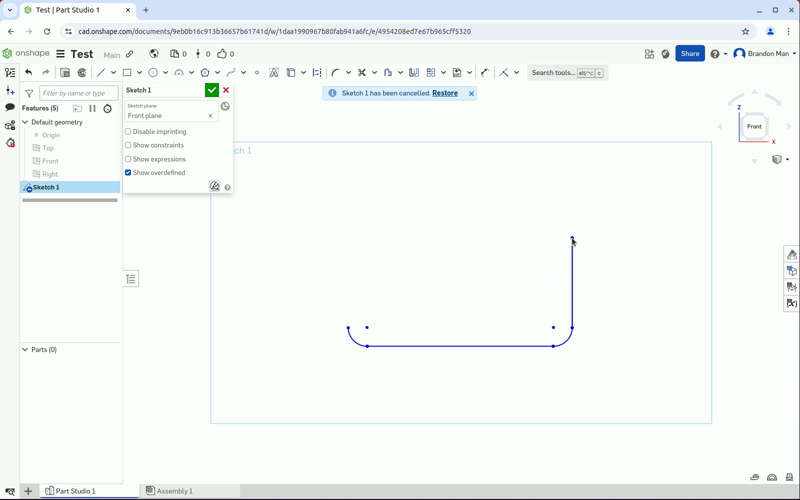
key(a)
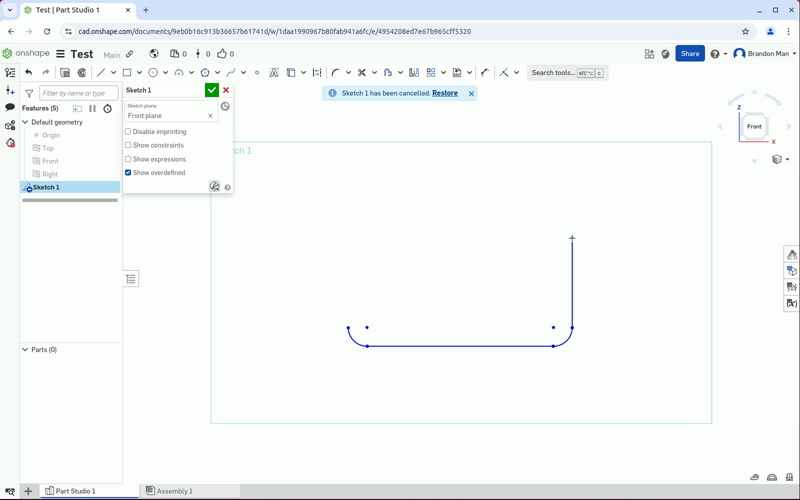
mouse_move(572, 237)
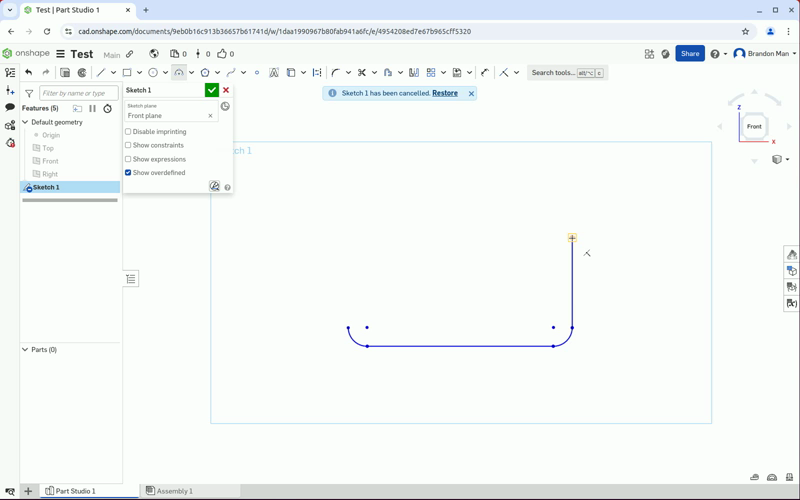
click(572, 237)
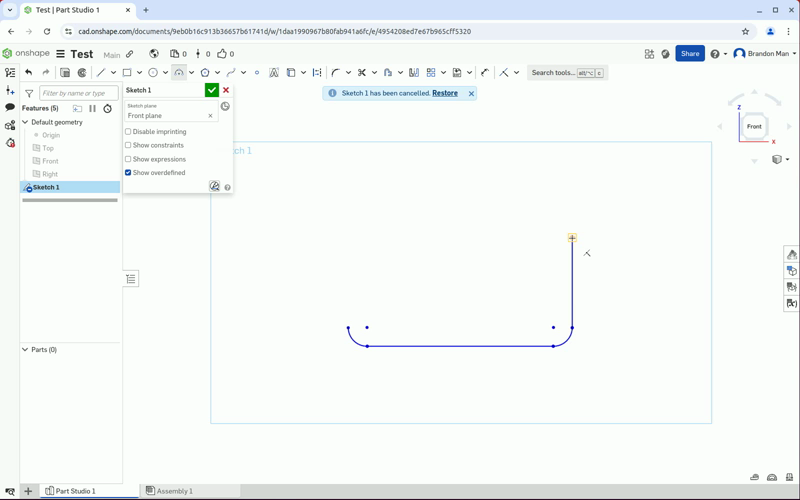
key_down(shift)
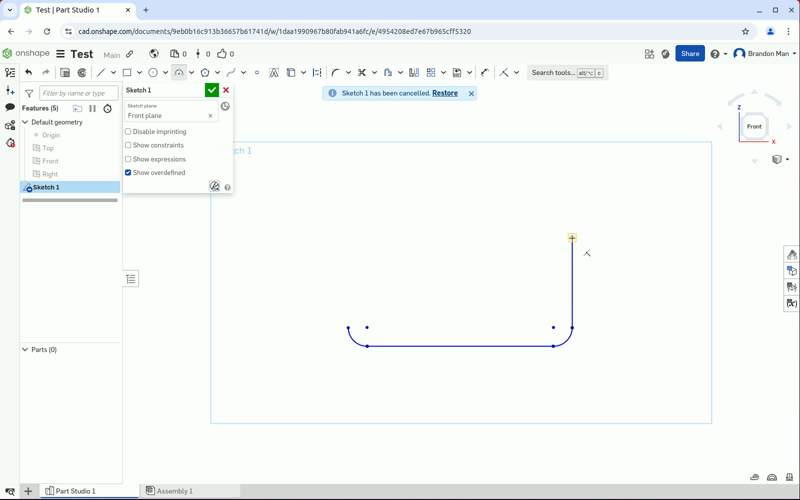
mouse_move(553, 219)
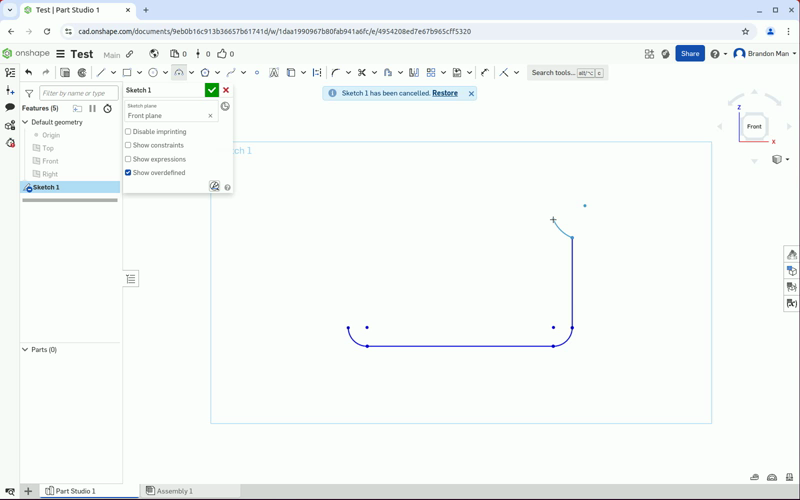
click(553, 219)
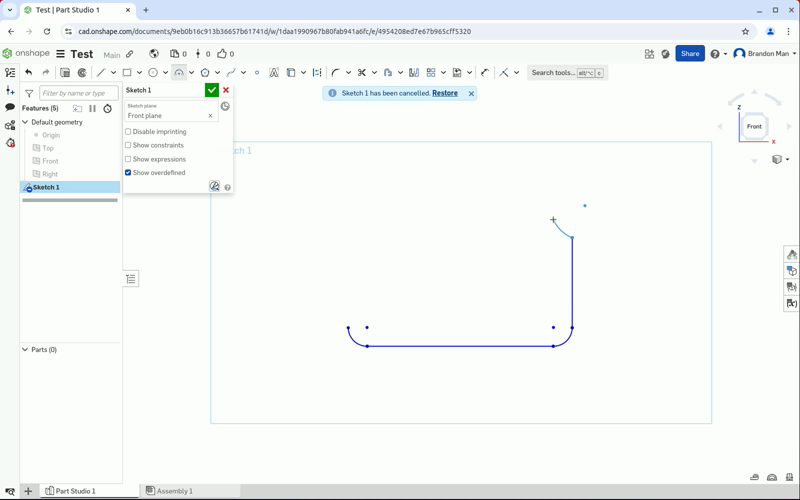
mouse_move(566, 224)
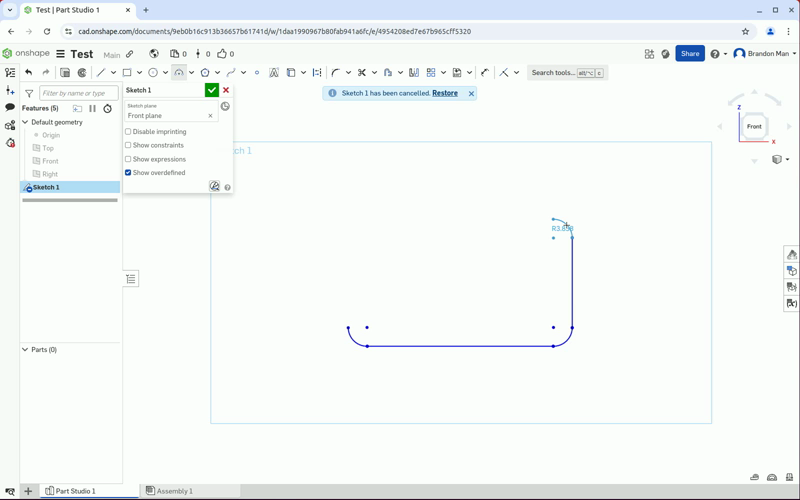
click(566, 224)
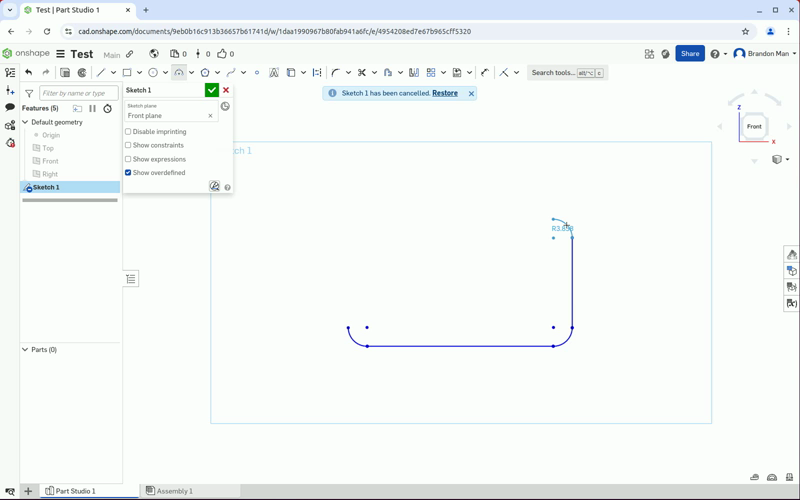
key_up(shift)
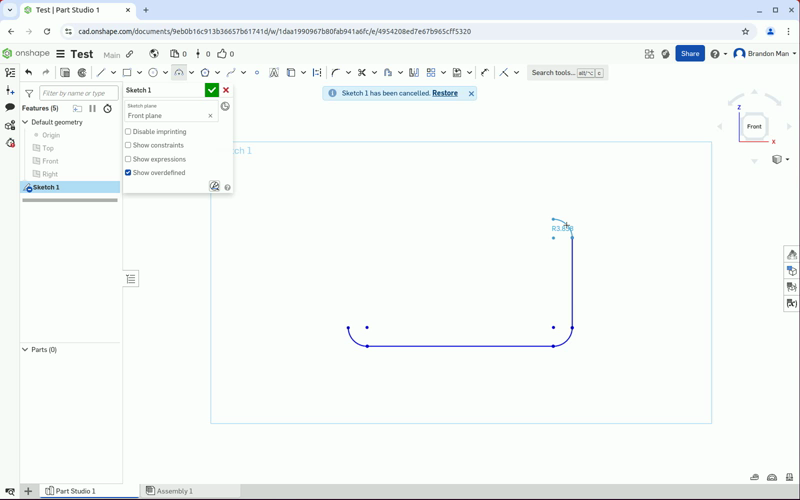
key(esc)
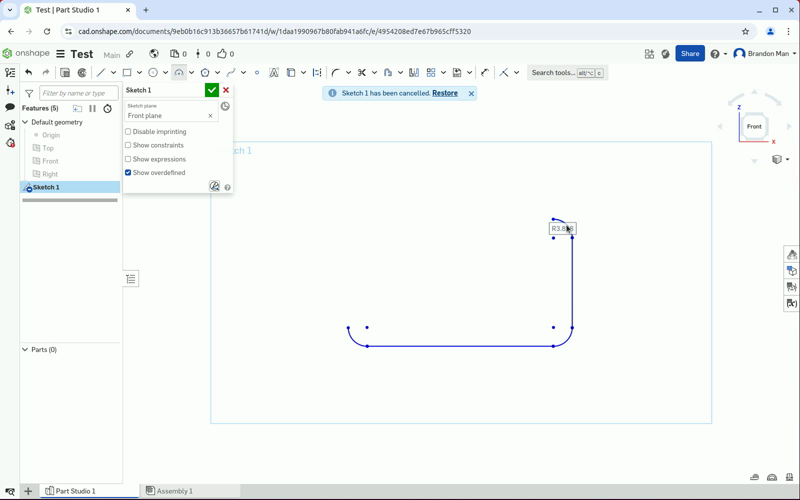
key(l)
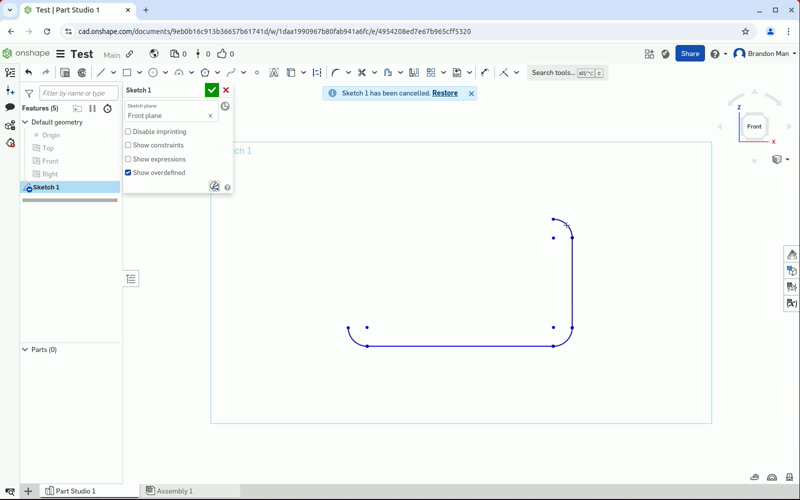
mouse_move(553, 219)
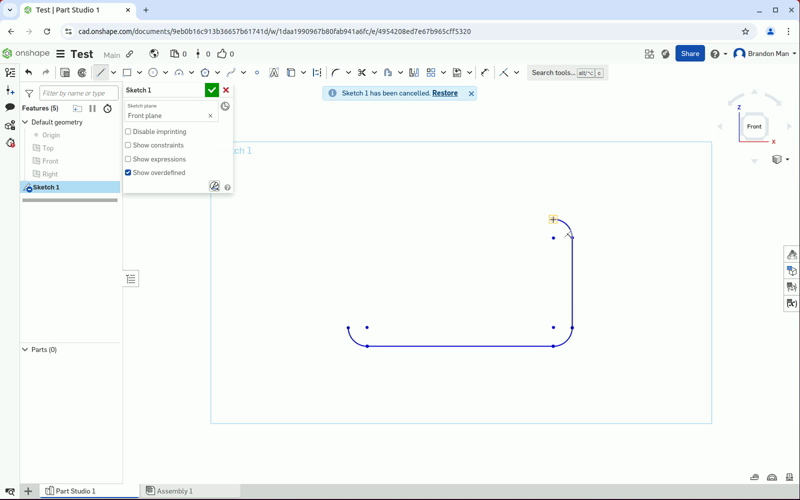
click(553, 219)
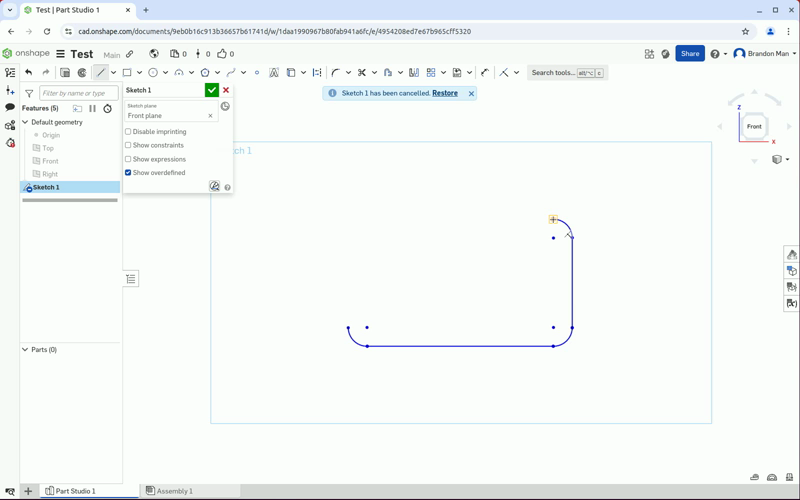
key_down(shift)
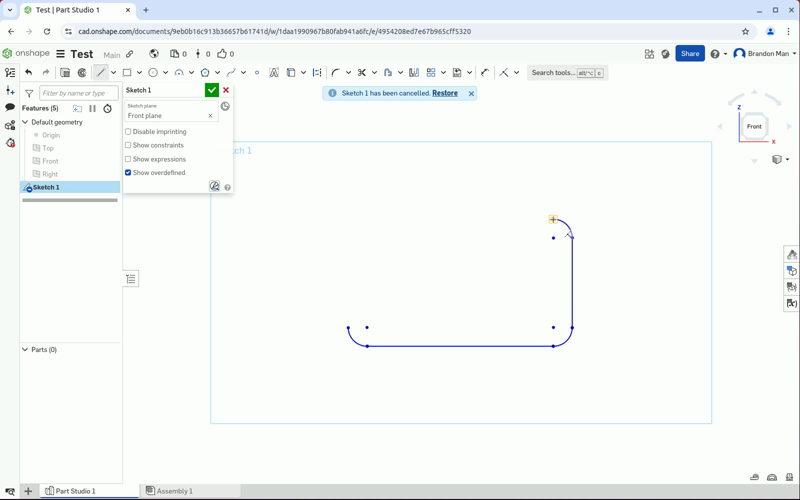
mouse_move(367, 219)
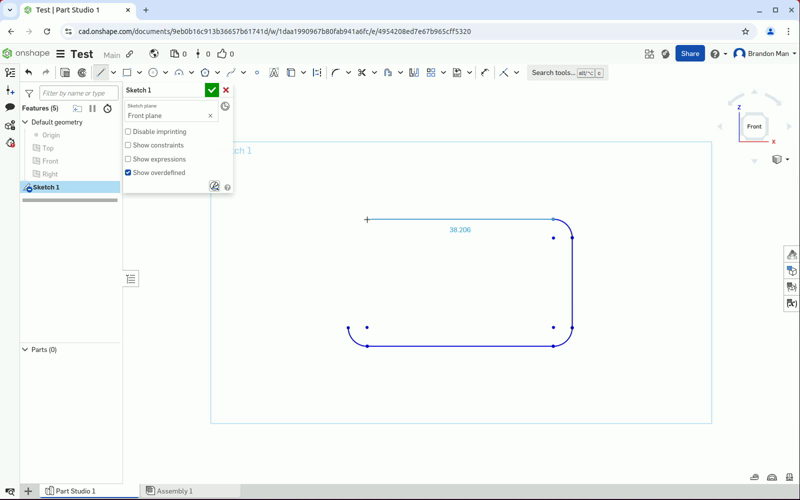
click(367, 219)
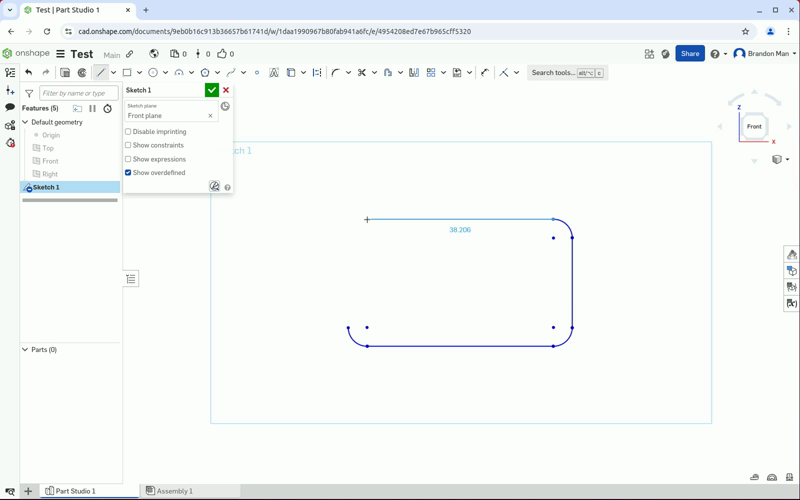
key_up(shift)
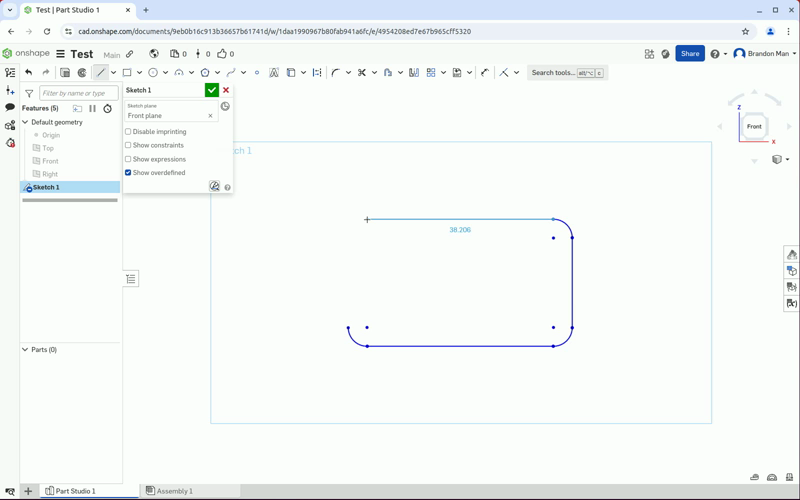
key(esc)
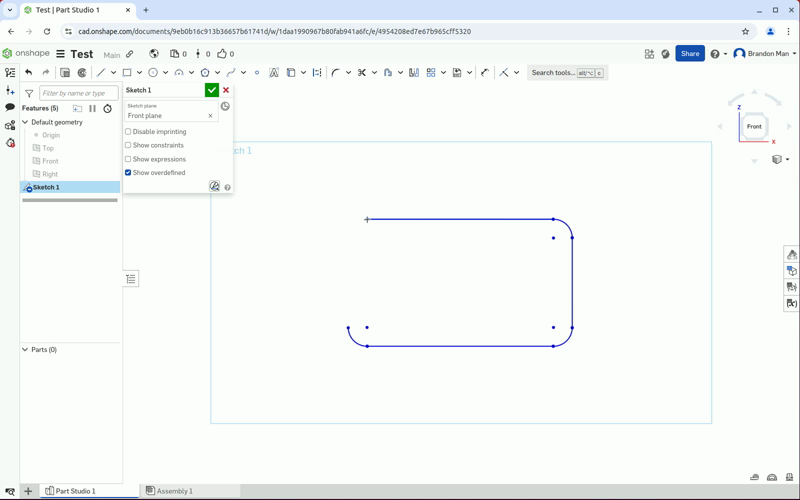
key(a)
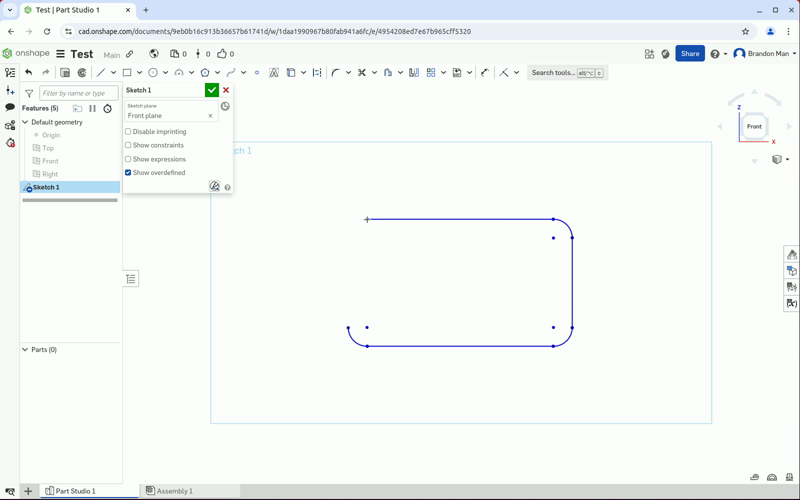
mouse_move(367, 219)
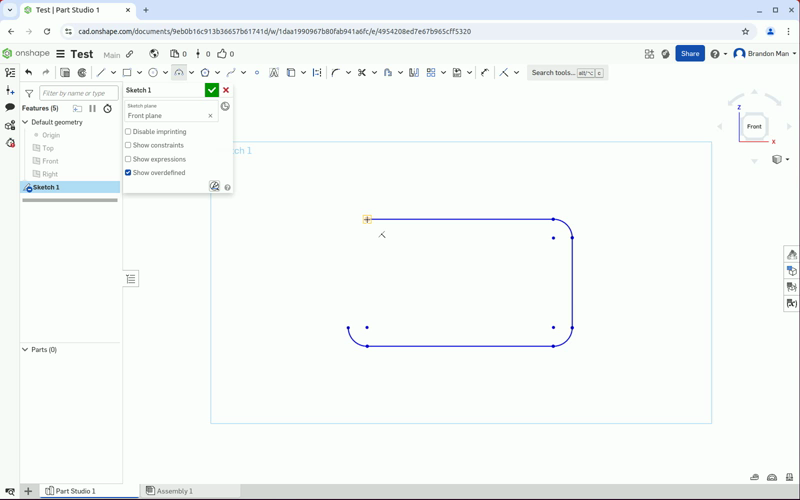
click(367, 219)
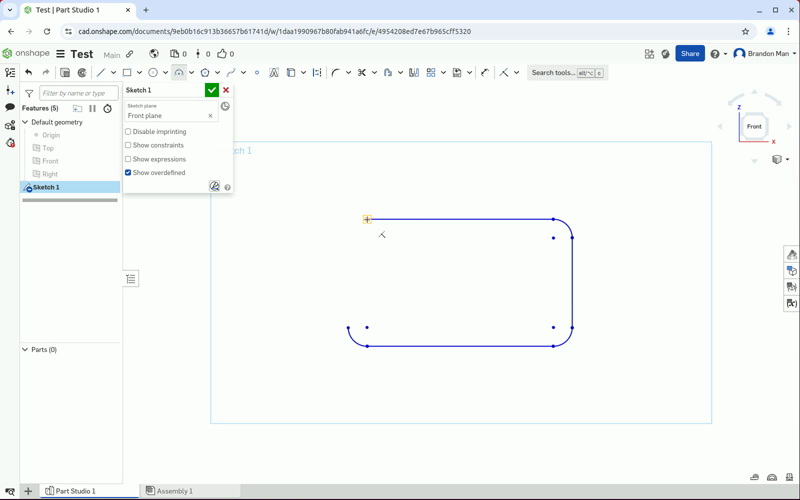
key_down(shift)
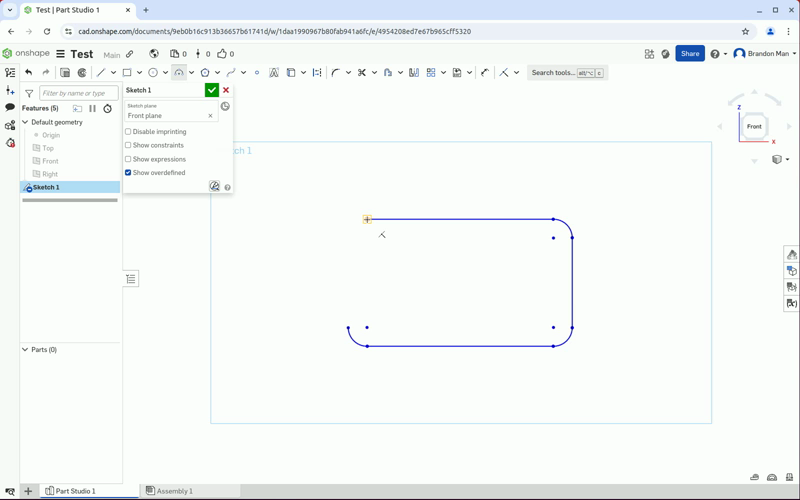
mouse_move(348, 237)
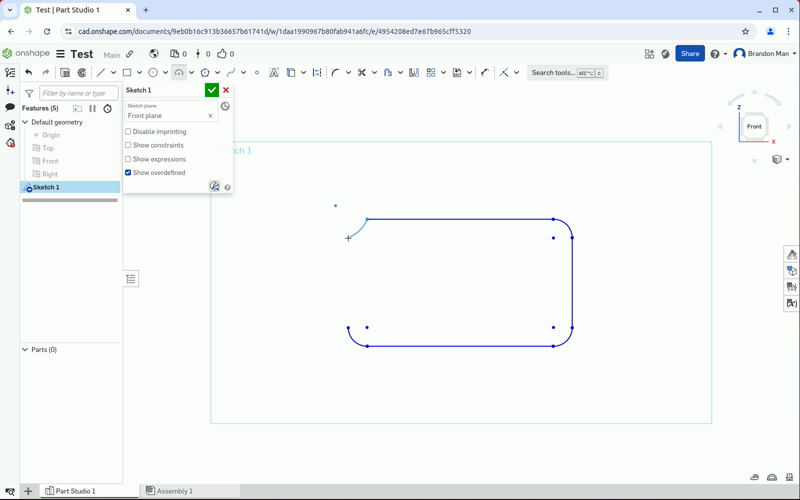
click(348, 237)
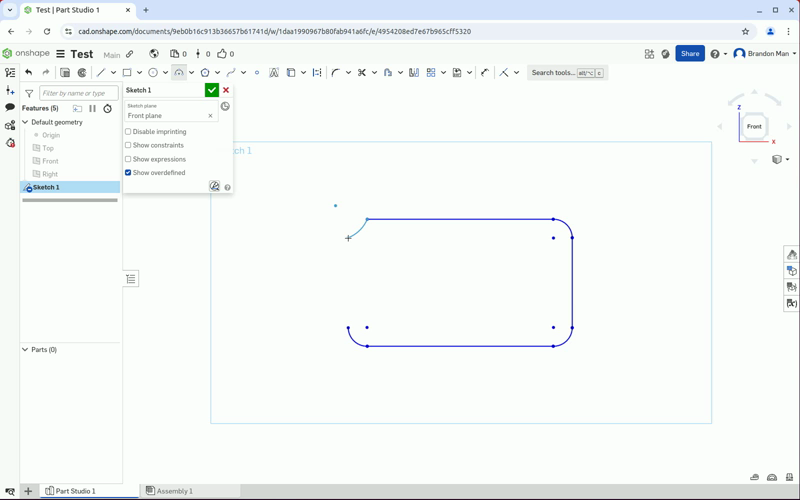
mouse_move(353, 224)
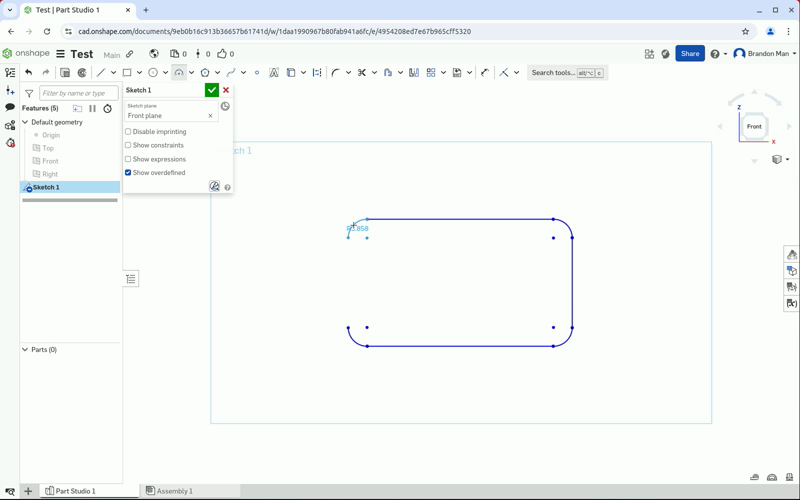
click(353, 224)
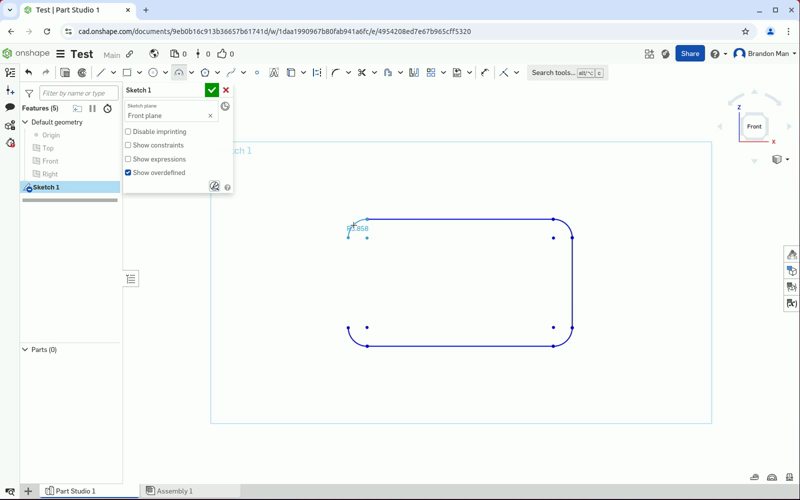
key_up(shift)
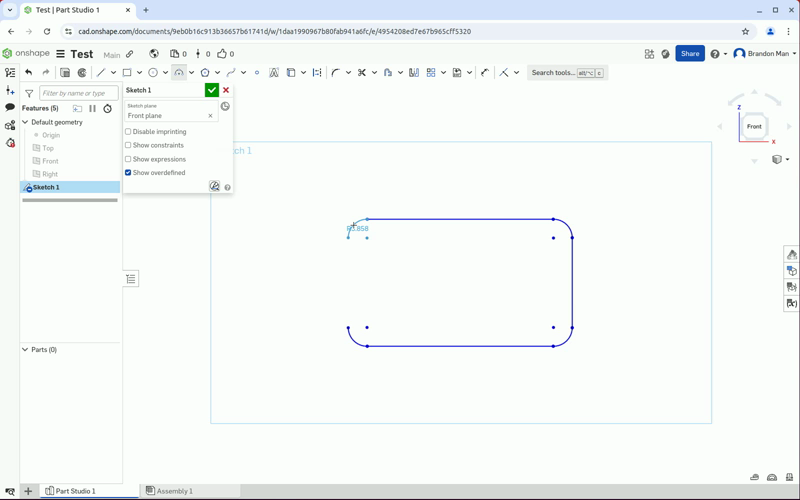
key(esc)
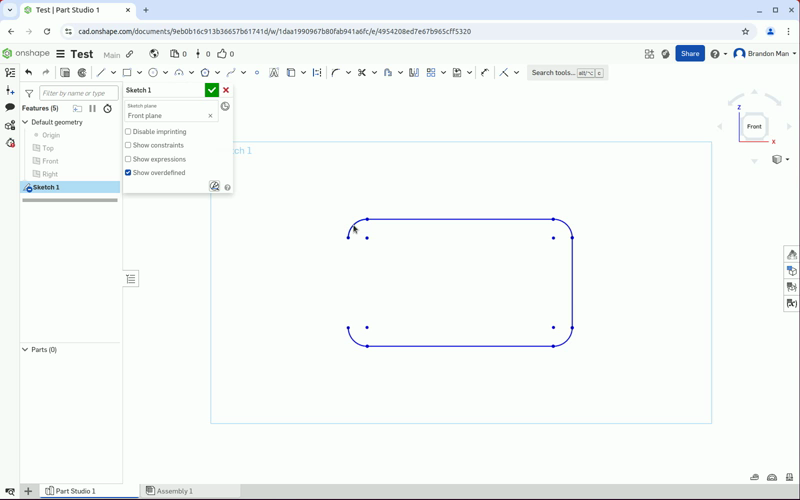
key(l)
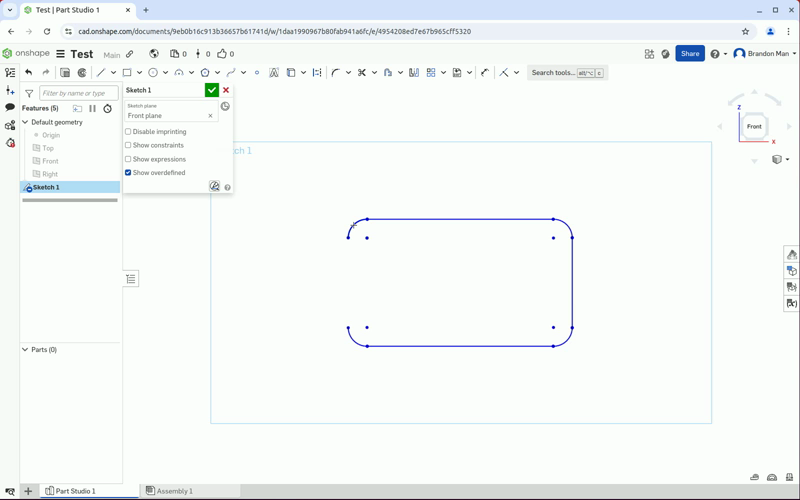
mouse_move(348, 237)
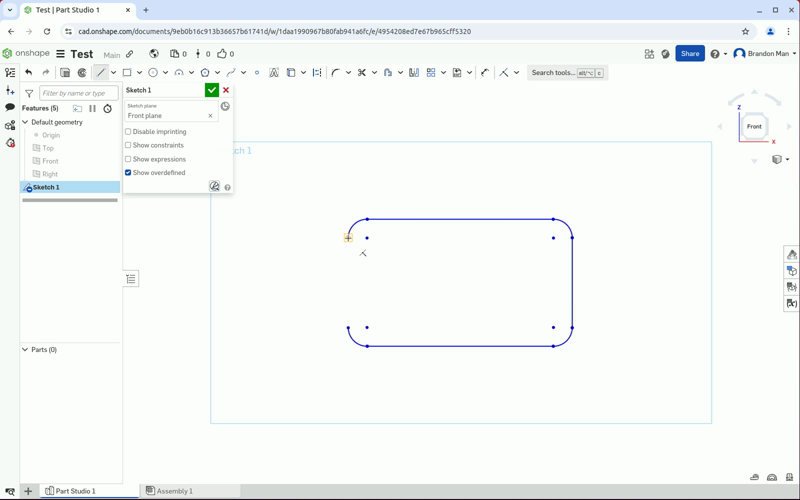
click(348, 237)
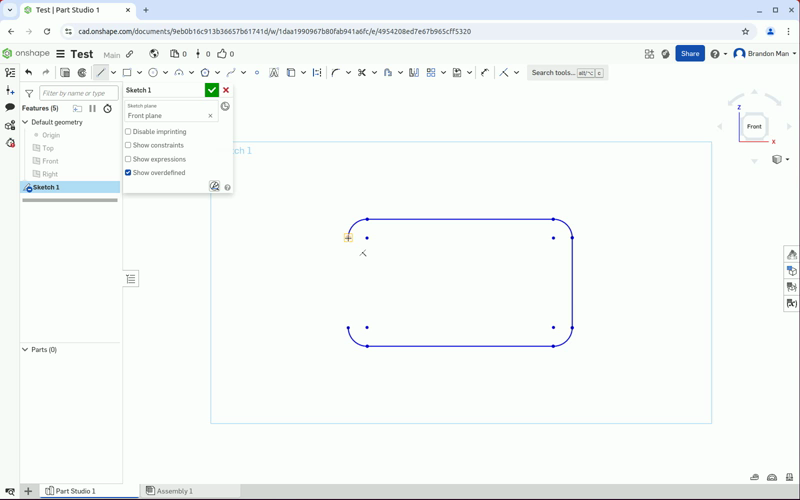
key_down(shift)
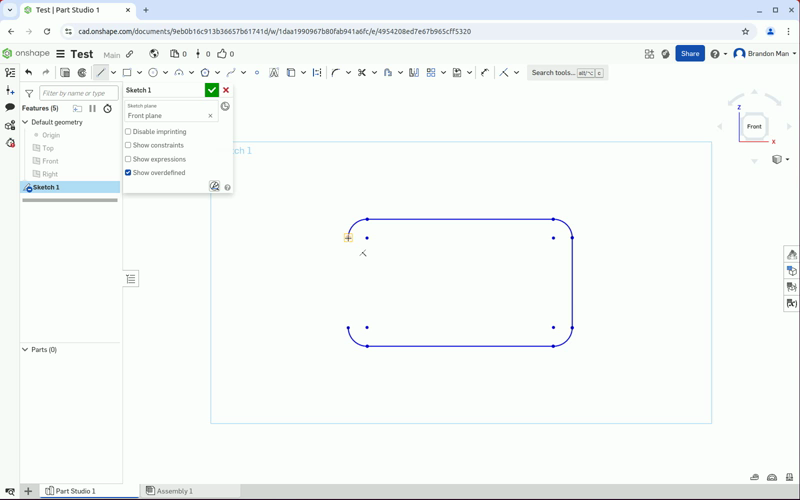
mouse_move(348, 327)
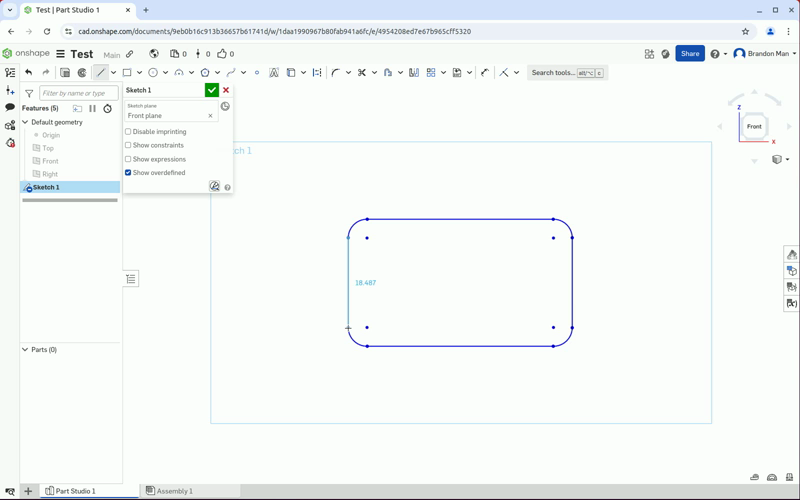
key_up(shift)
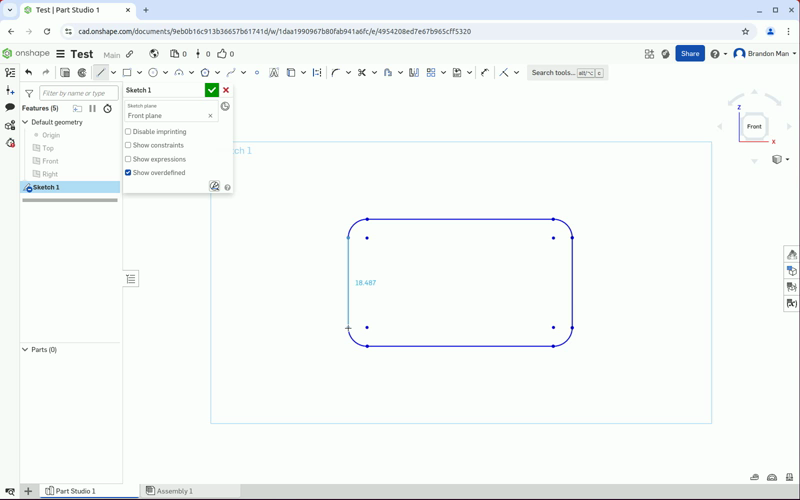
click(348, 327)
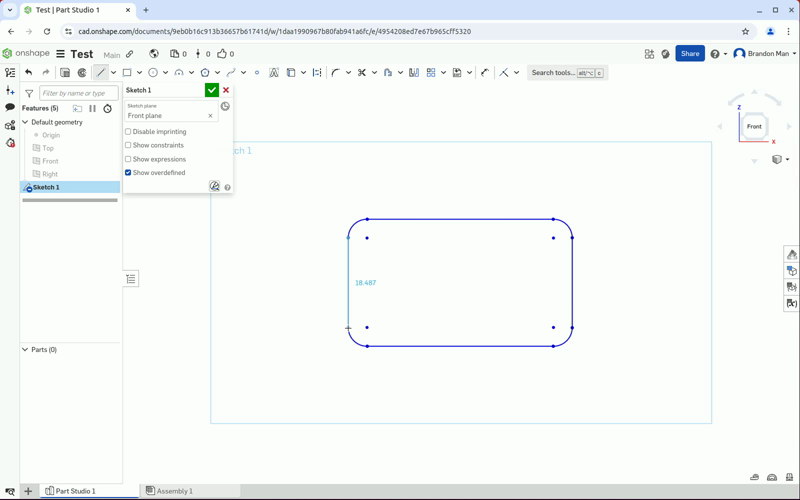
key(esc)
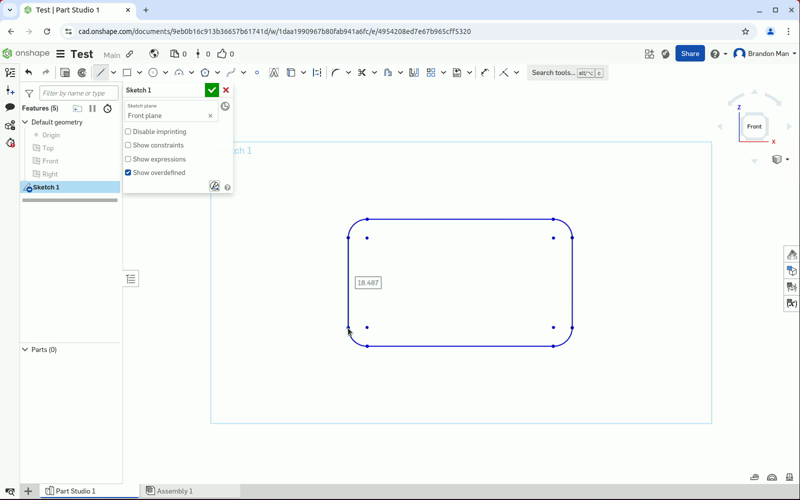
mouse_move(446, 300)
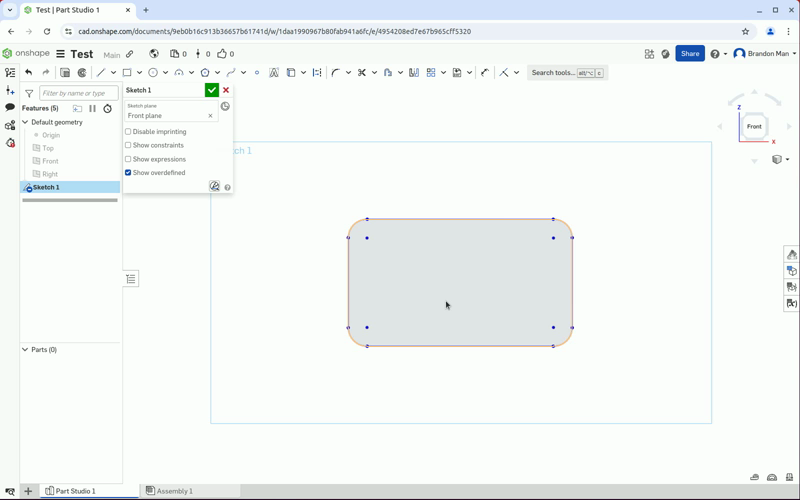
click(446, 300)
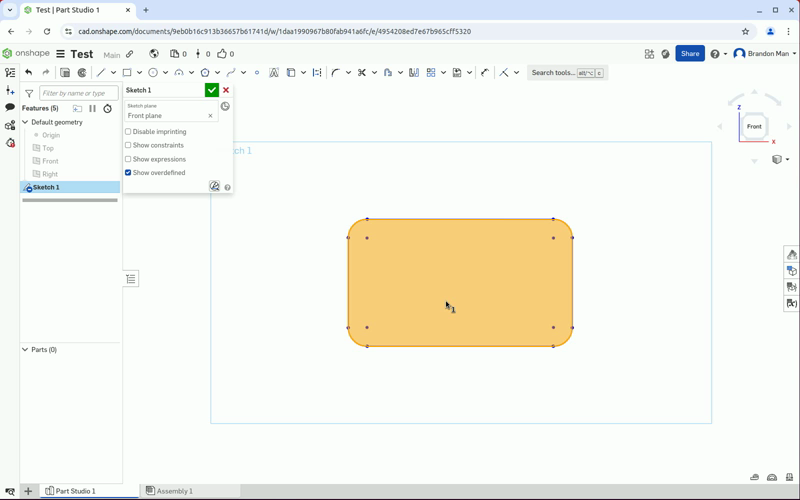
mouse_move(73, 352)
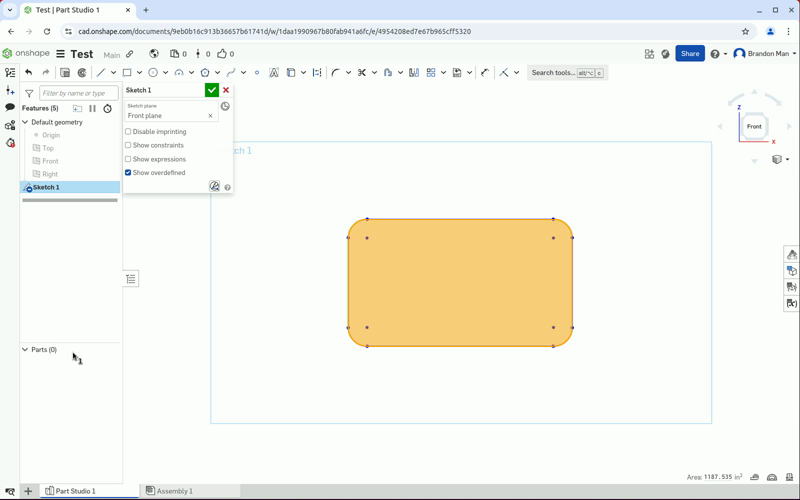
key(shift+y)
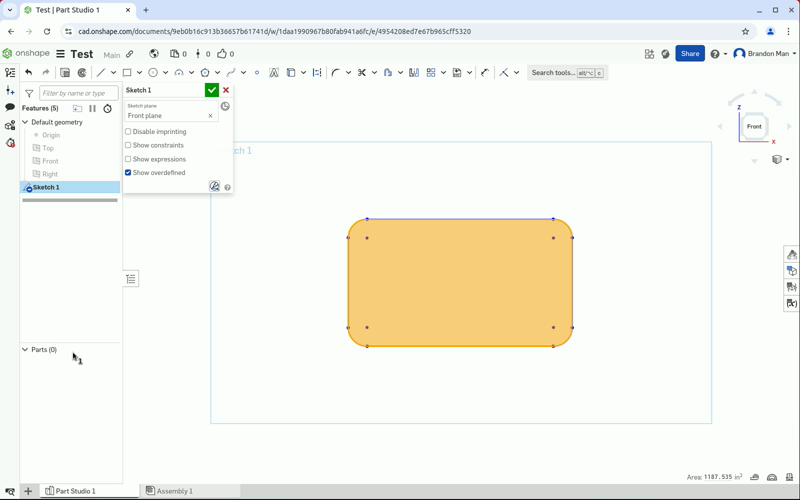
key(shift+e)
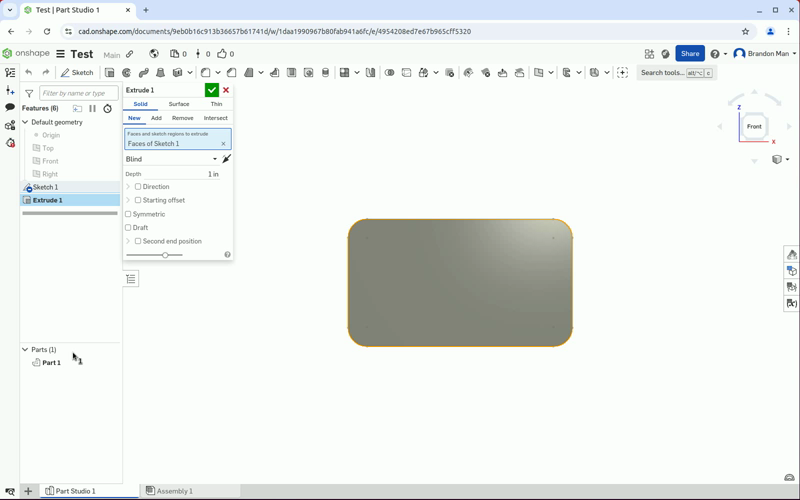
mouse_move(143, 106)
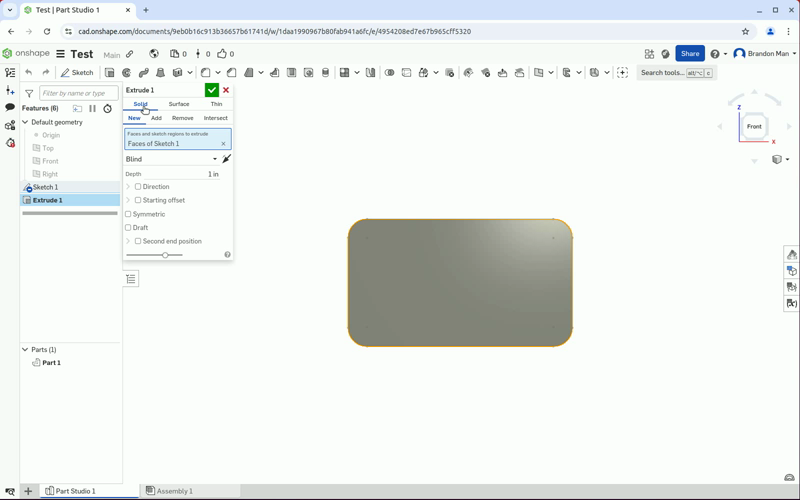
click(143, 106)
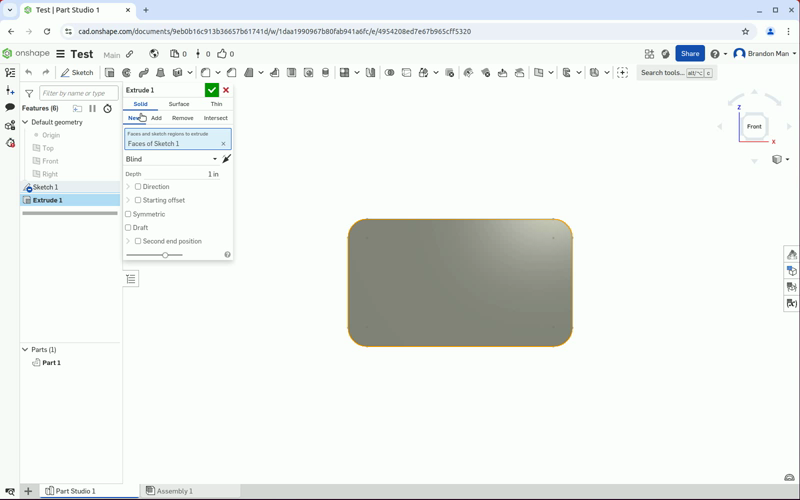
mouse_move(137, 120)
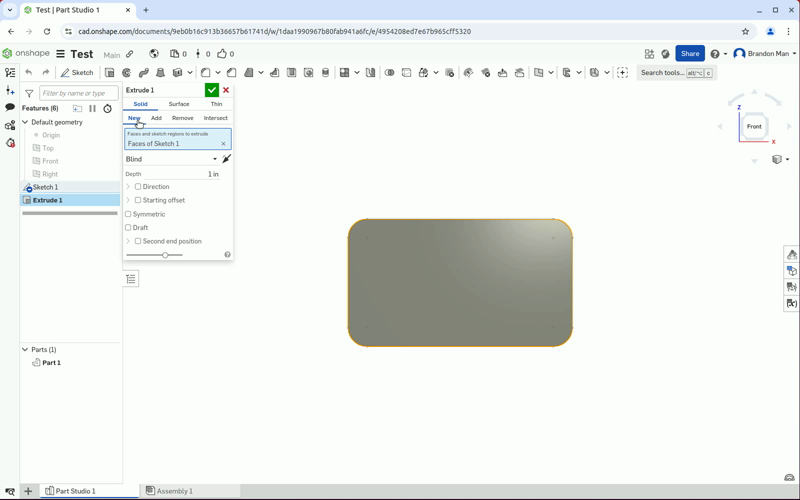
click(137, 120)
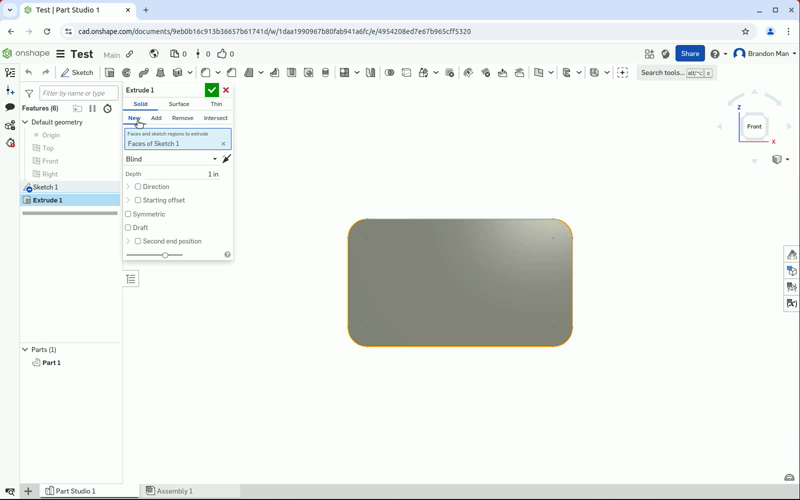
key(tab, 4)
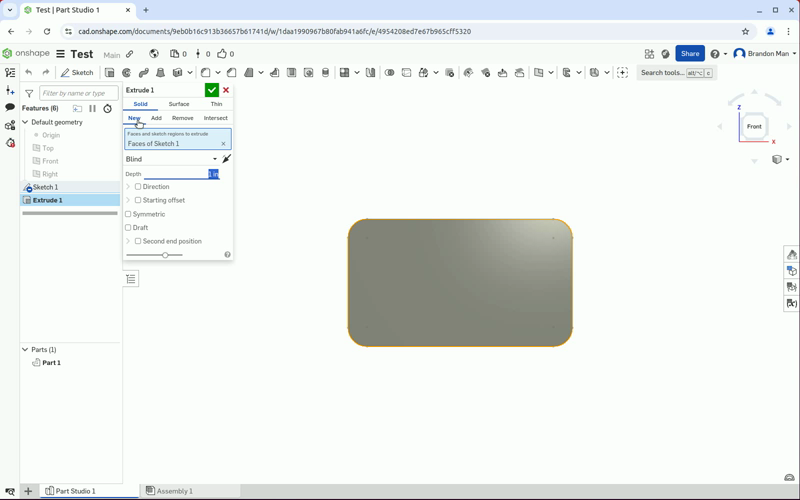
text(3.611)
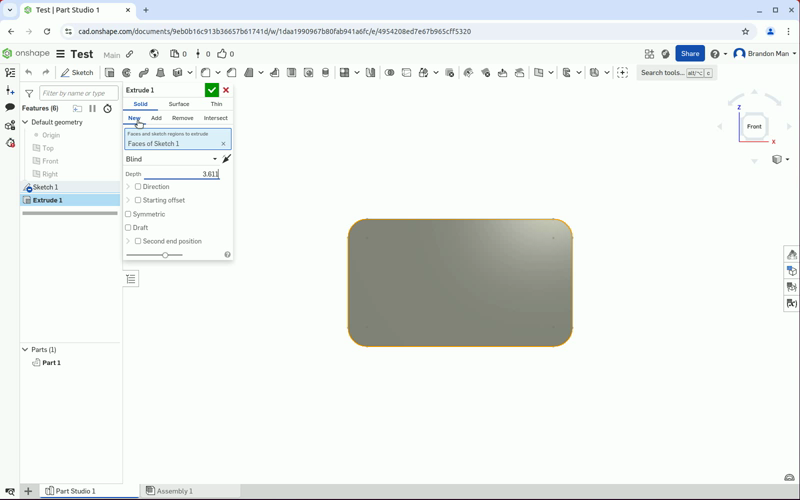
key(enter)
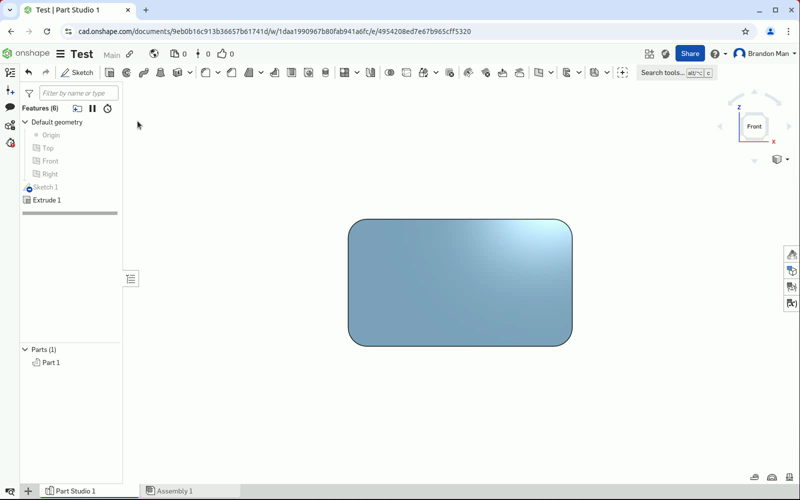
key(shift+h)
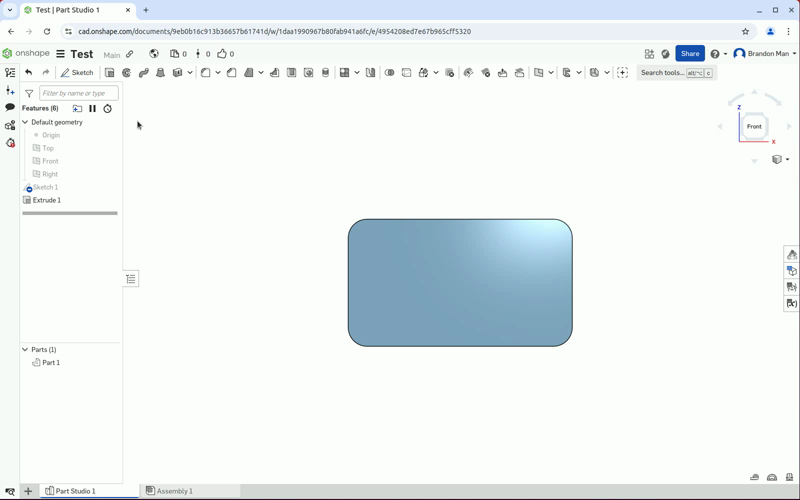
key(shift+h)
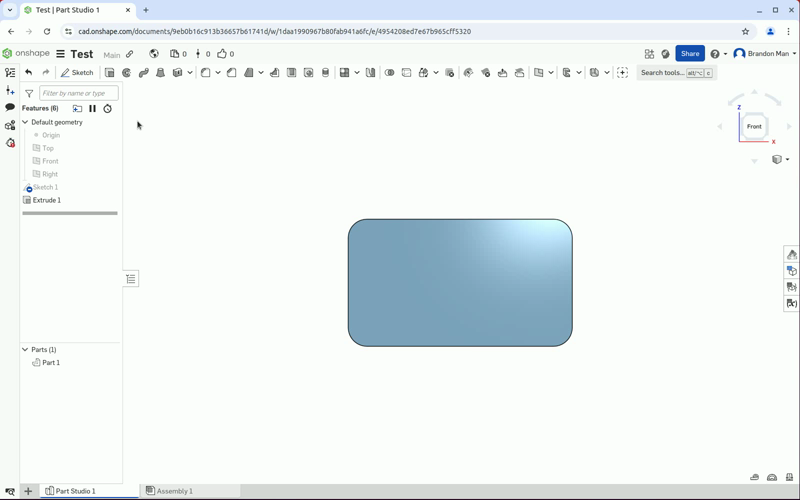
mouse_move(73, 189)
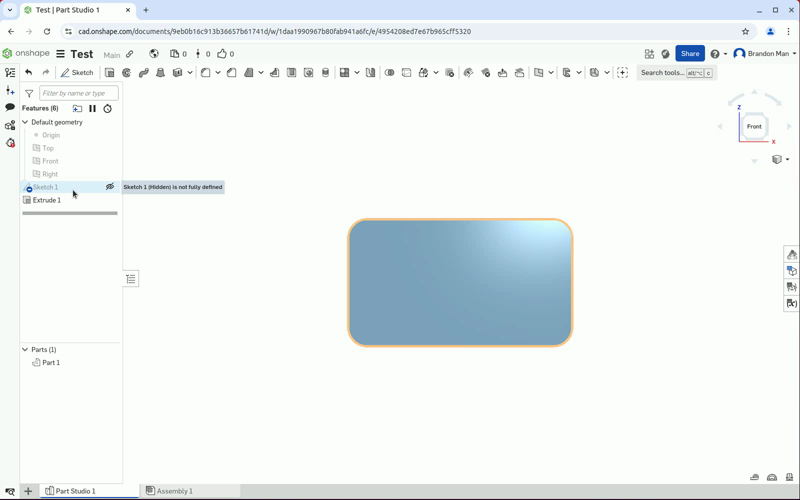
click(73, 189)
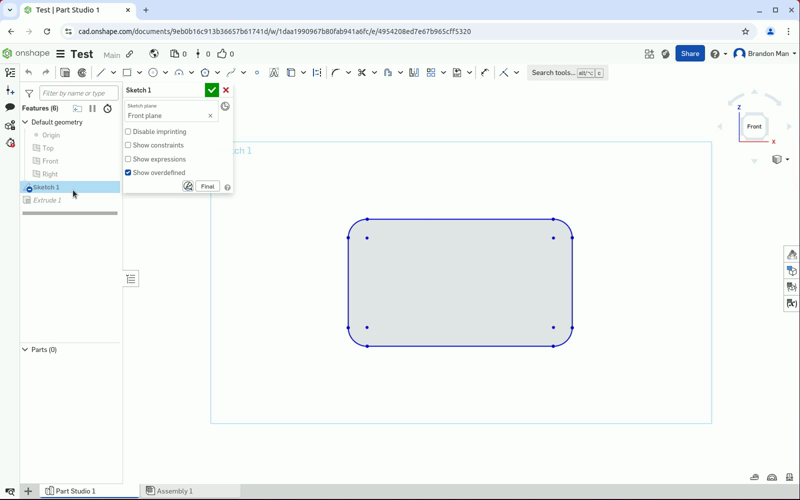
mouse_move(229, 92)
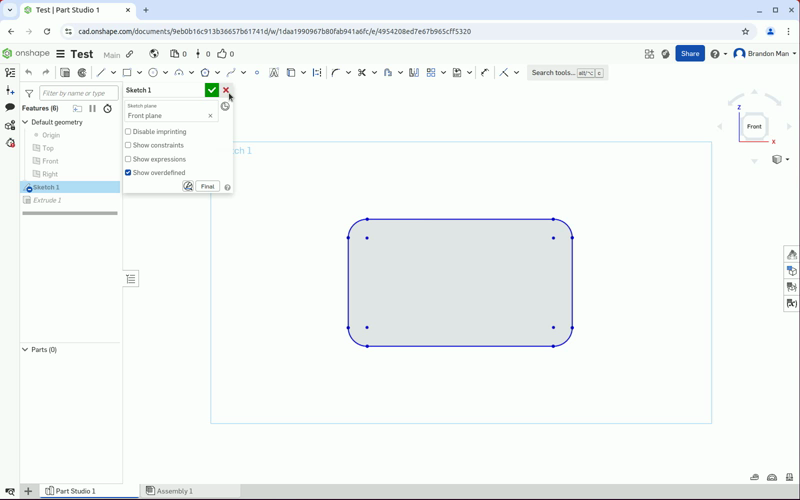
click(229, 92)
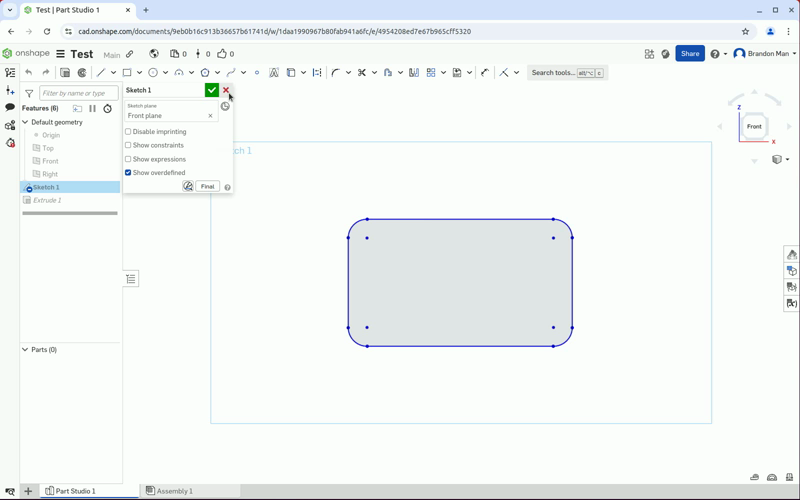
key(shift+s)
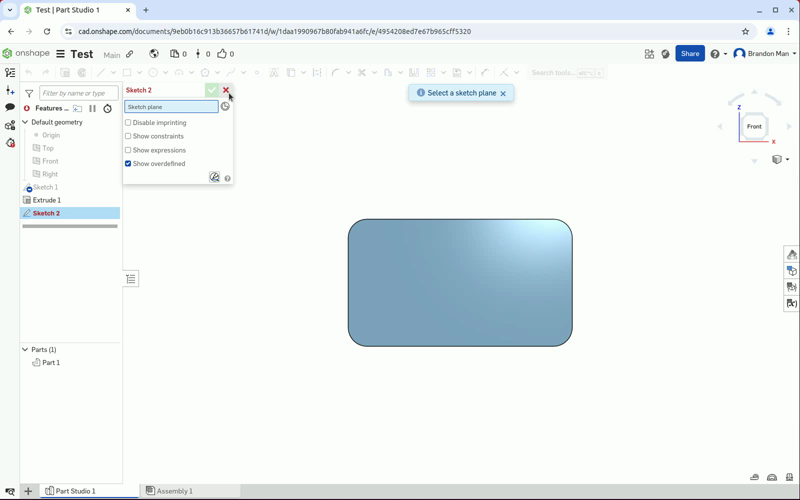
mouse_move(73, 163)
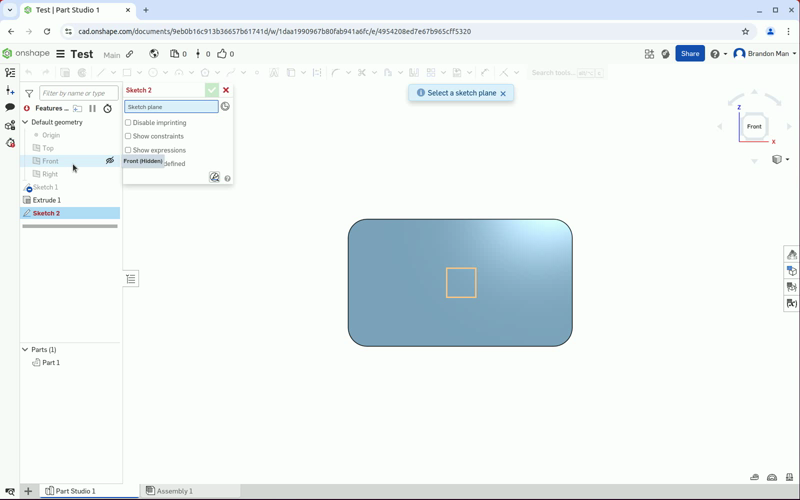
click(73, 163)
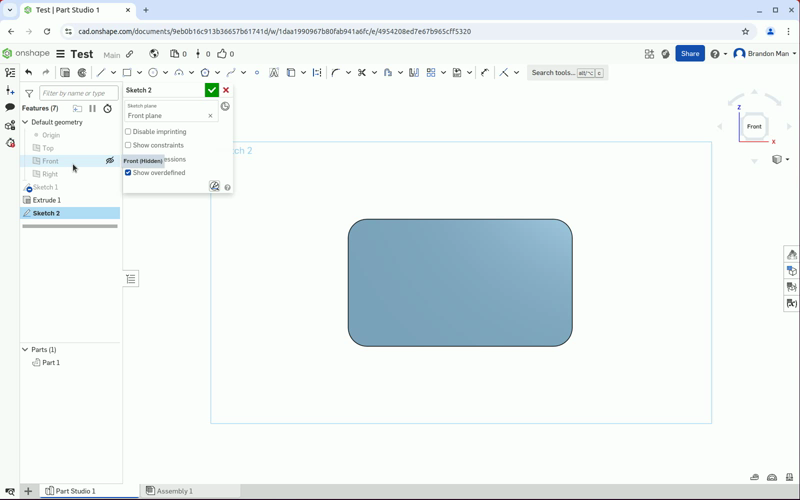
mouse_move(73, 352)
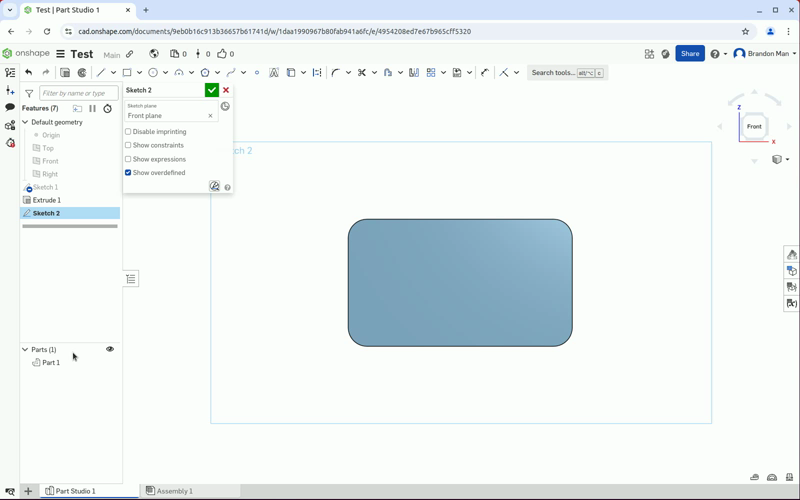
key(y)
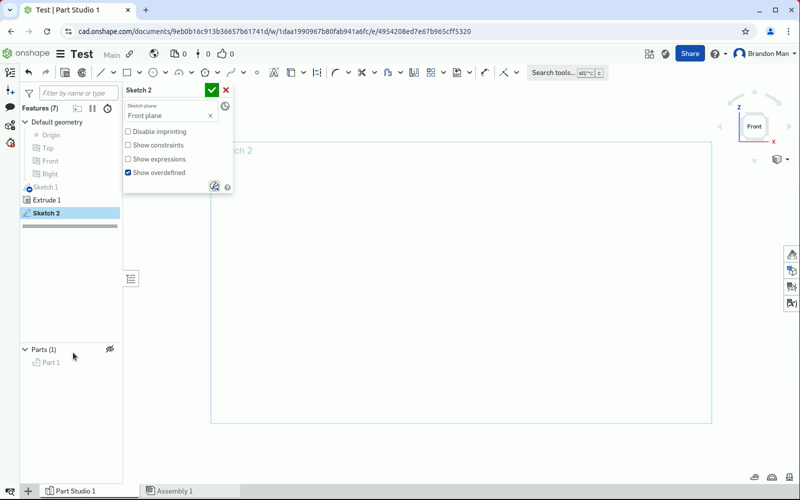
key(l)
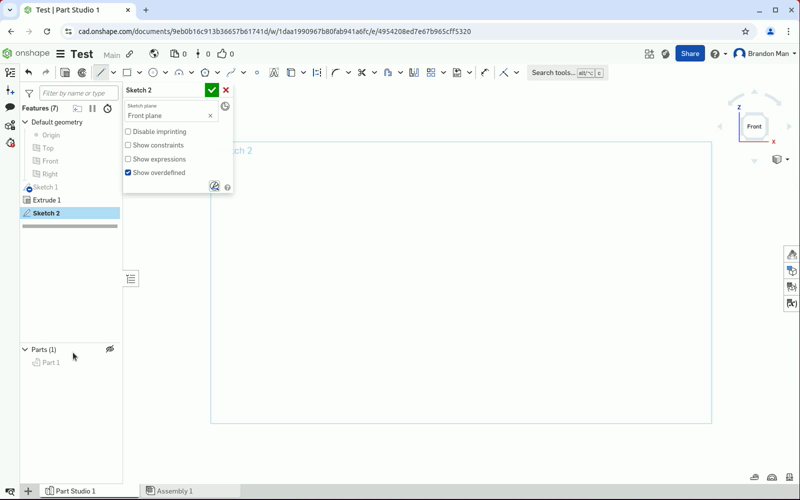
key_down(shift)
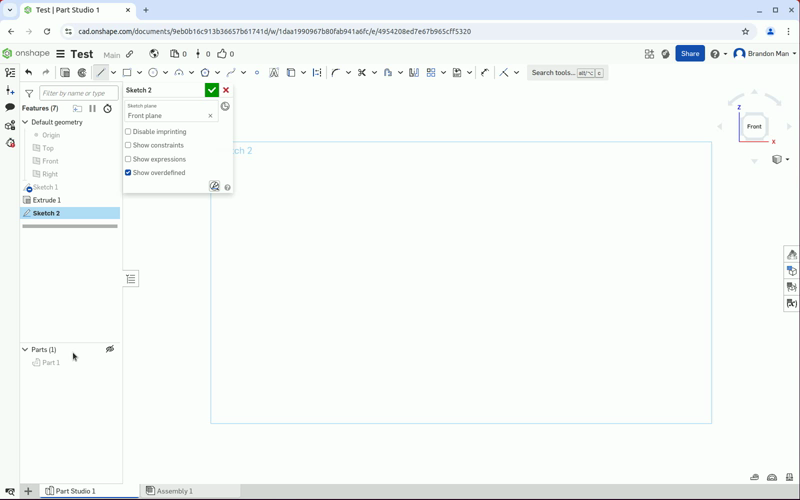
mouse_move(363, 288)
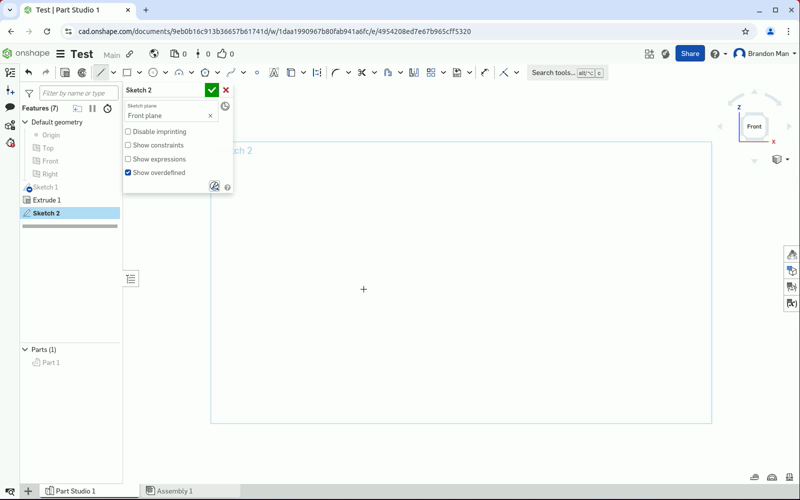
click(363, 288)
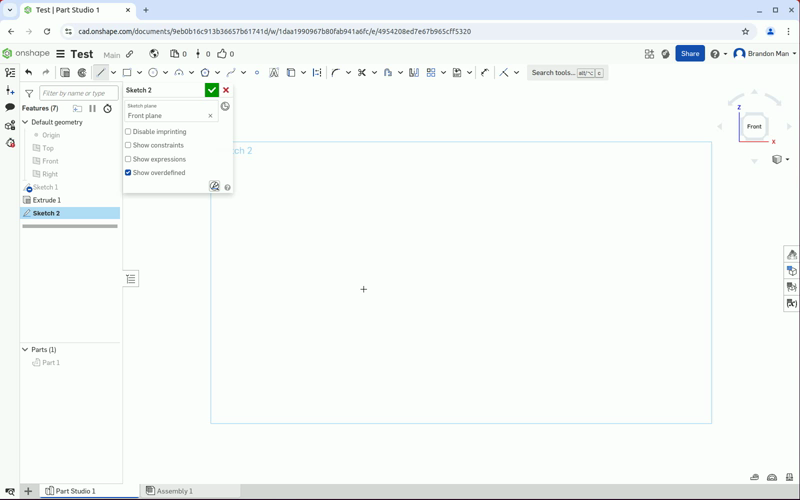
key_up(shift)
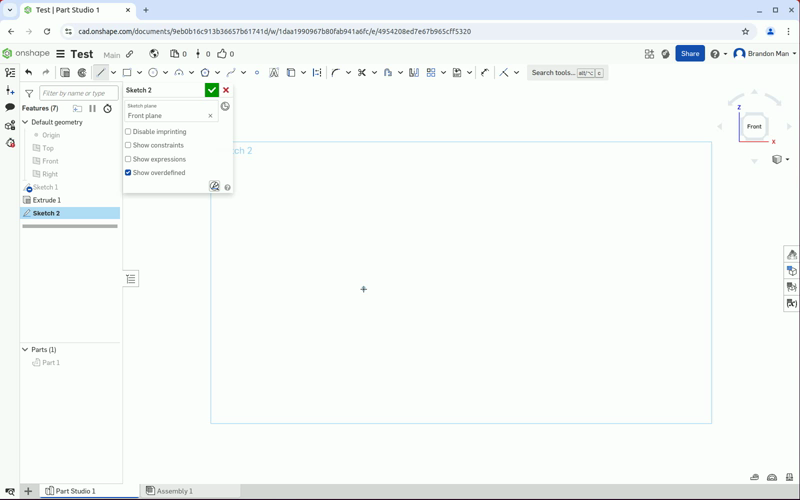
key_down(shift)
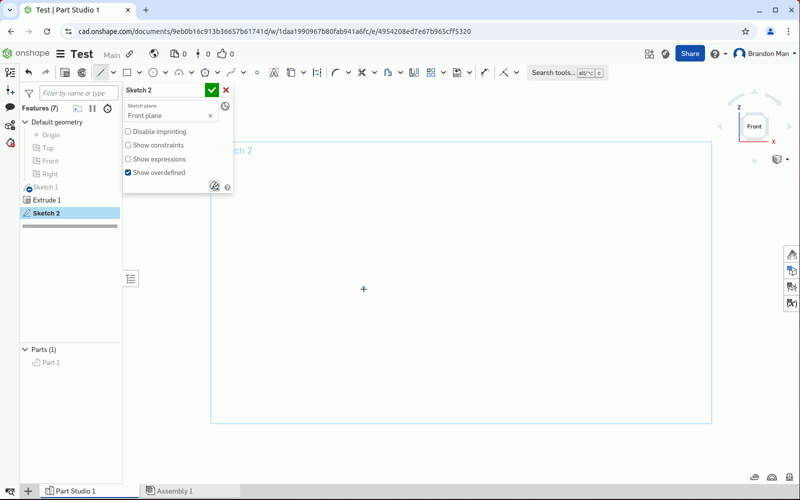
mouse_move(557, 288)
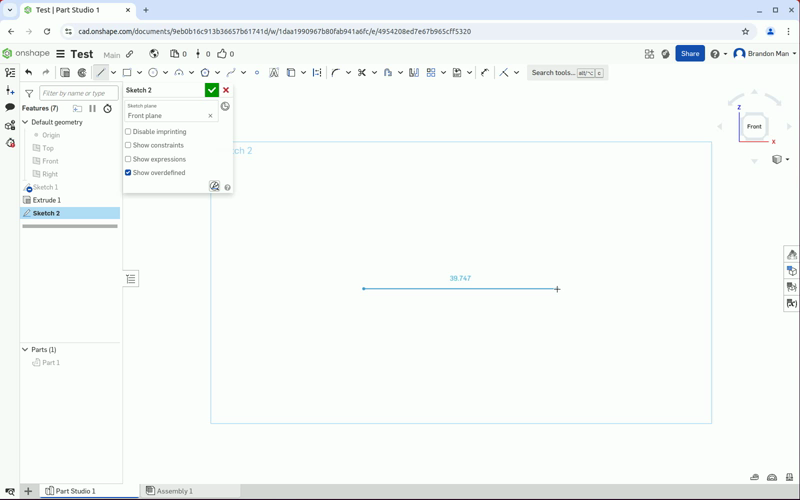
click(557, 288)
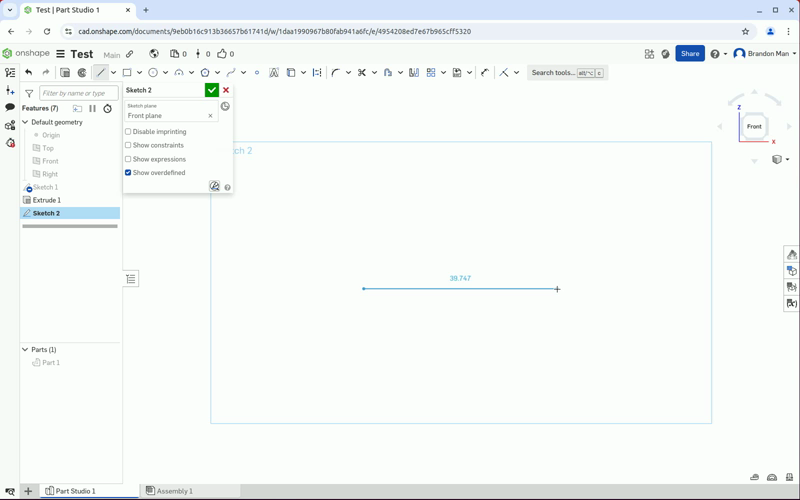
key_up(shift)
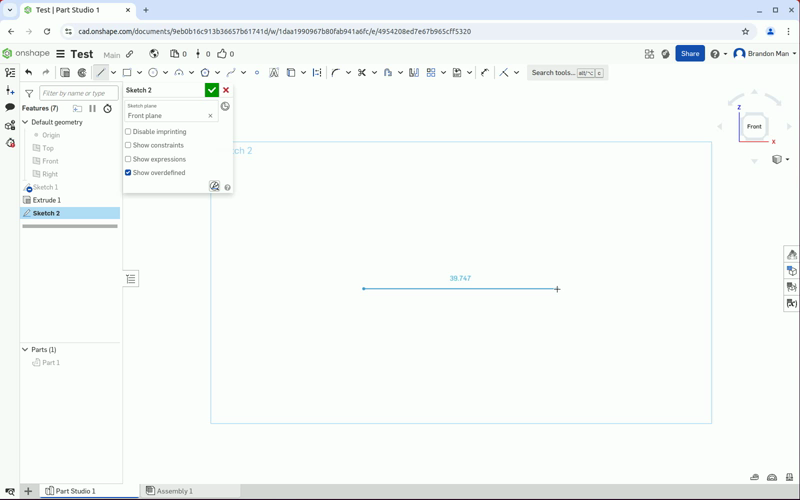
key_down(shift)
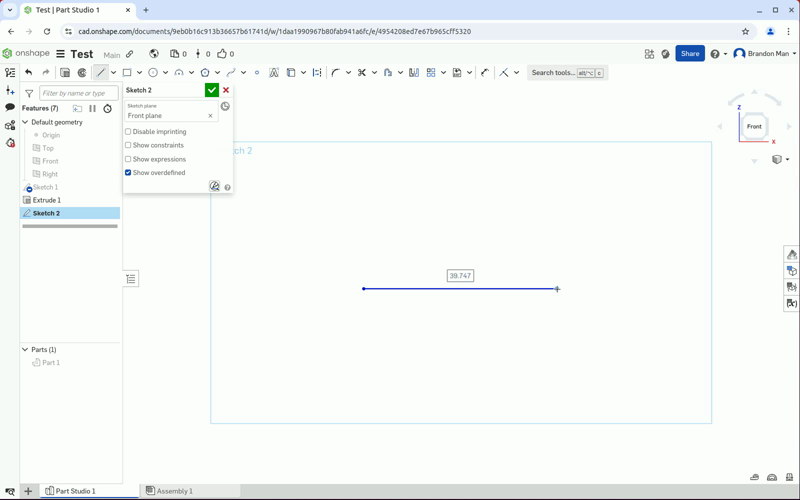
mouse_move(587, 288)
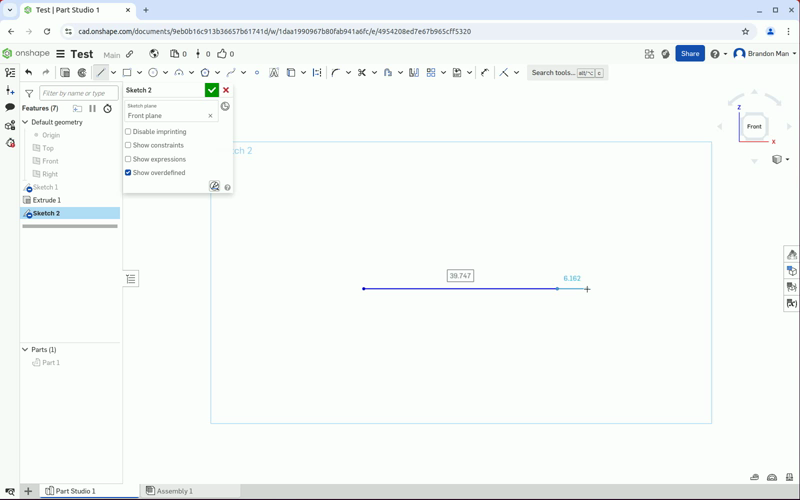
mouse_move(557, 276)
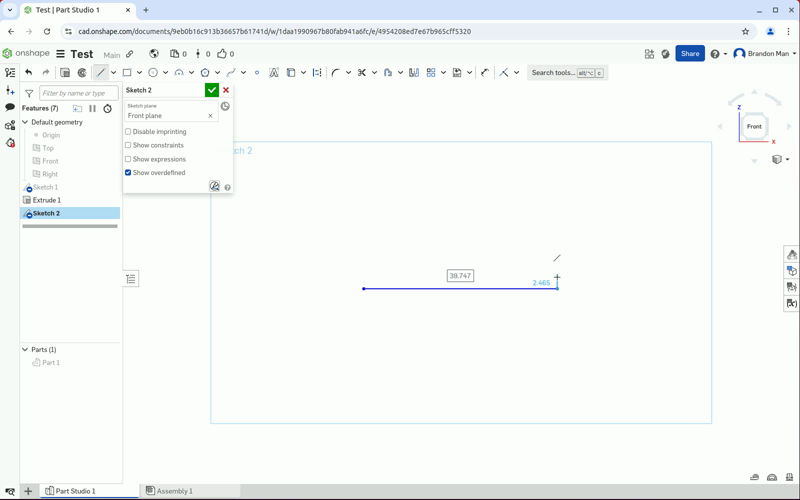
click(557, 276)
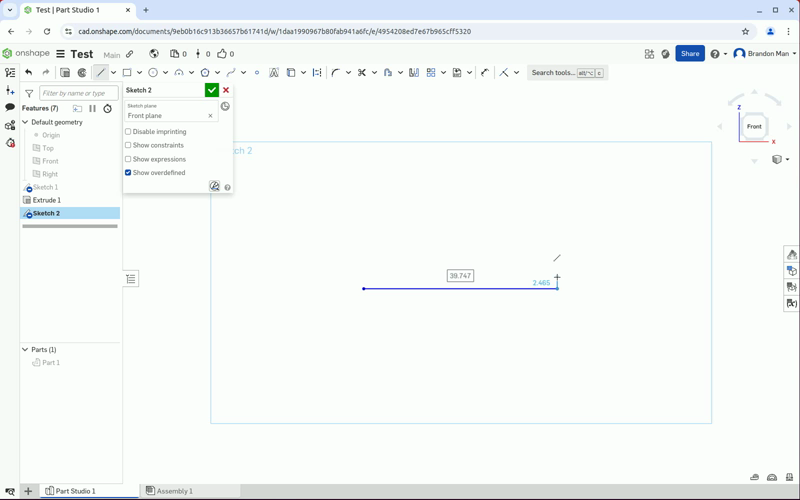
key_up(shift)
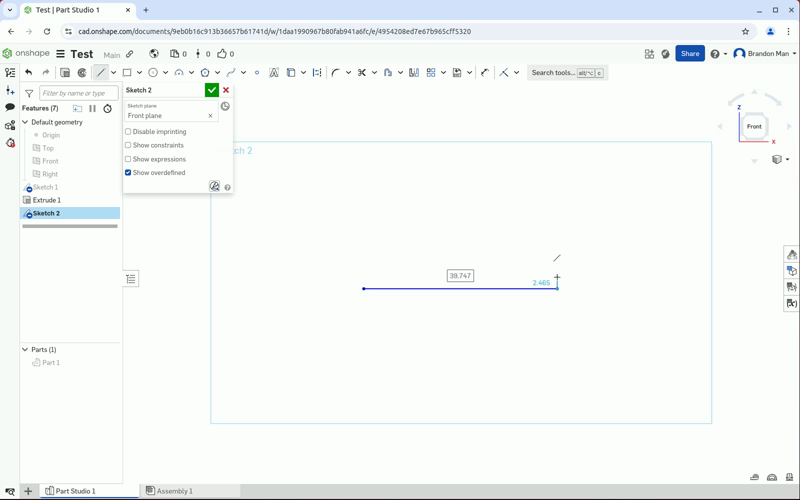
key_down(shift)
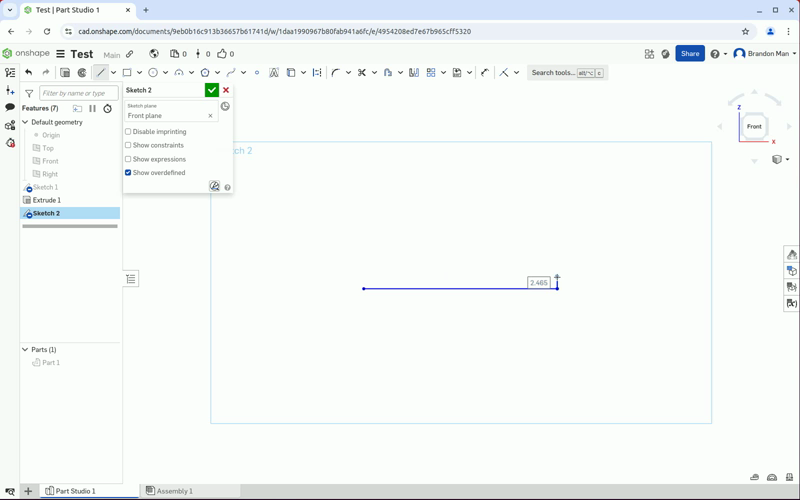
mouse_move(363, 276)
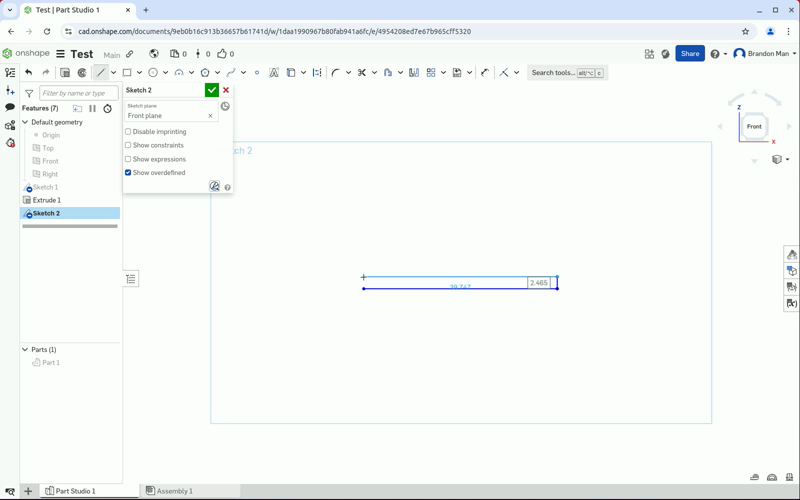
click(363, 276)
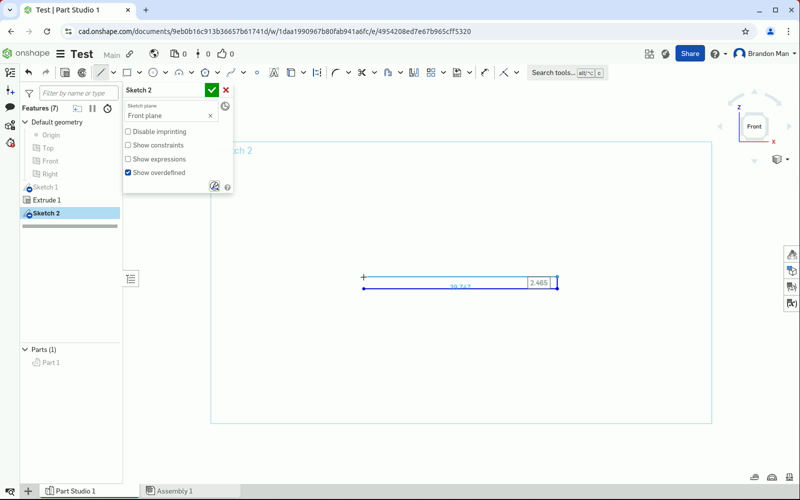
key_up(shift)
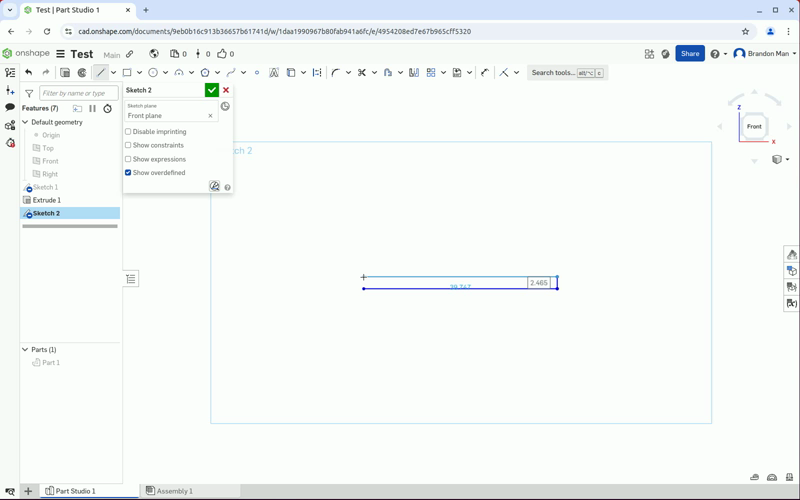
mouse_move(393, 276)
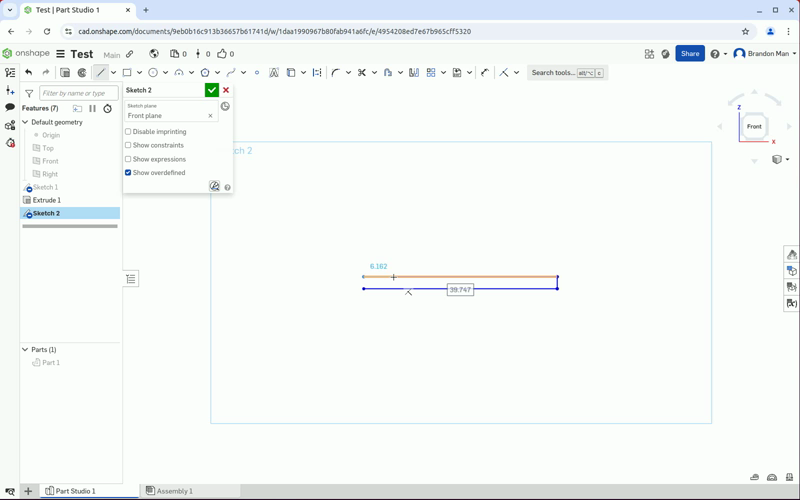
key_down(shift)
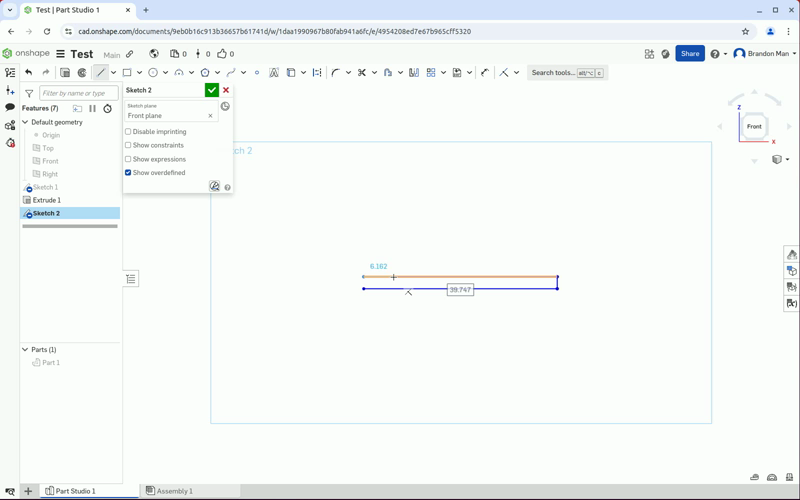
mouse_move(363, 288)
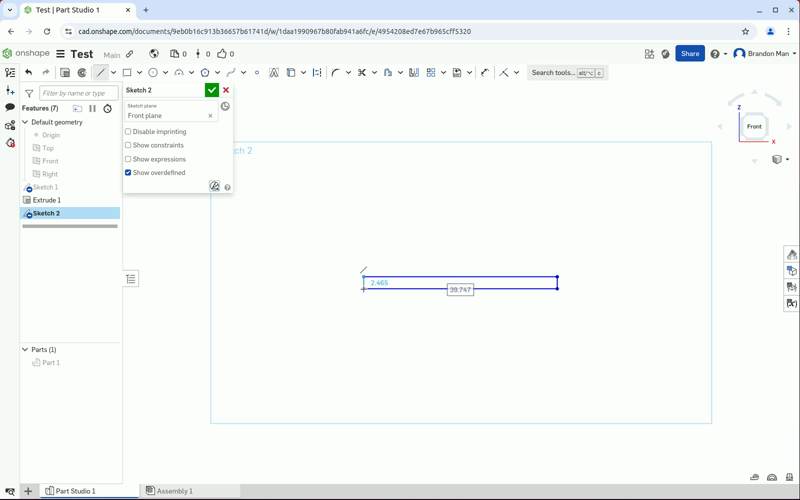
key_up(shift)
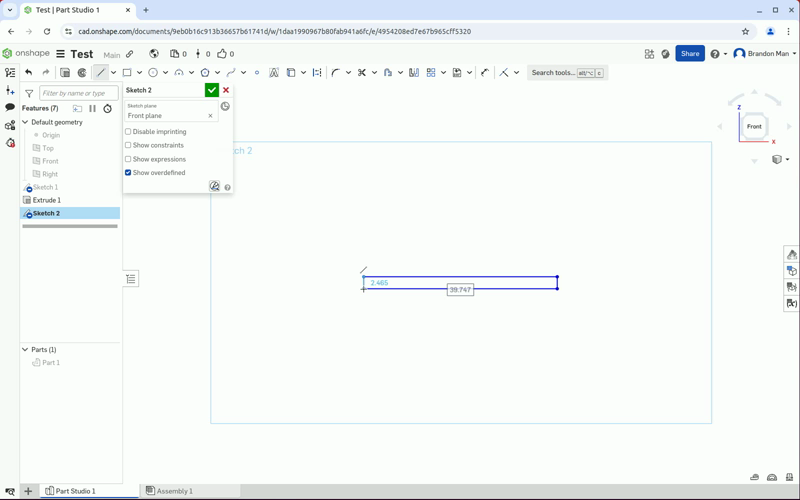
click(363, 288)
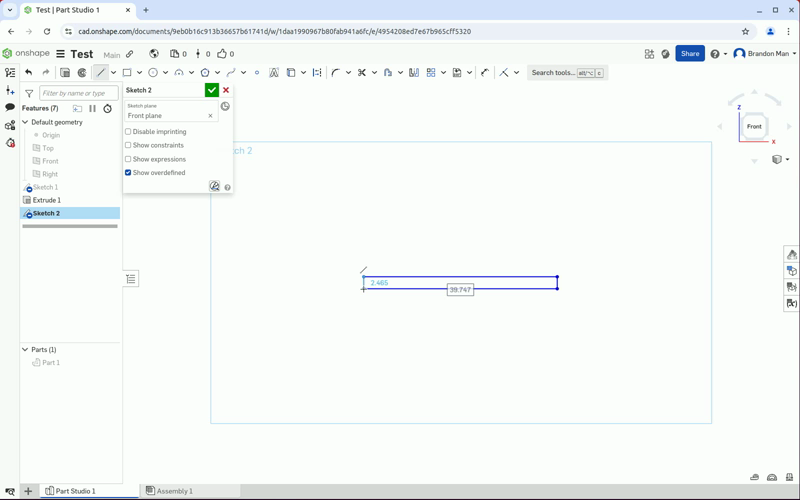
key(esc)
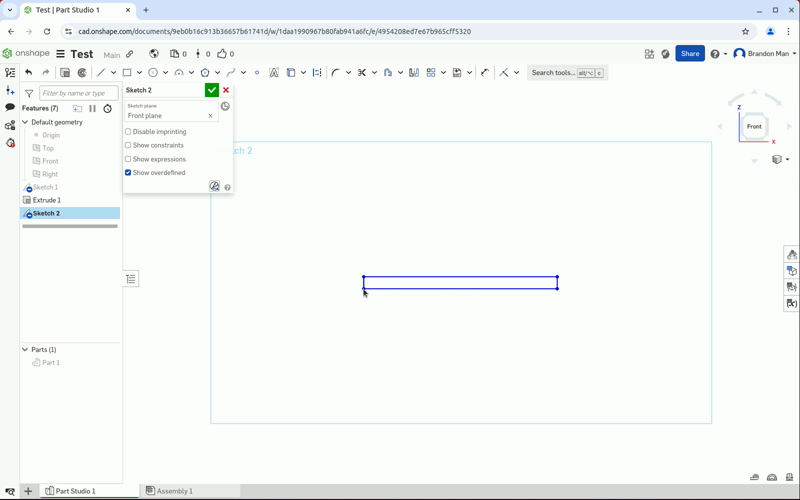
mouse_move(508, 280)
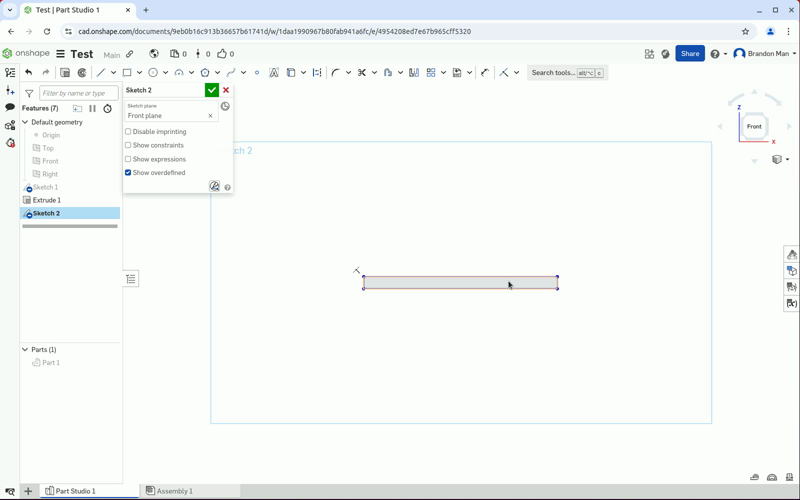
click(508, 280)
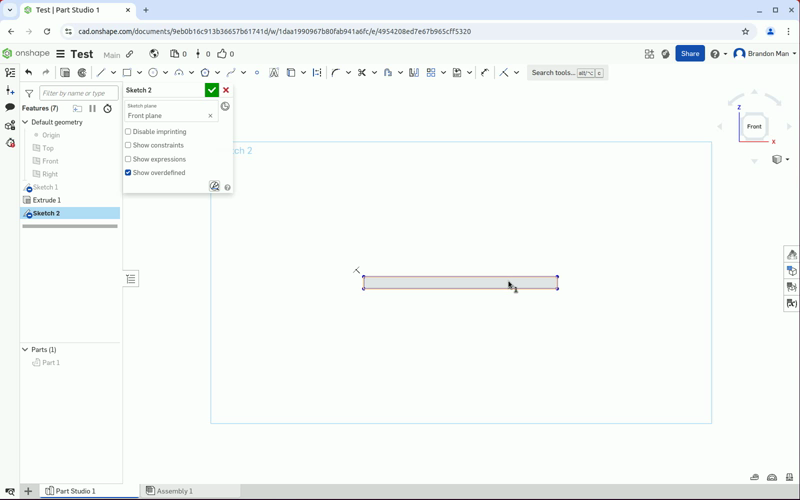
mouse_move(73, 352)
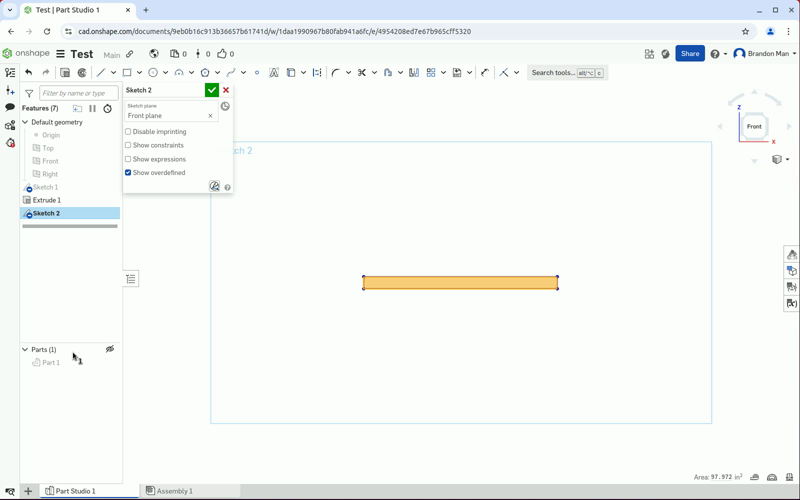
key(shift+y)
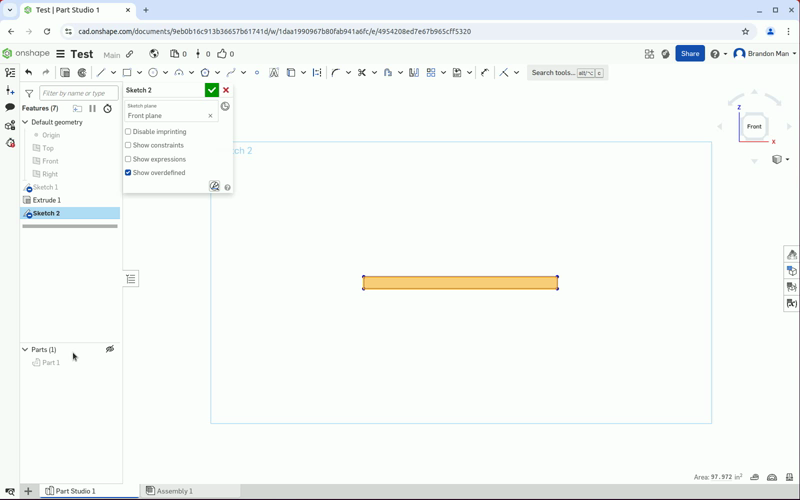
key(shift+e)
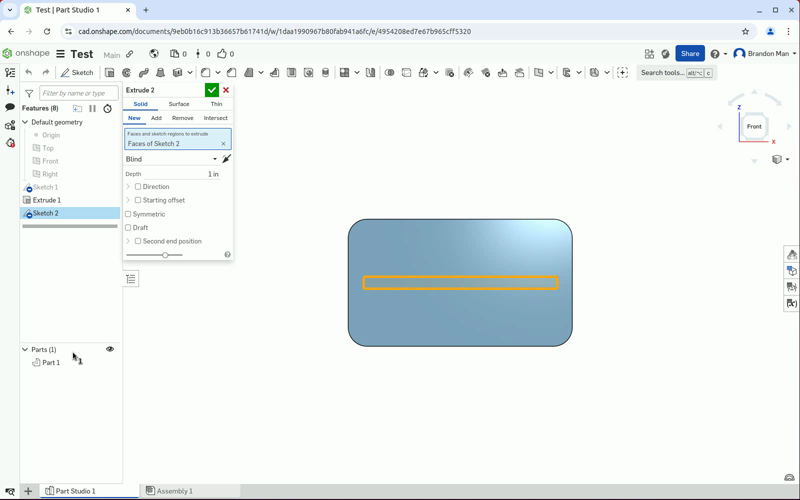
mouse_move(143, 106)
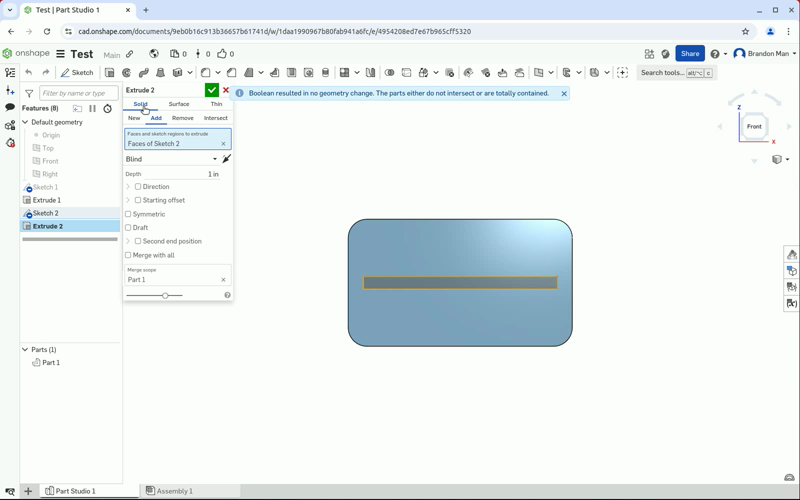
click(143, 106)
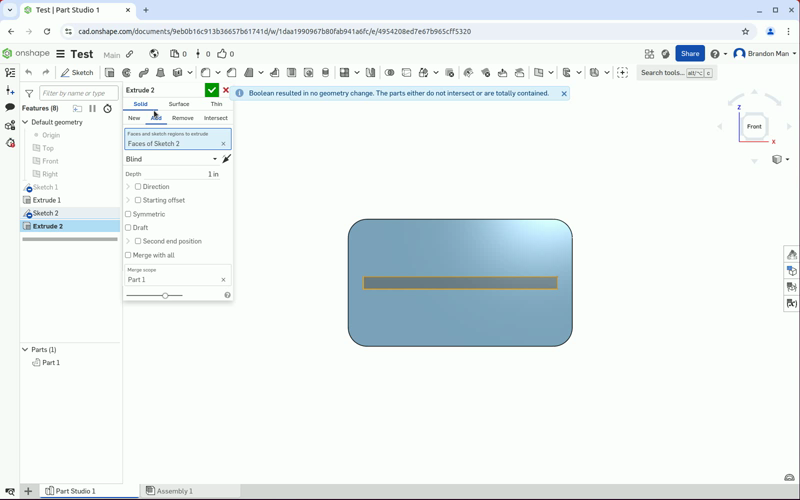
mouse_move(186, 120)
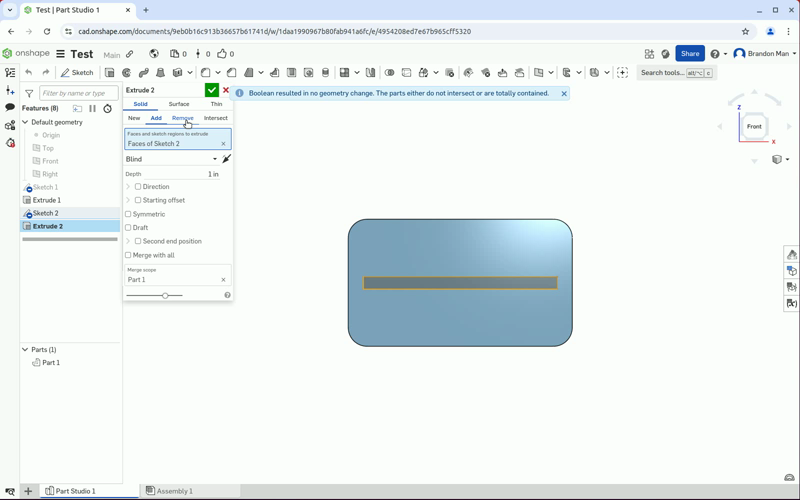
click(186, 120)
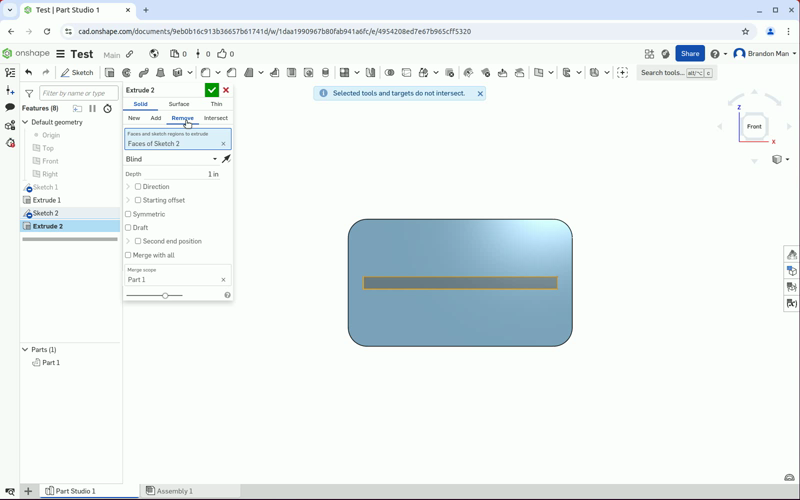
key(tab, 4)
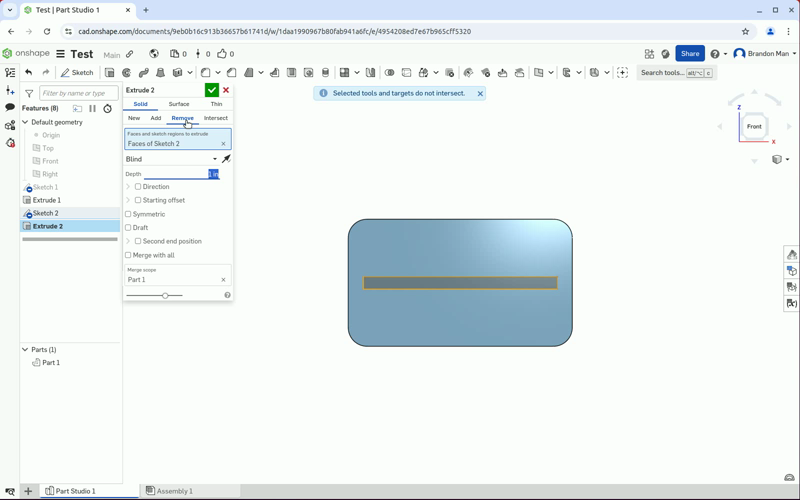
text(-3.611)
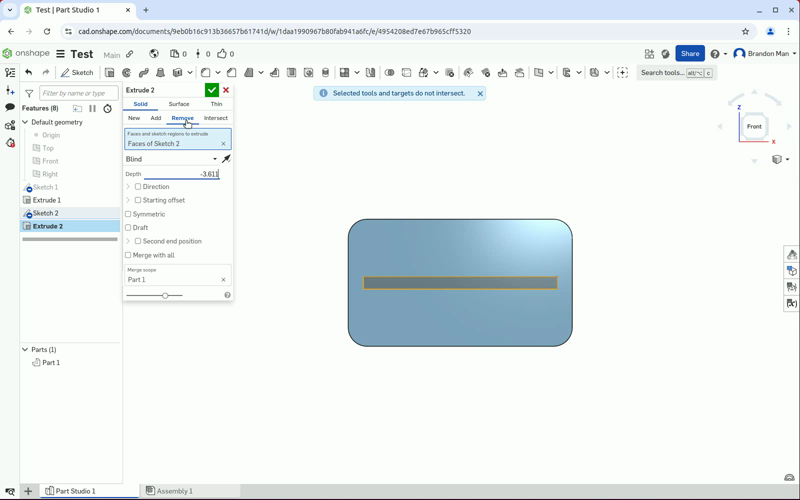
key(tab, 6)
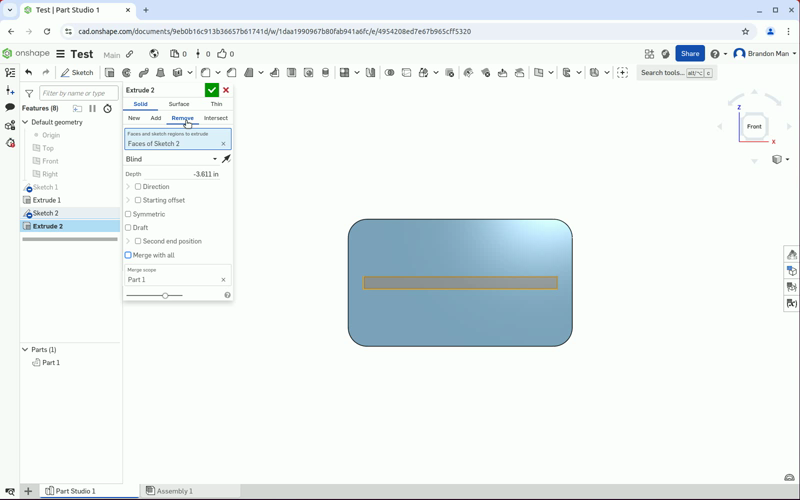
key(space)
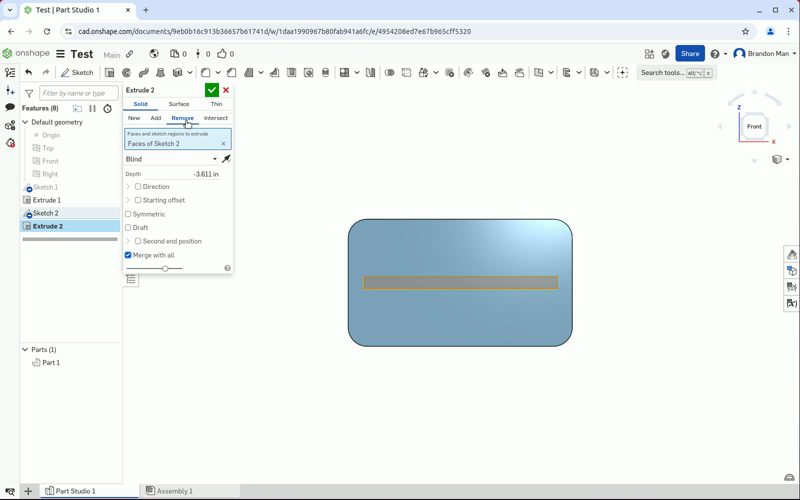
key(enter)
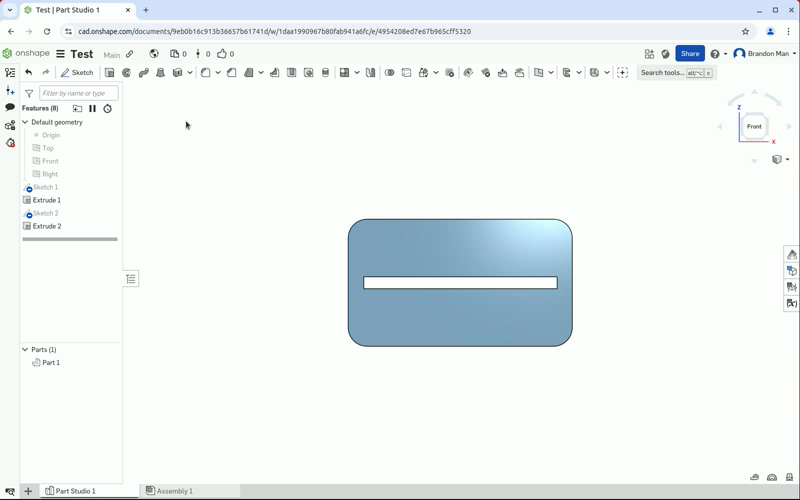
key(shift+h)
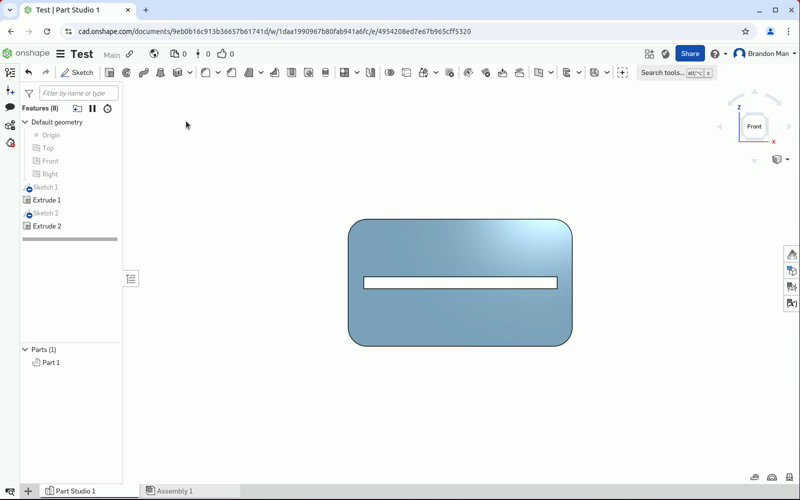
key(shift+h)
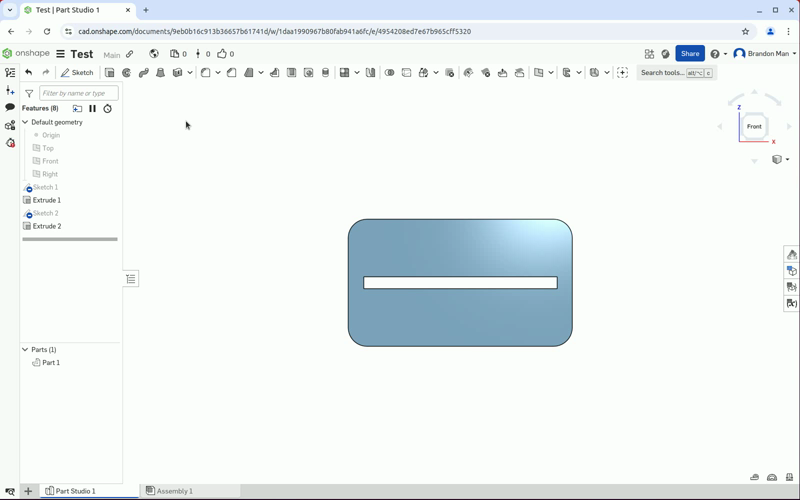
mouse_move(73, 189)
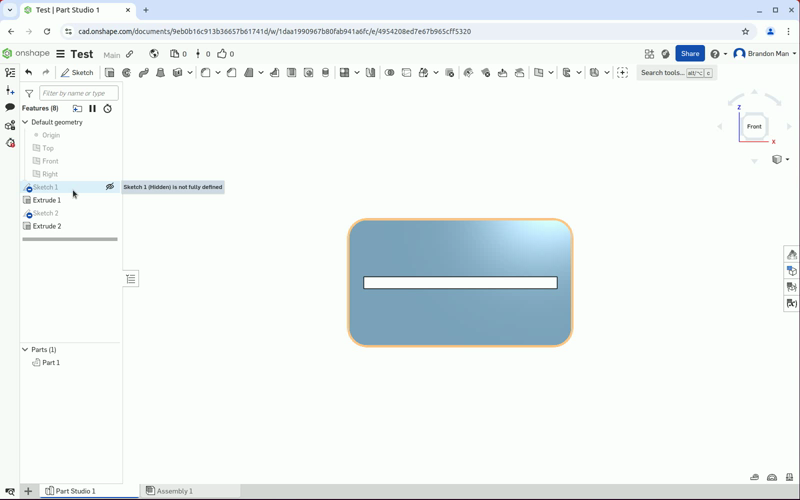
click(73, 189)
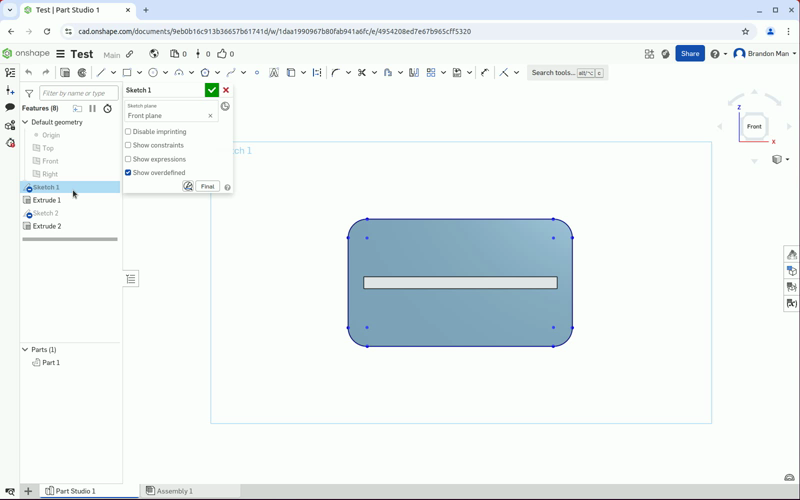
mouse_move(229, 92)
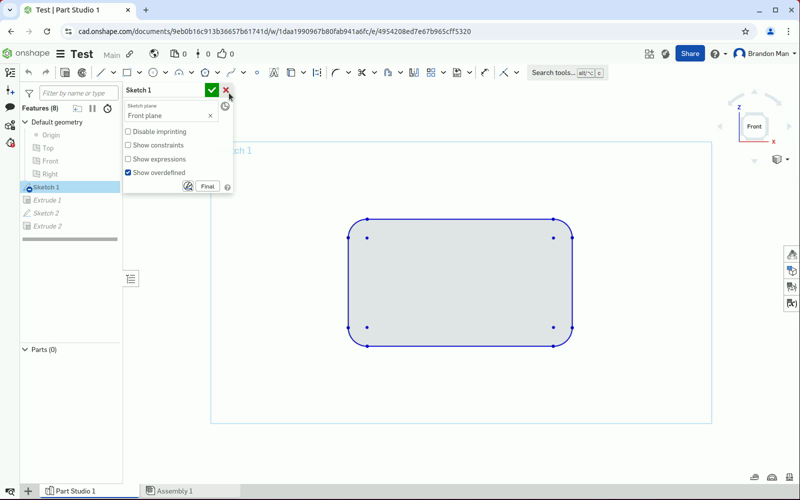
click(229, 92)
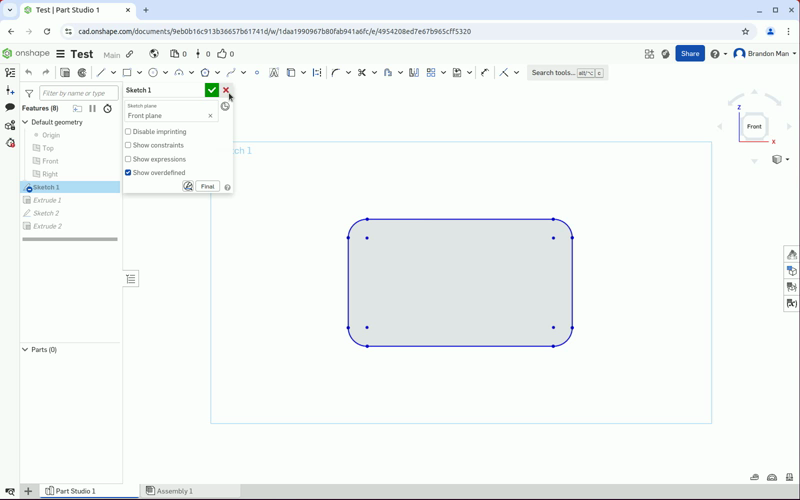
key(shift+s)
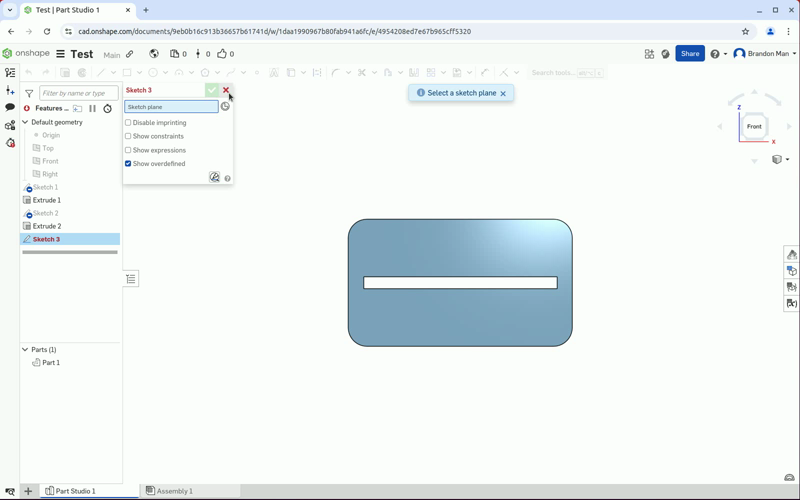
mouse_move(73, 163)
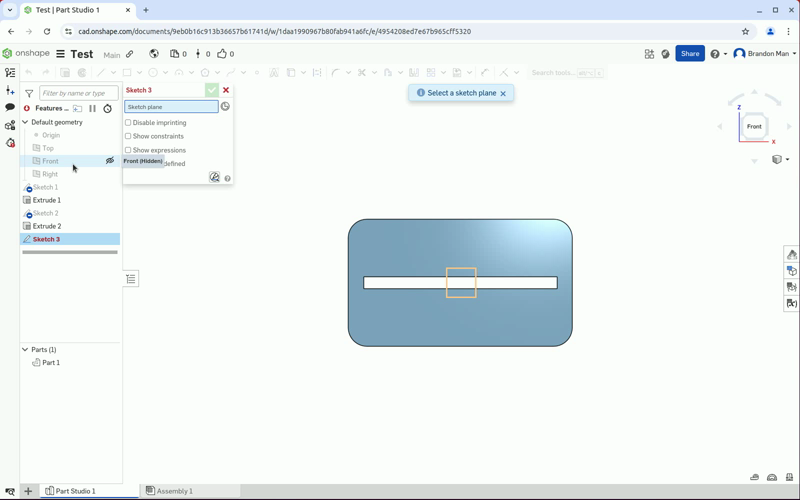
click(73, 163)
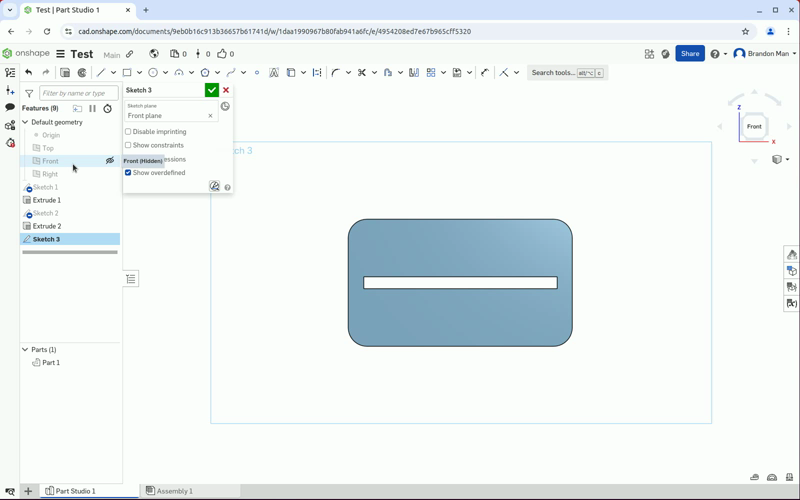
mouse_move(73, 352)
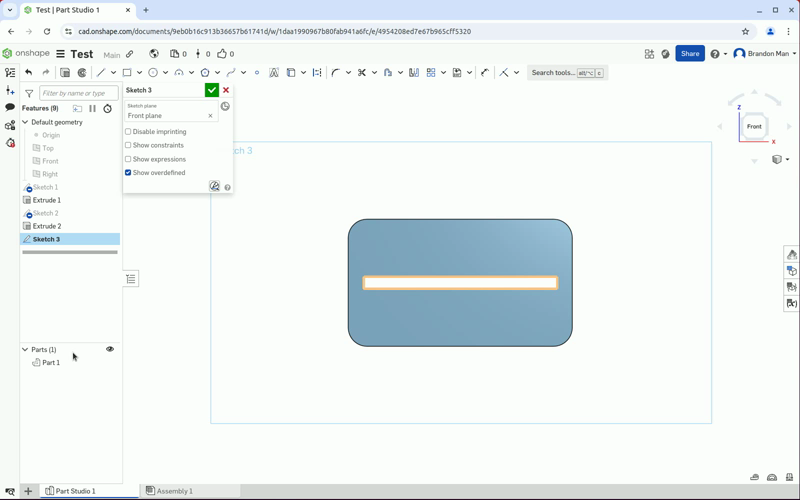
key(y)
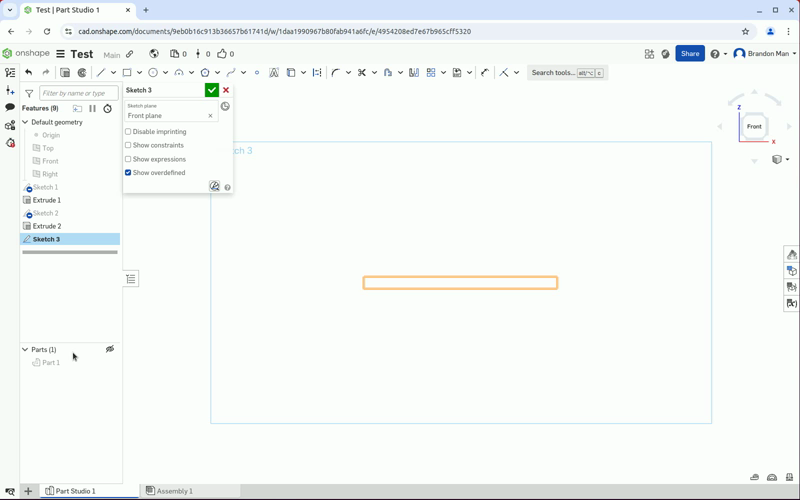
key(l)
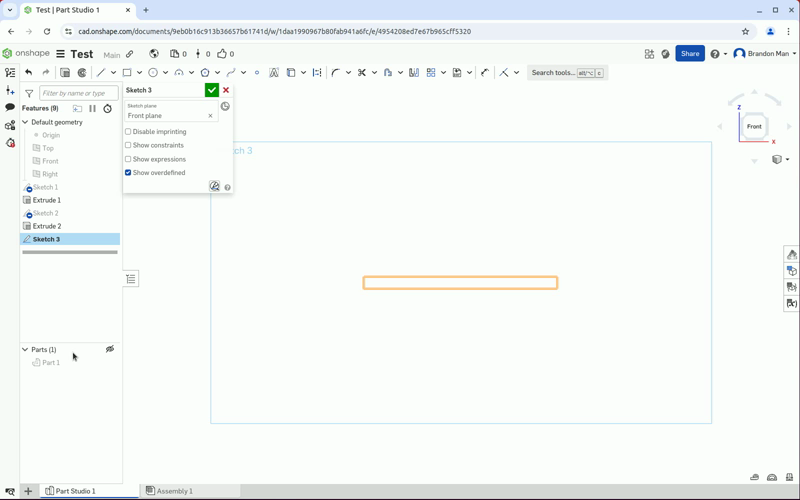
key_down(shift)
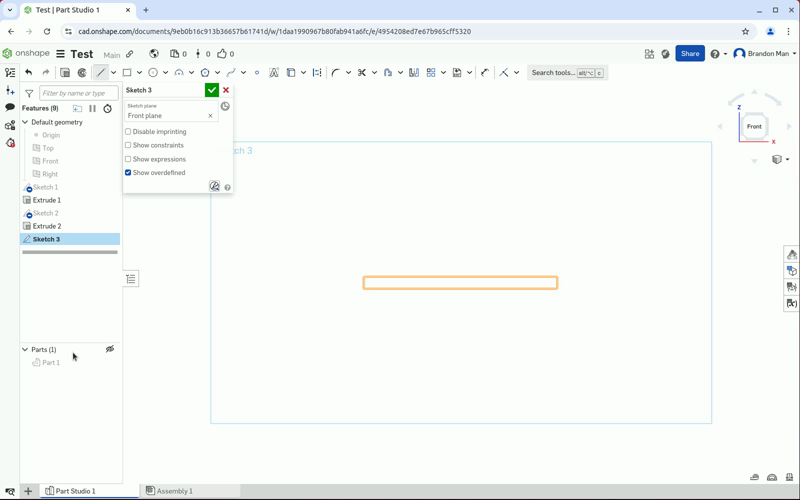
mouse_move(363, 252)
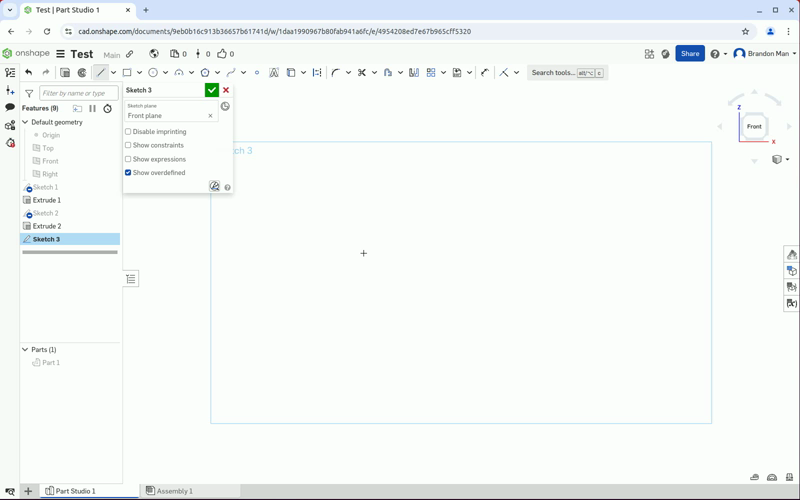
click(363, 252)
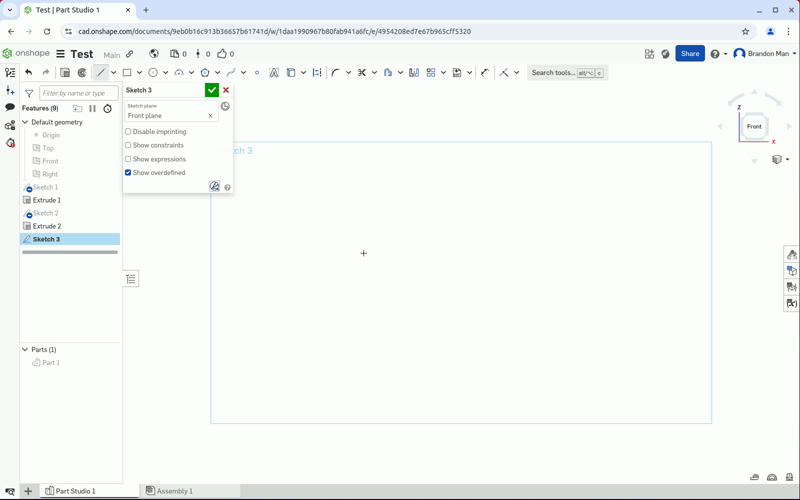
key_up(shift)
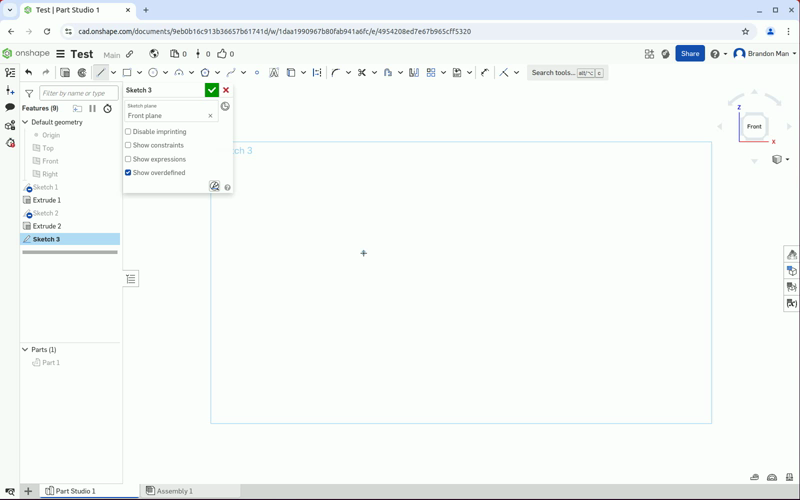
key_down(shift)
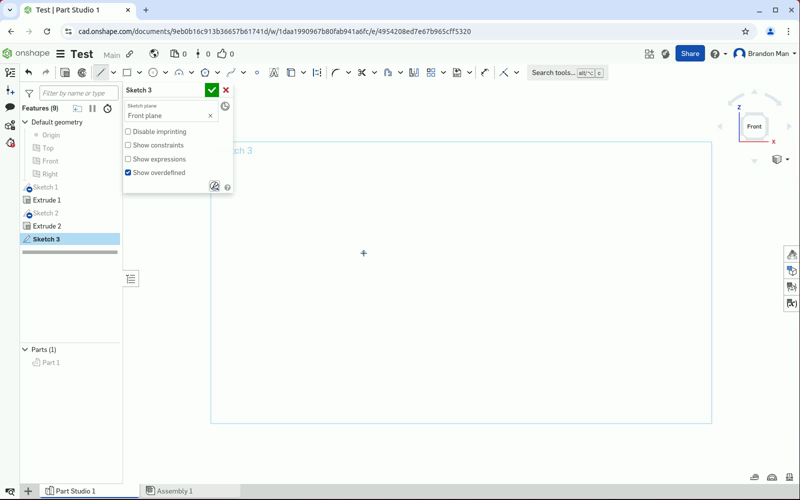
mouse_move(557, 252)
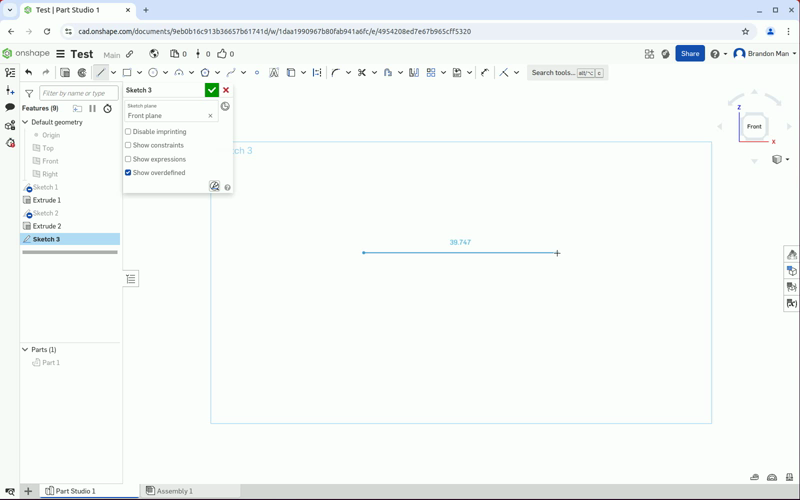
click(557, 252)
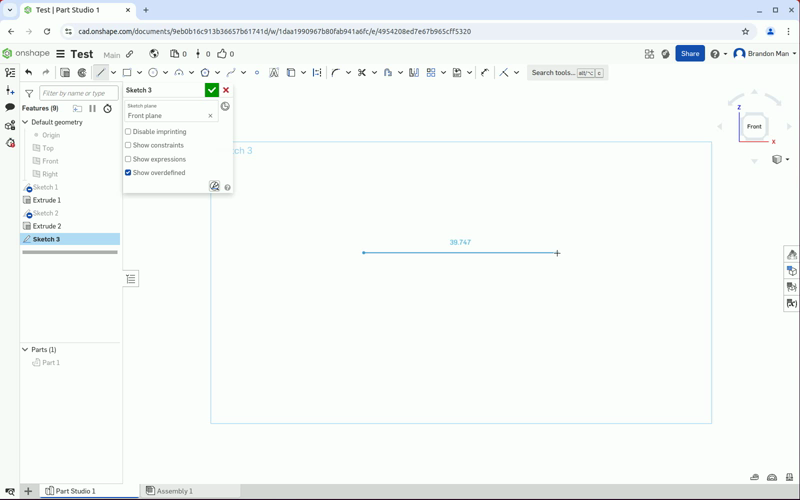
key_up(shift)
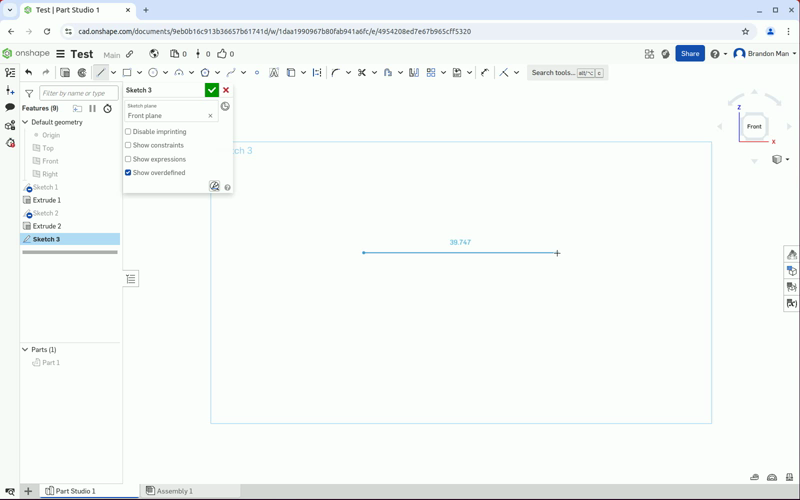
key_down(shift)
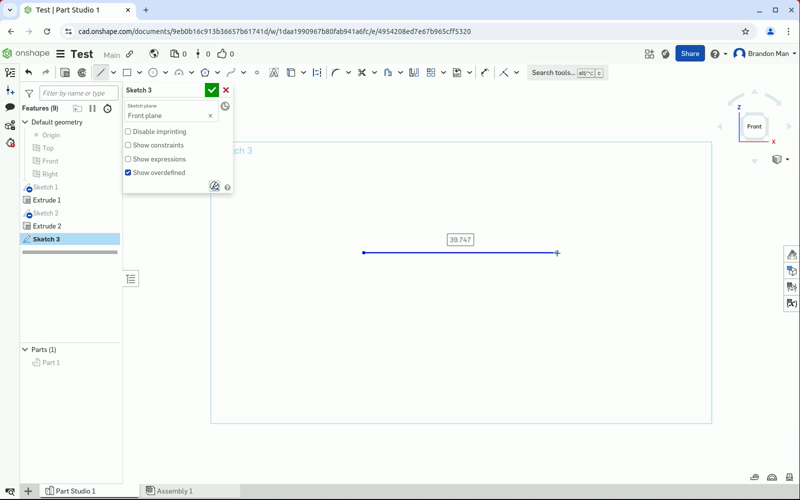
mouse_move(587, 252)
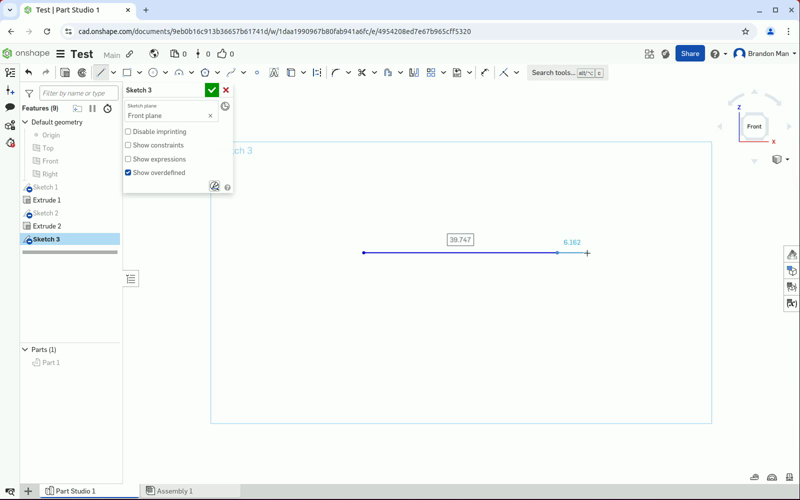
mouse_move(557, 240)
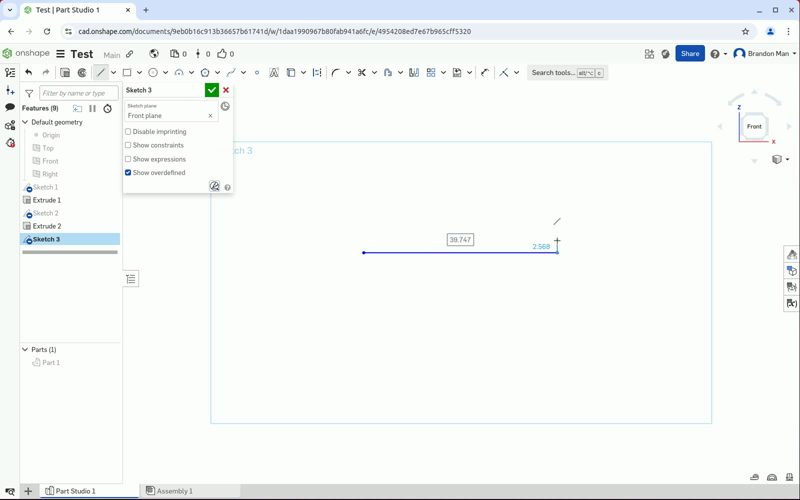
click(557, 240)
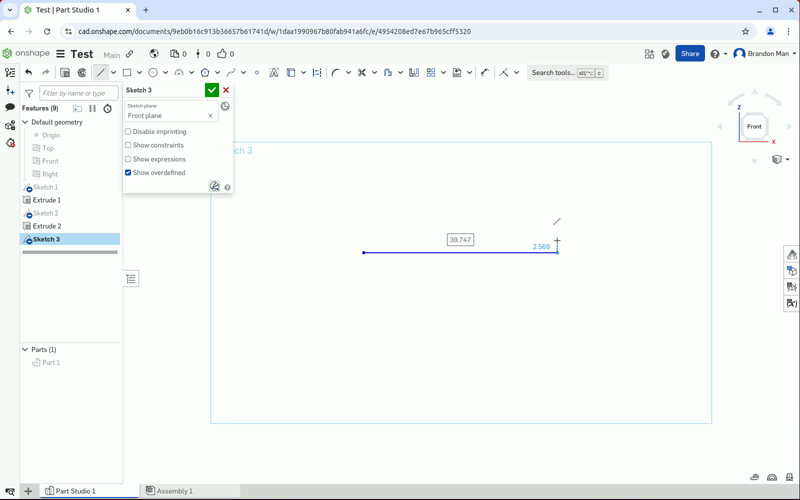
key_up(shift)
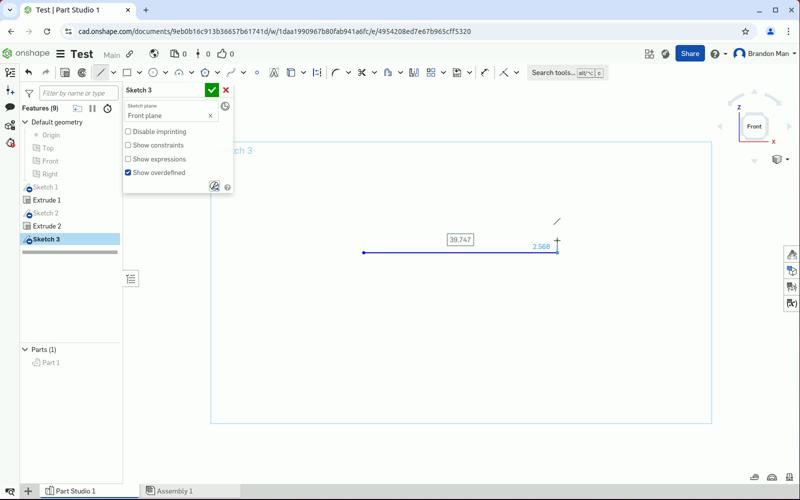
key_down(shift)
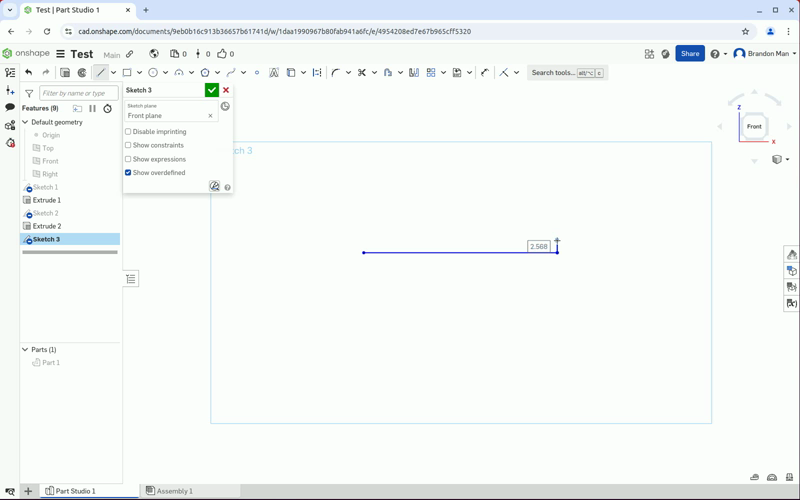
mouse_move(363, 240)
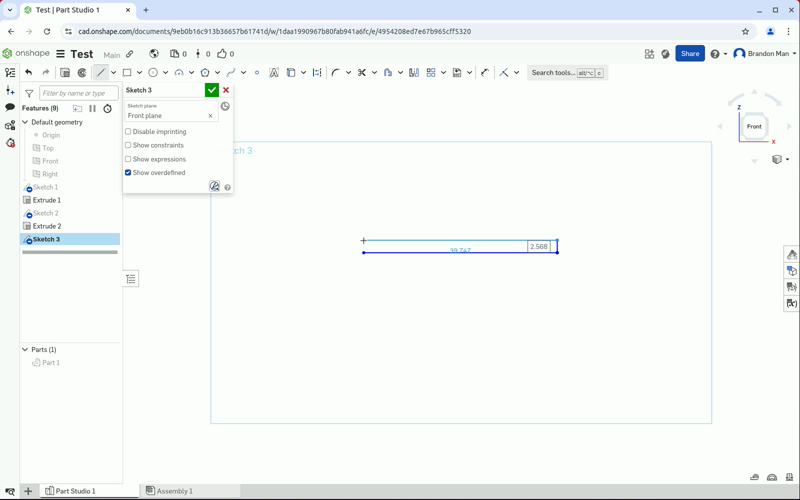
click(363, 240)
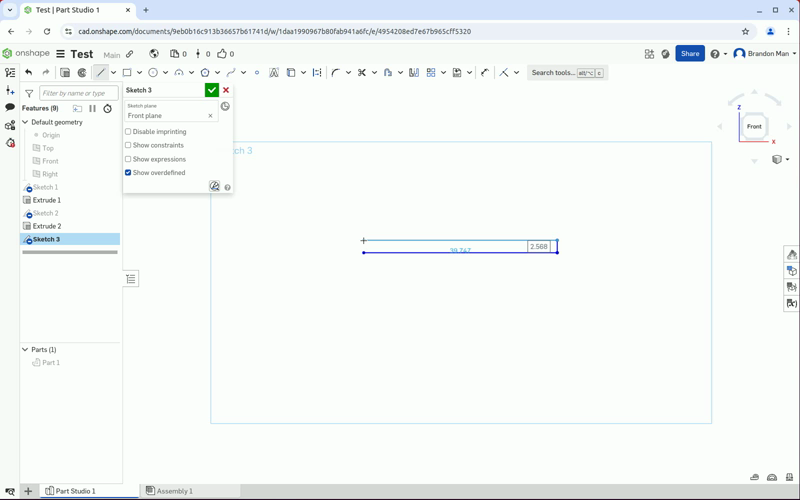
key_up(shift)
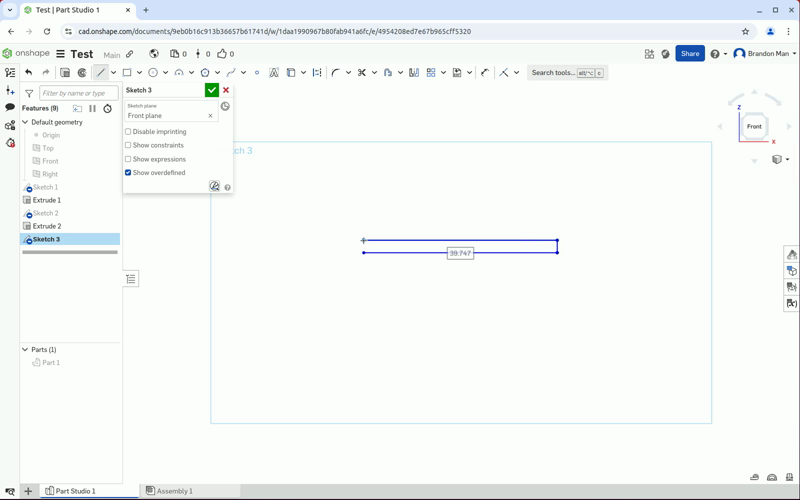
mouse_move(393, 240)
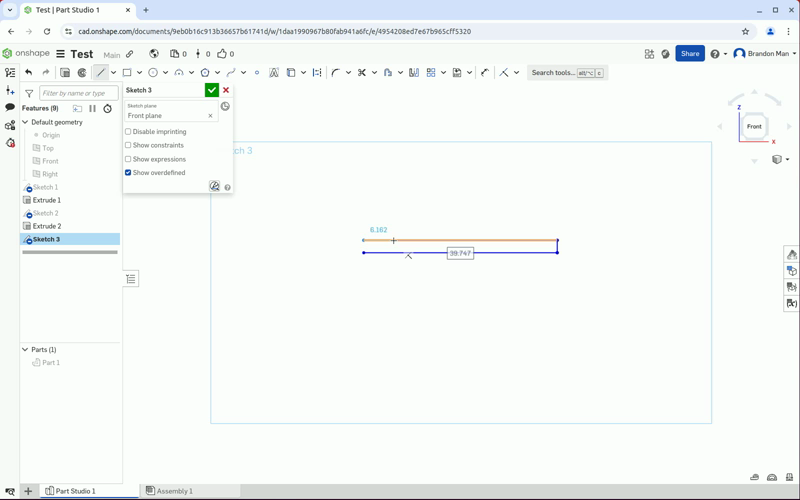
key_down(shift)
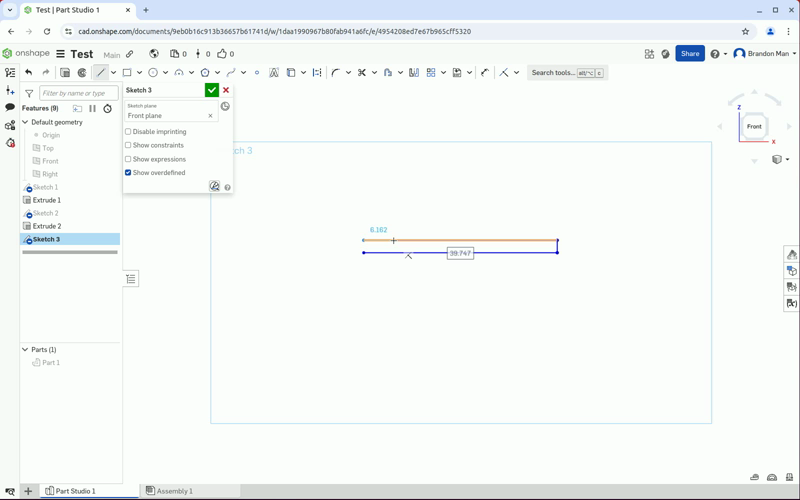
mouse_move(363, 252)
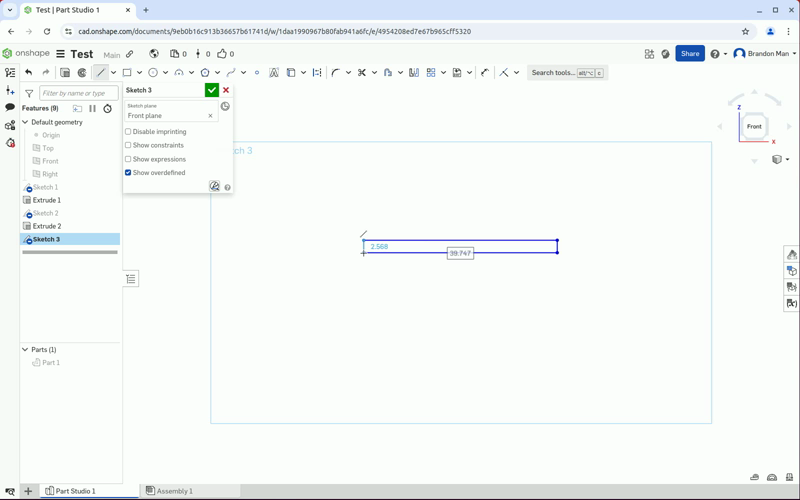
key_up(shift)
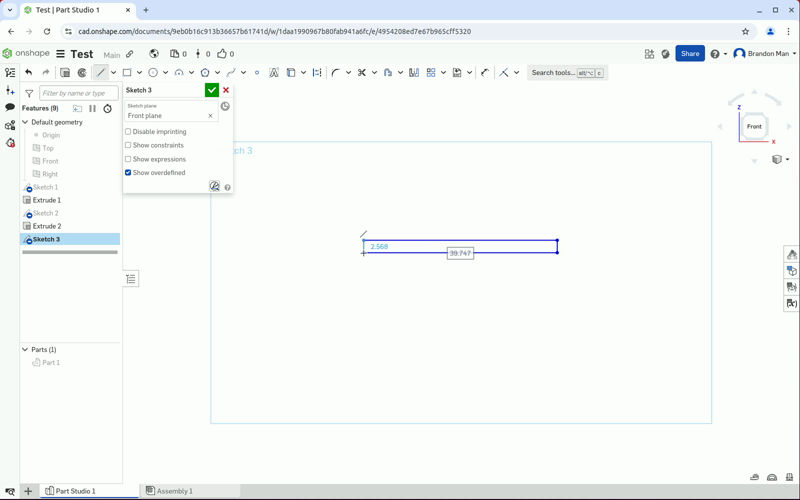
click(363, 252)
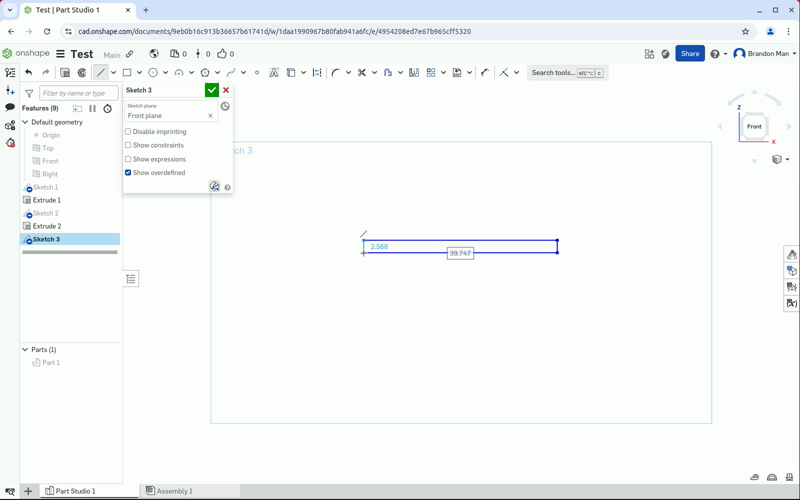
key(esc)
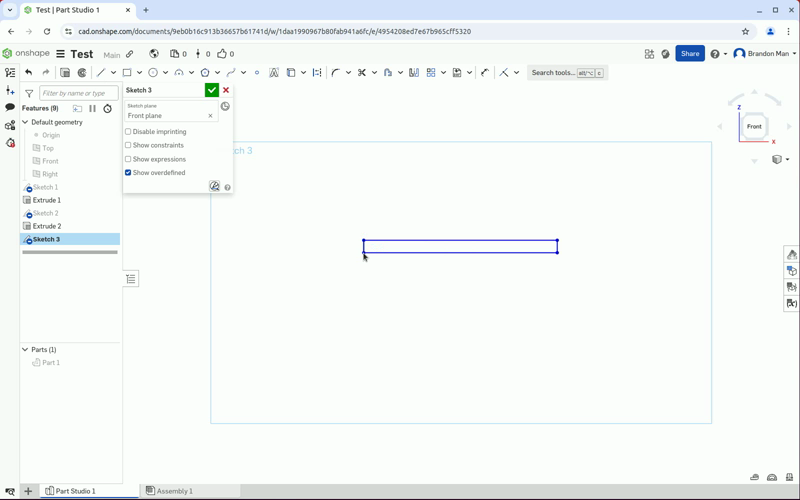
mouse_move(554, 246)
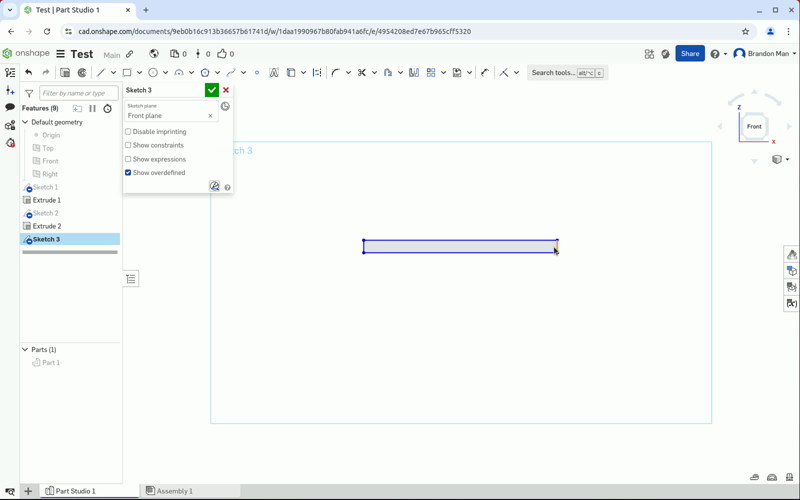
click(554, 246)
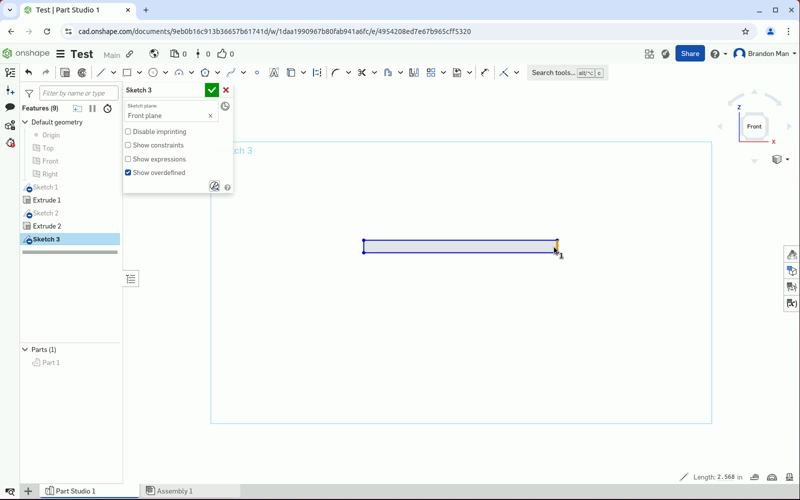
mouse_move(73, 352)
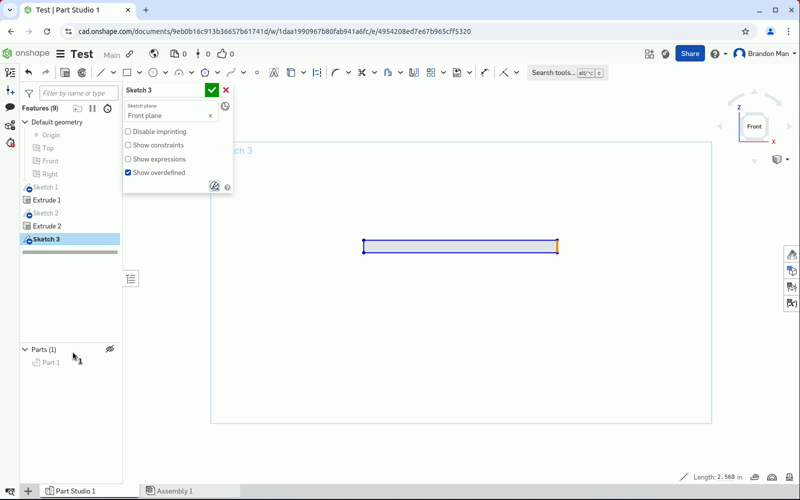
key(shift+y)
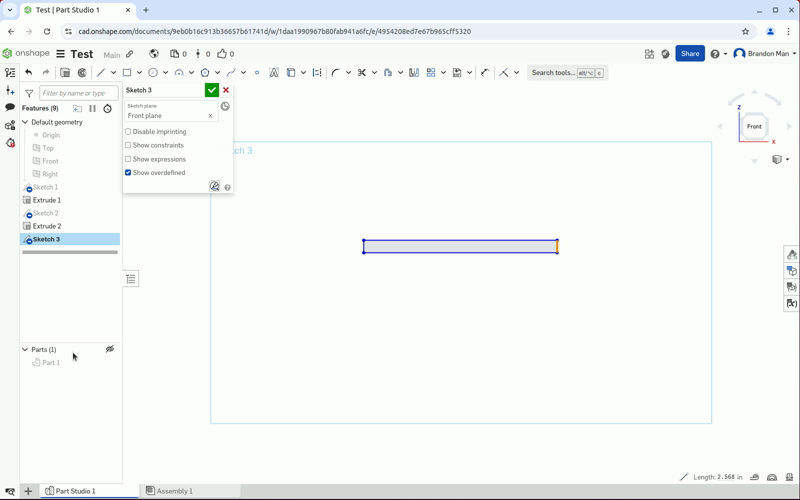
key(shift+e)
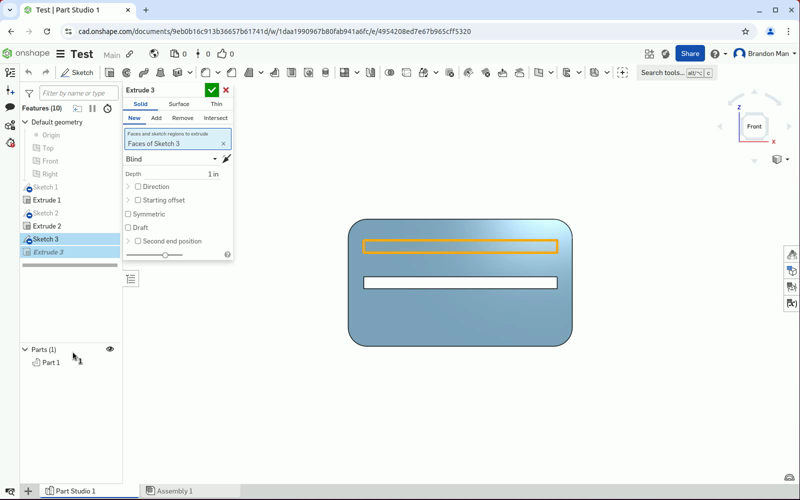
mouse_move(143, 106)
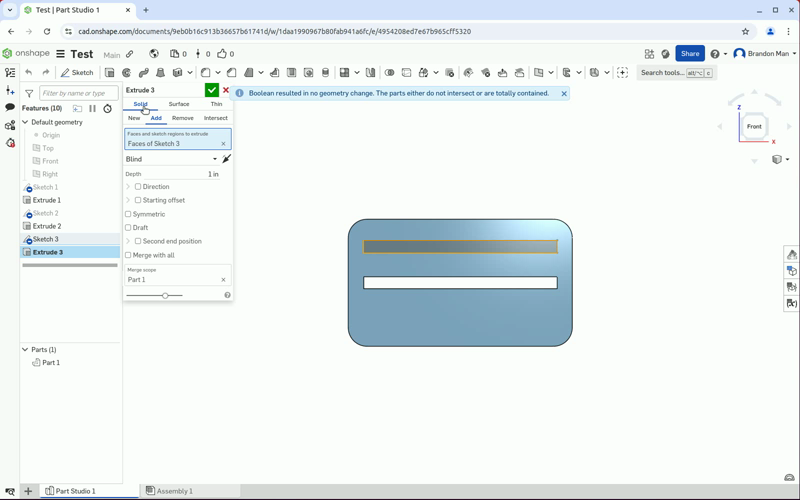
click(143, 106)
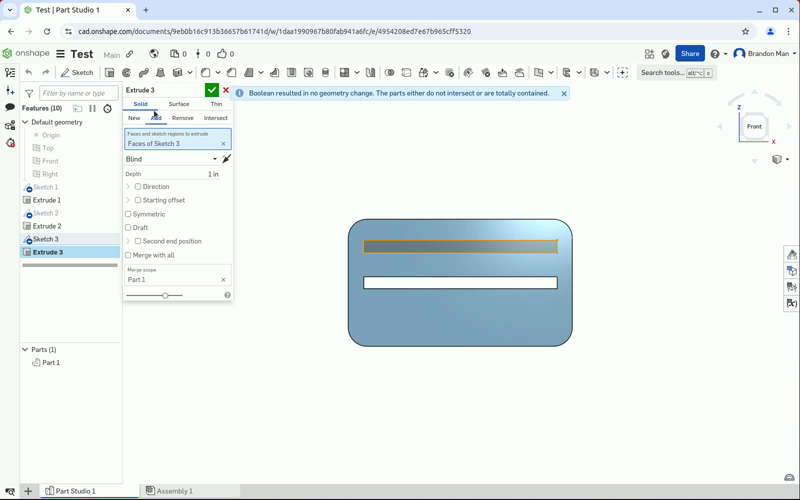
mouse_move(186, 120)
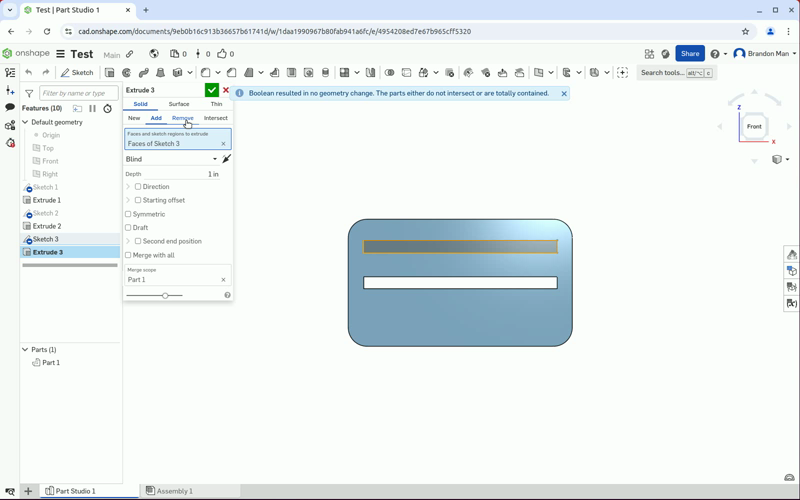
click(186, 120)
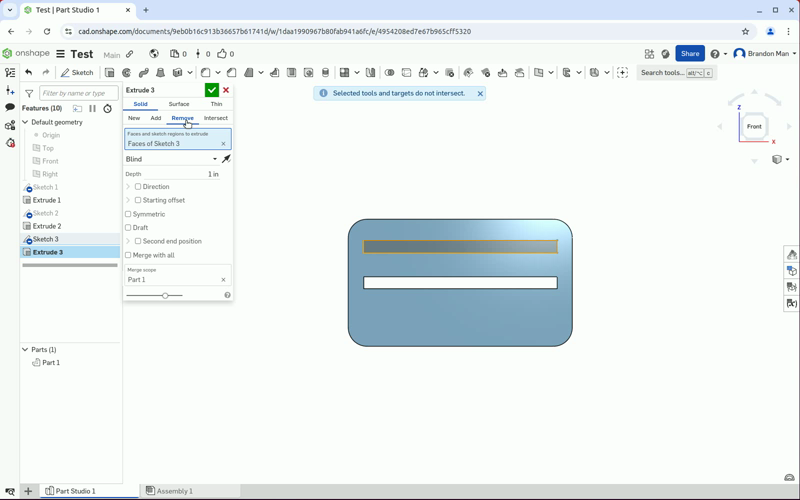
key(tab, 4)
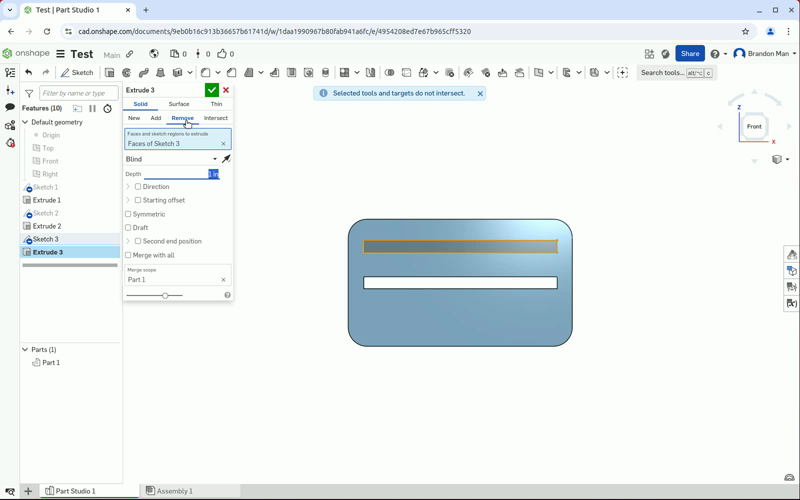
text(-3.611)
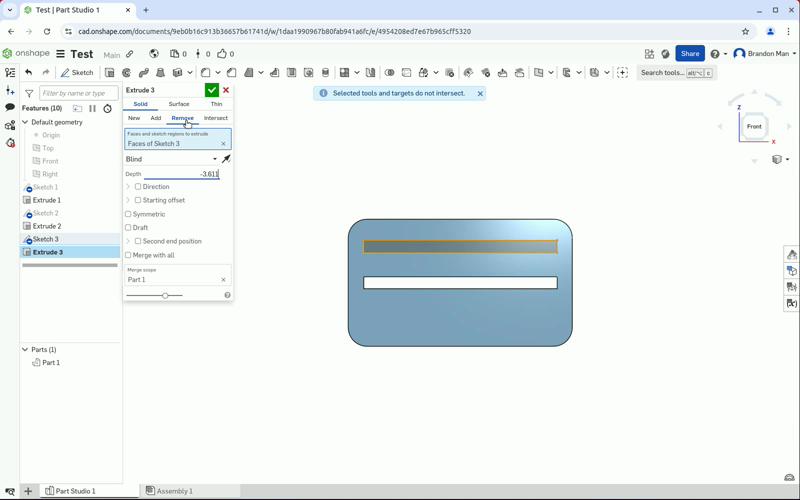
key(tab, 6)
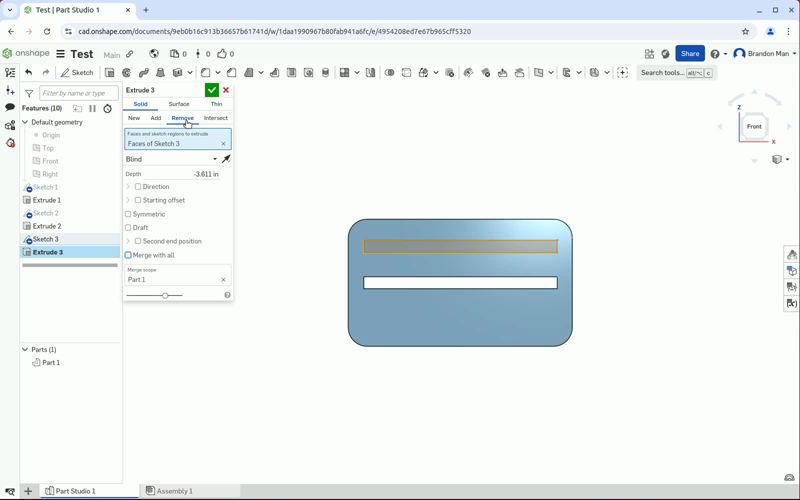
key(space)
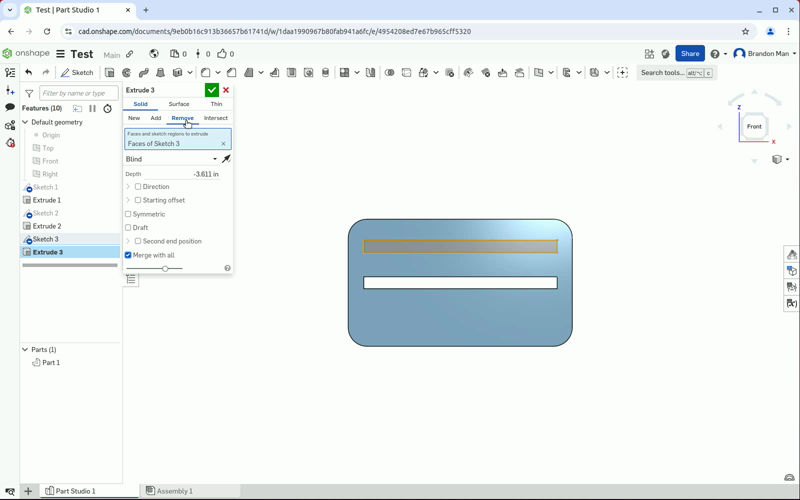
key(enter)
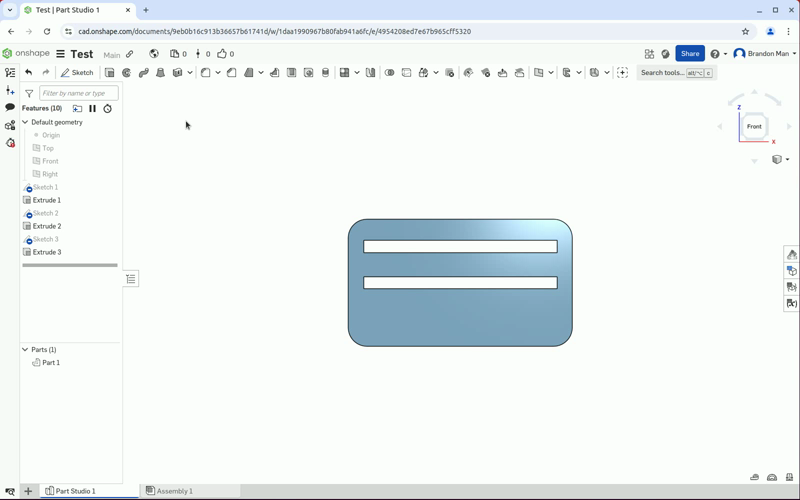
key(shift+h)
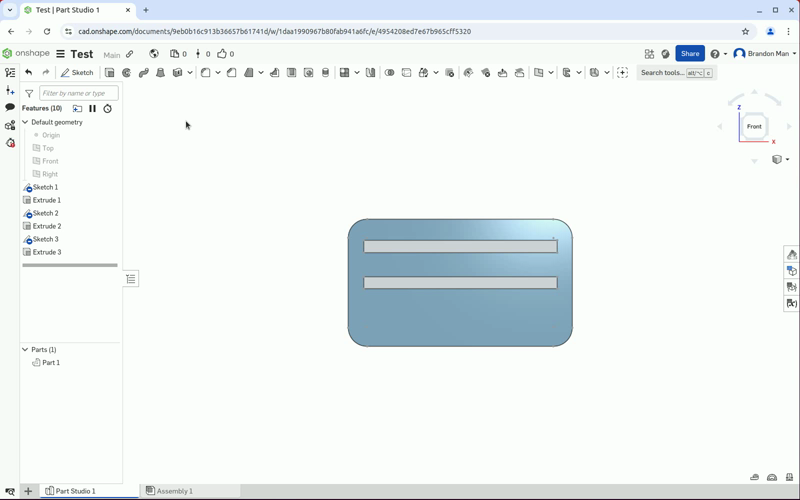
key(shift+h)
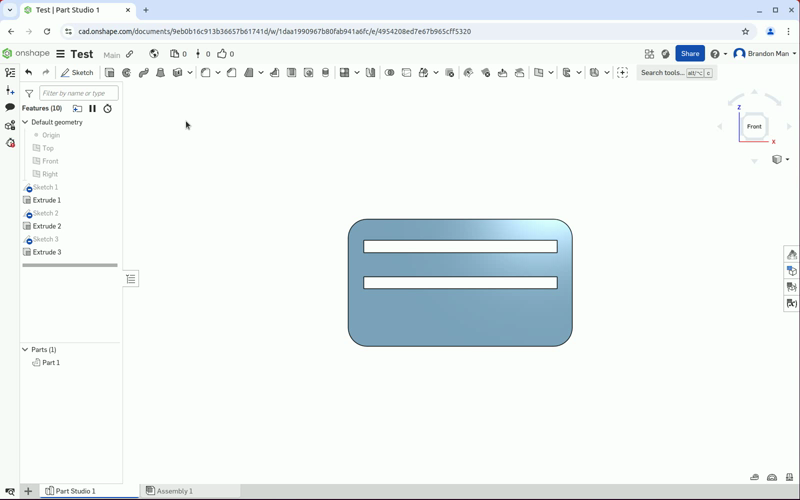
mouse_move(73, 189)
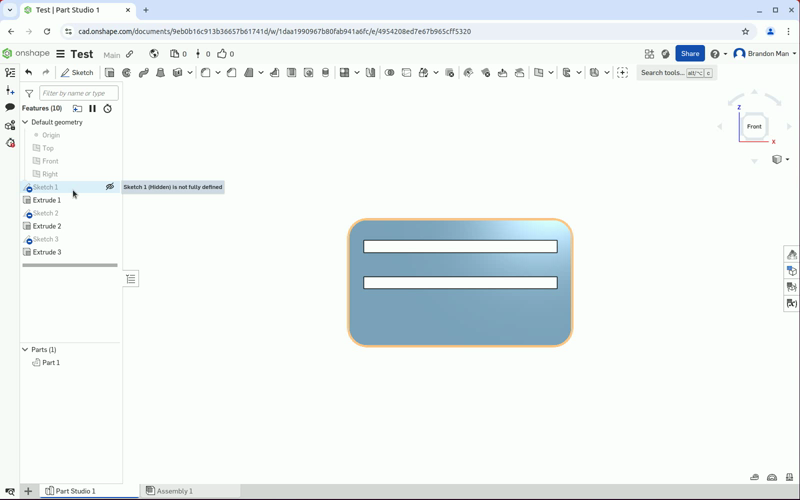
click(73, 189)
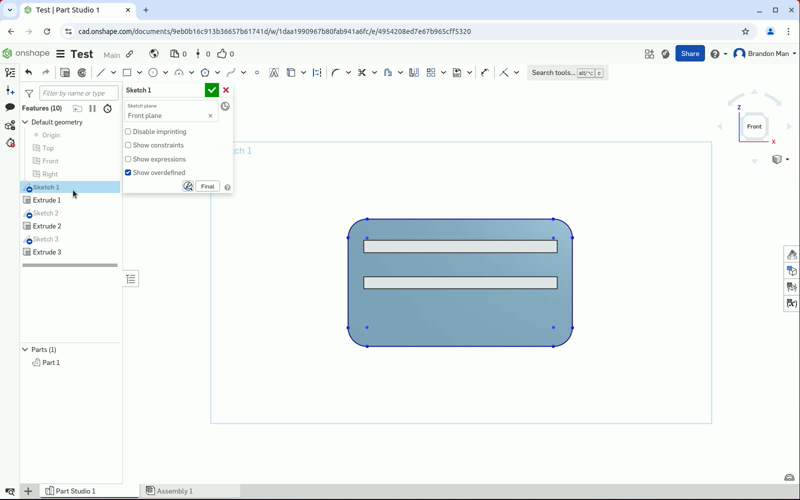
mouse_move(229, 92)
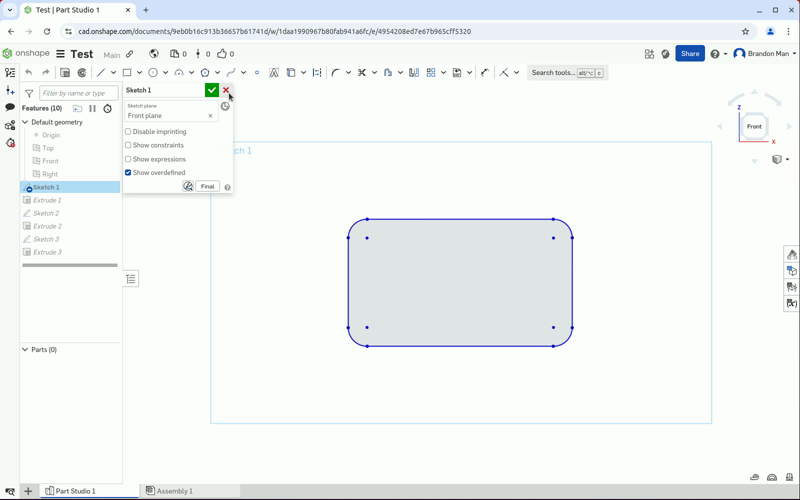
click(229, 92)
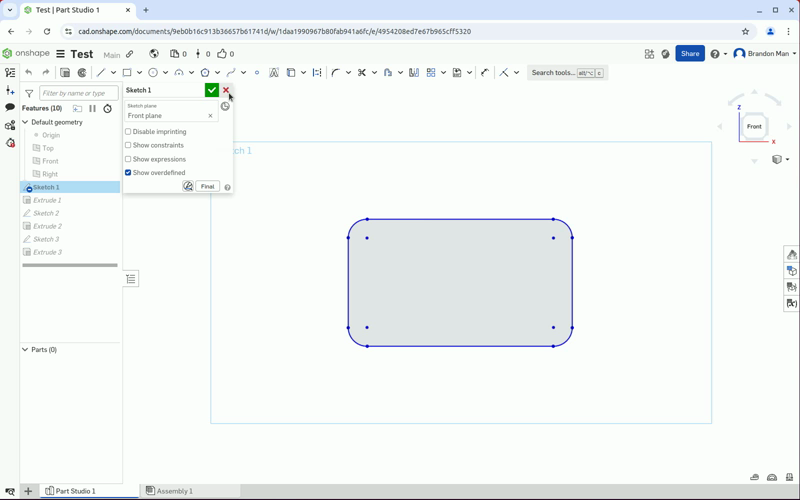
key(shift+s)
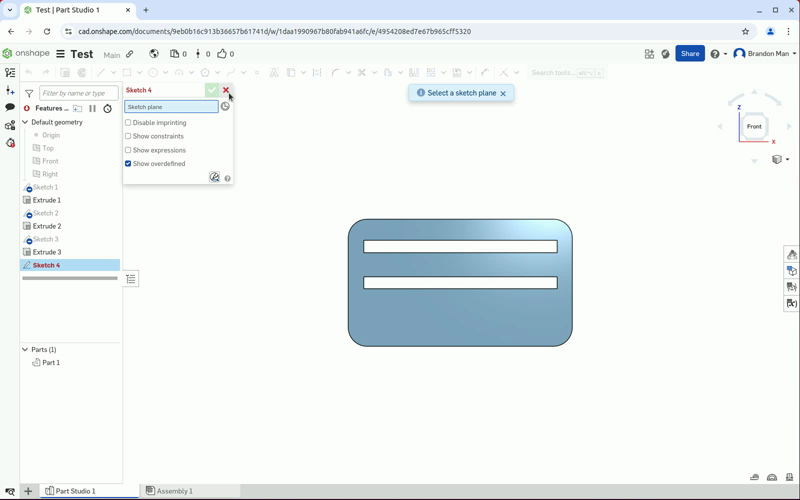
mouse_move(73, 163)
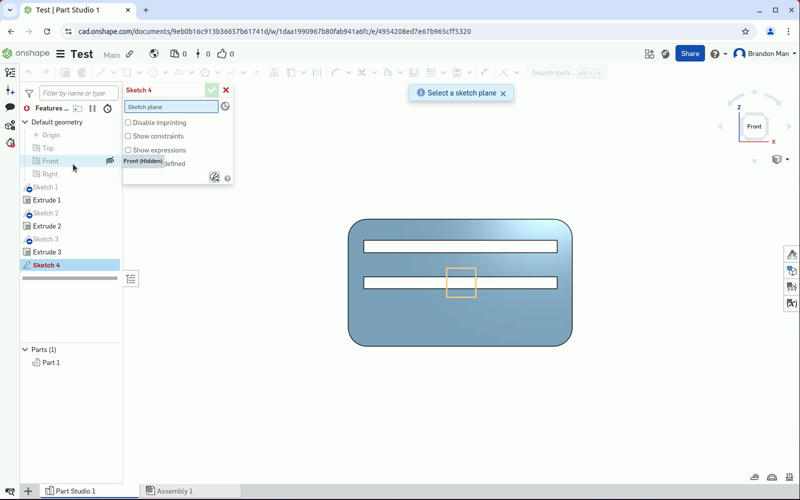
click(73, 163)
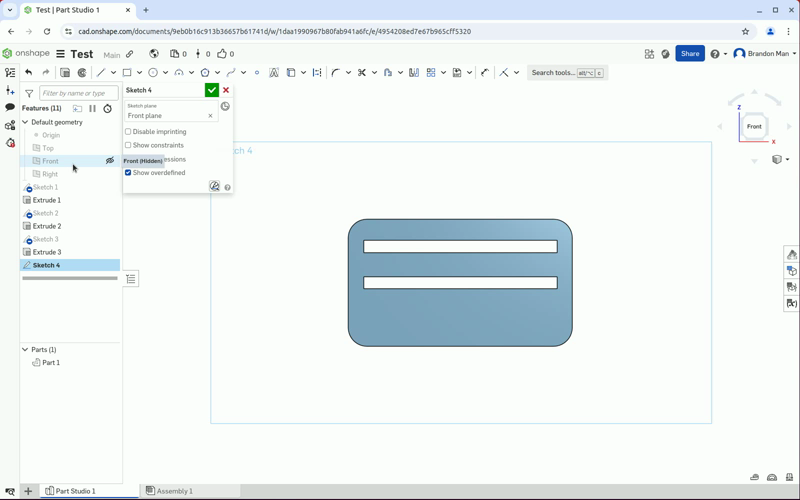
mouse_move(73, 352)
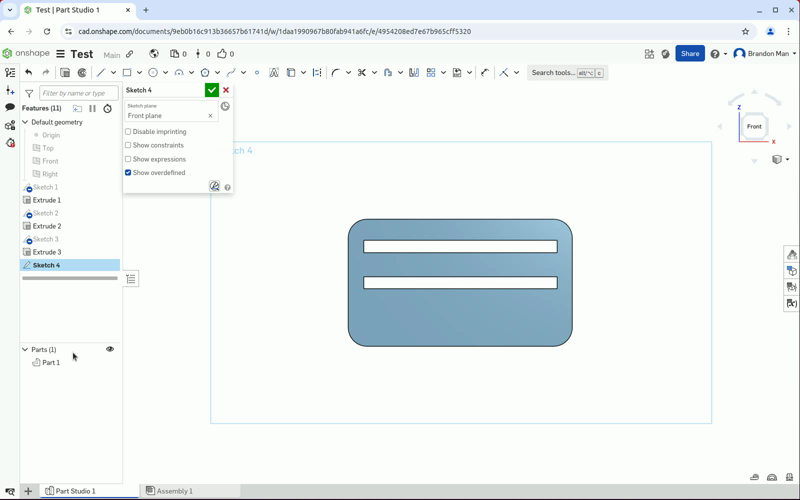
key(y)
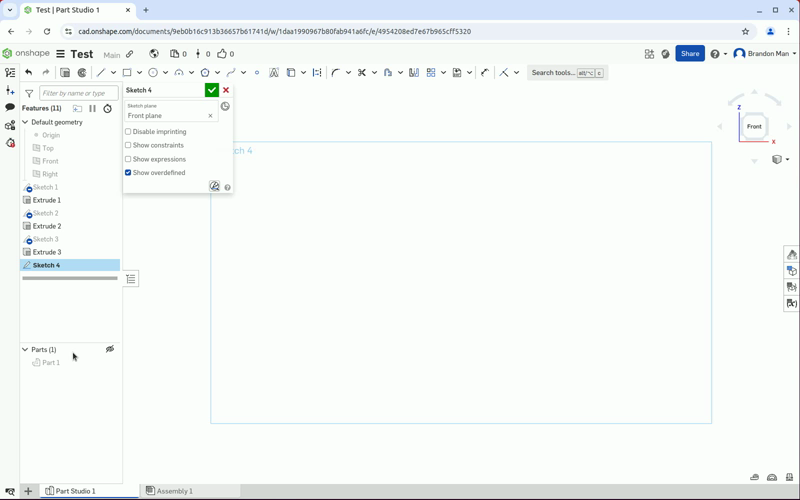
key(l)
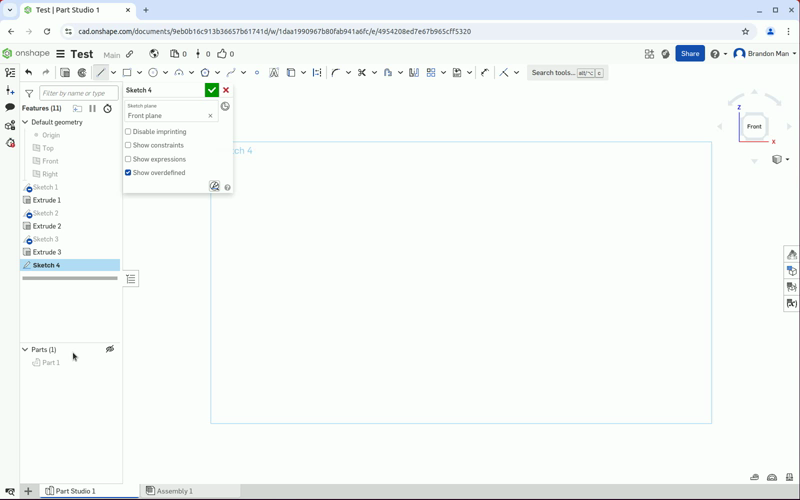
key_down(shift)
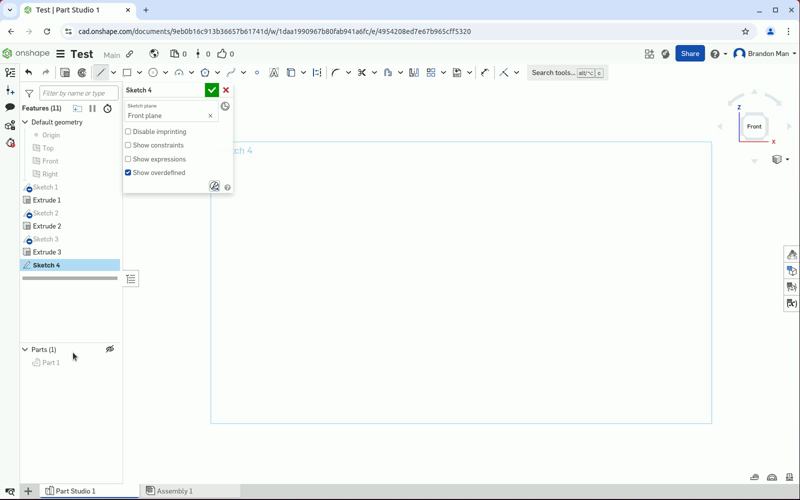
mouse_move(363, 325)
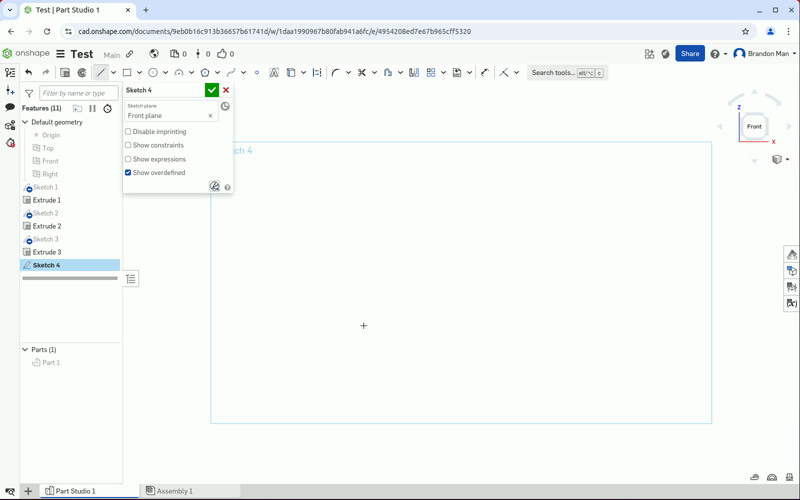
click(363, 325)
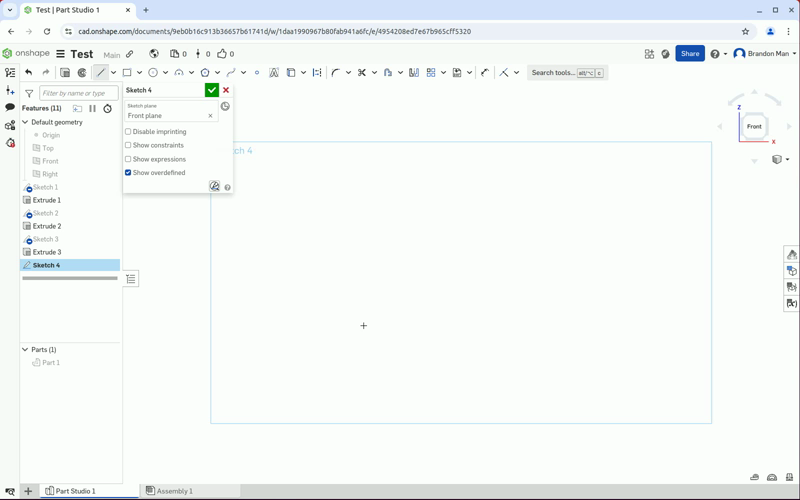
key_up(shift)
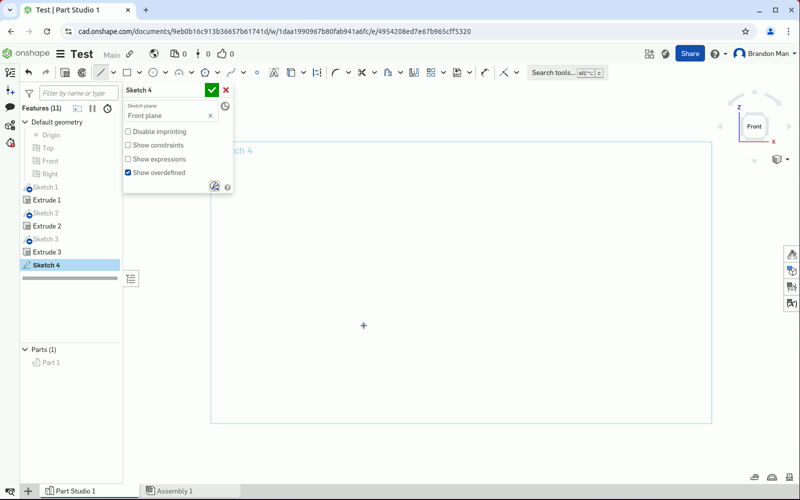
key_down(shift)
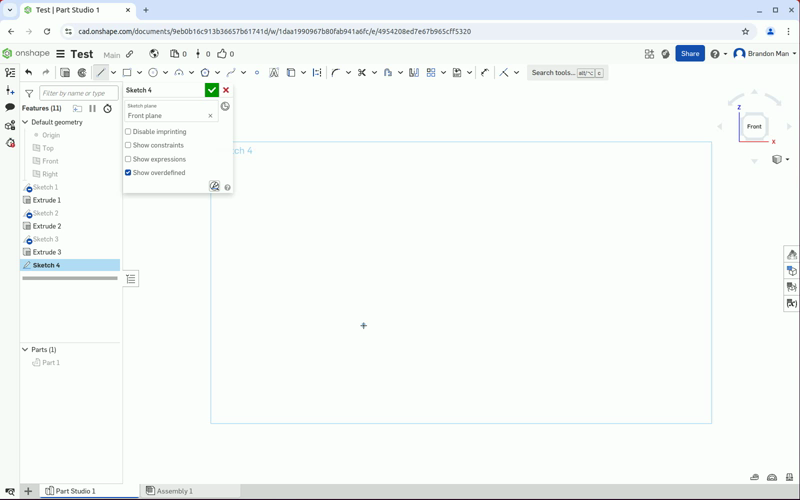
mouse_move(557, 325)
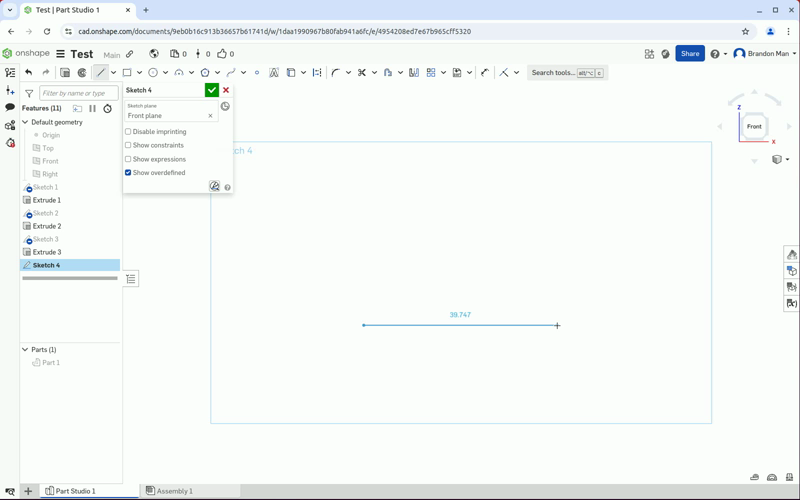
click(557, 325)
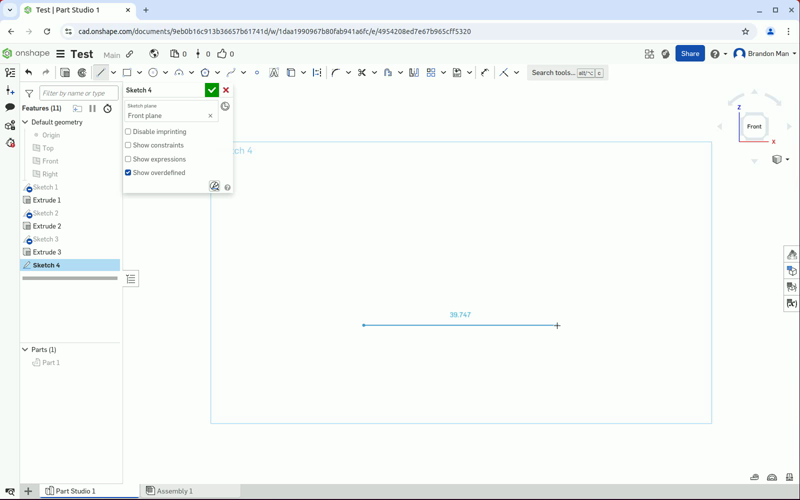
key_up(shift)
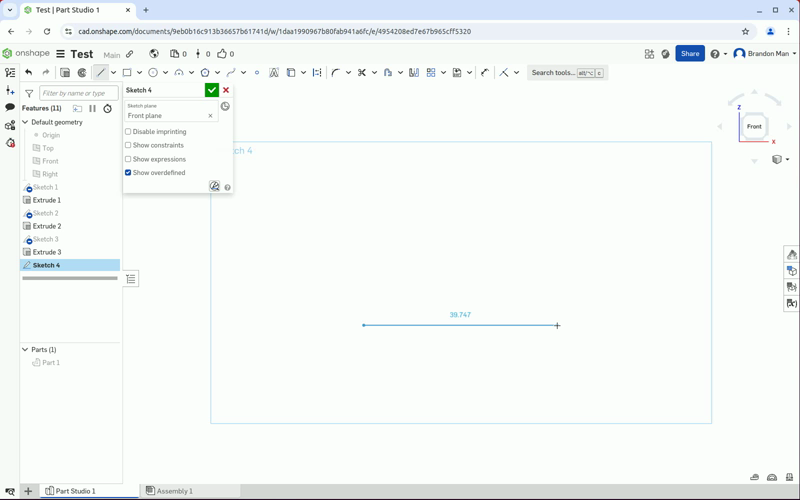
key_down(shift)
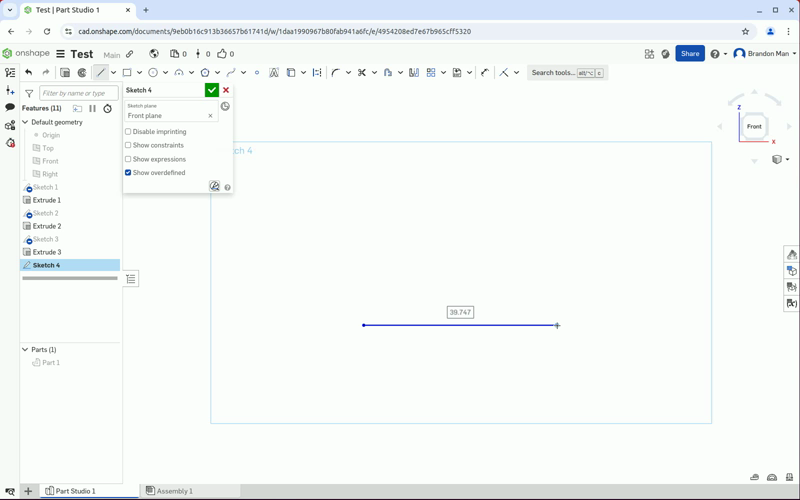
mouse_move(587, 325)
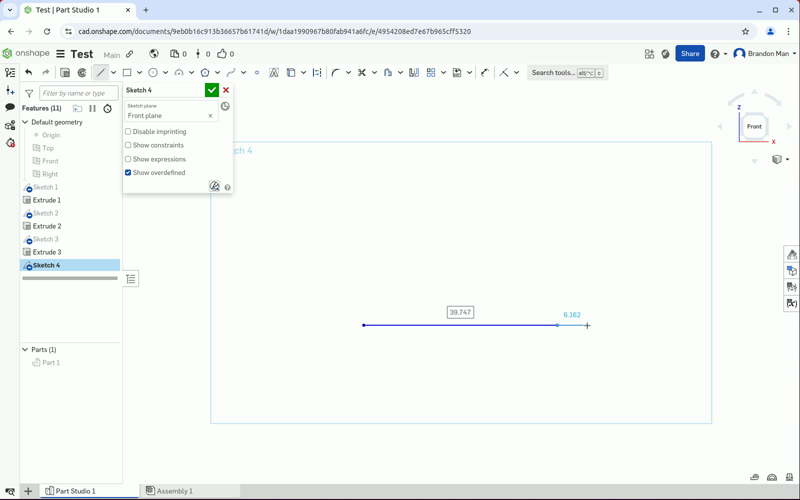
mouse_move(557, 312)
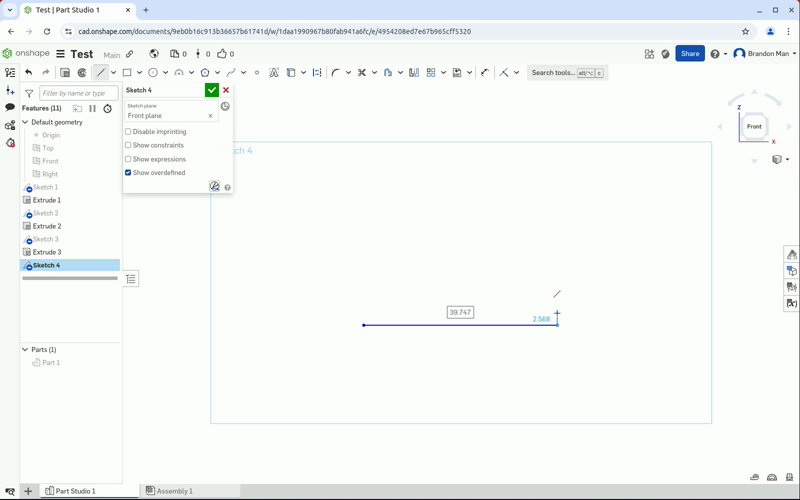
click(557, 312)
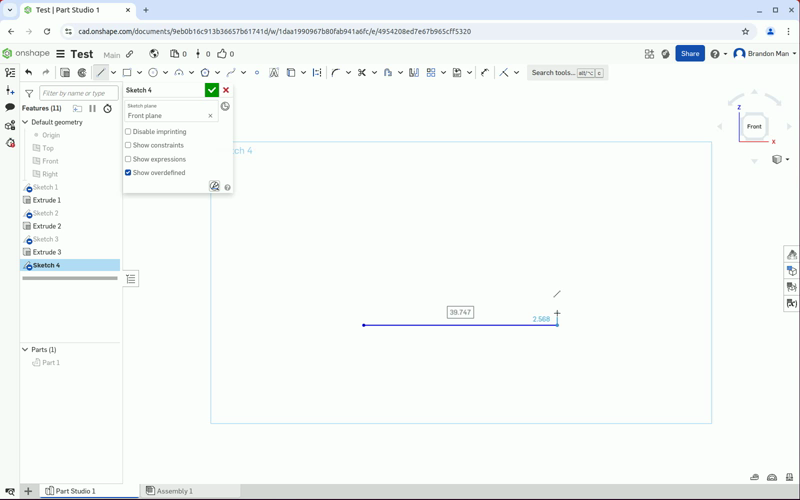
key_up(shift)
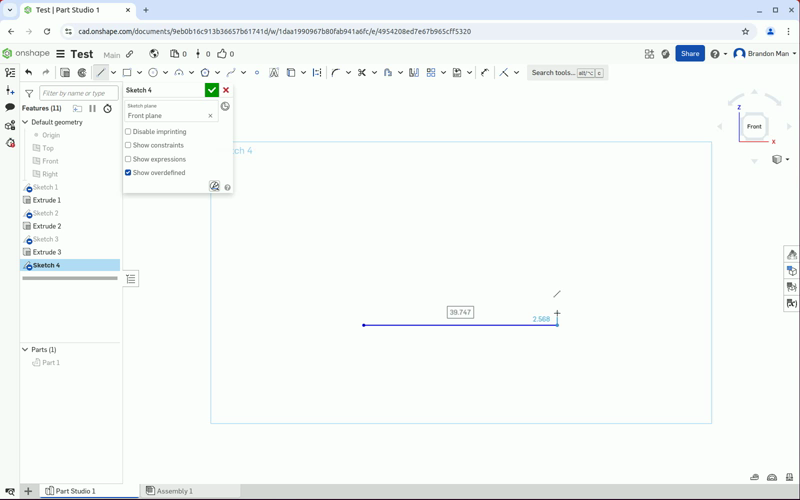
key_down(shift)
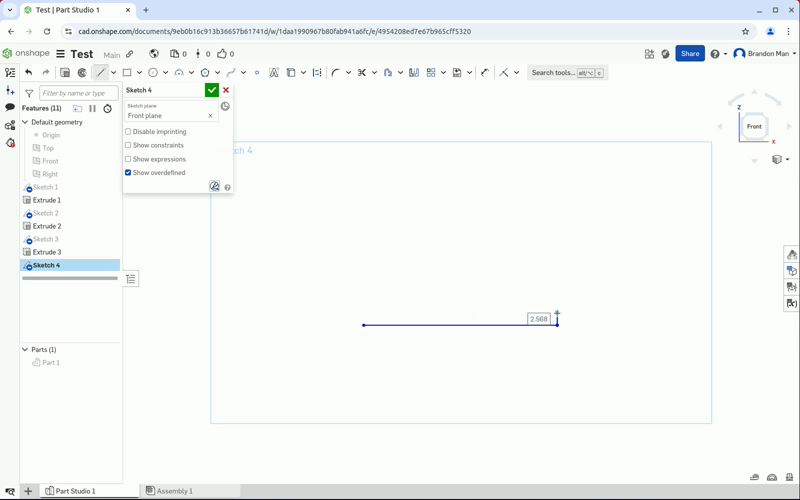
mouse_move(363, 312)
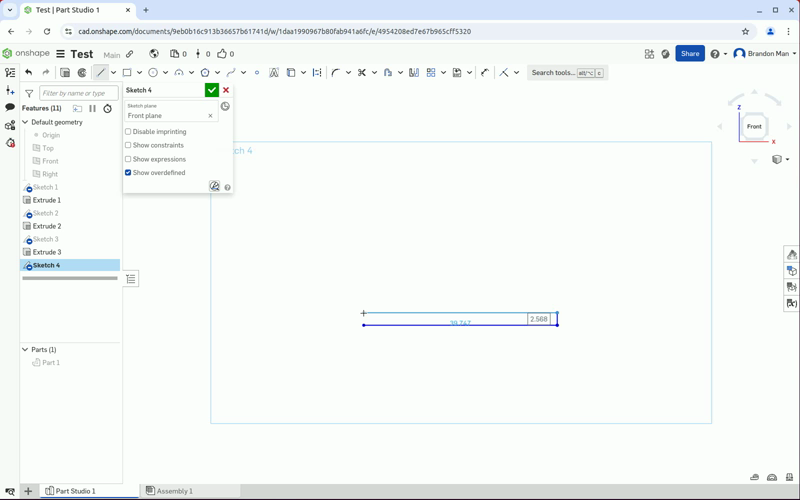
click(363, 312)
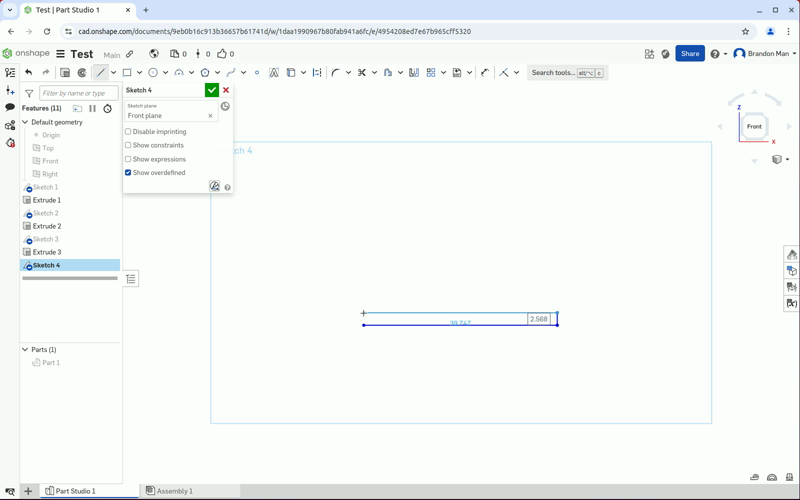
key_up(shift)
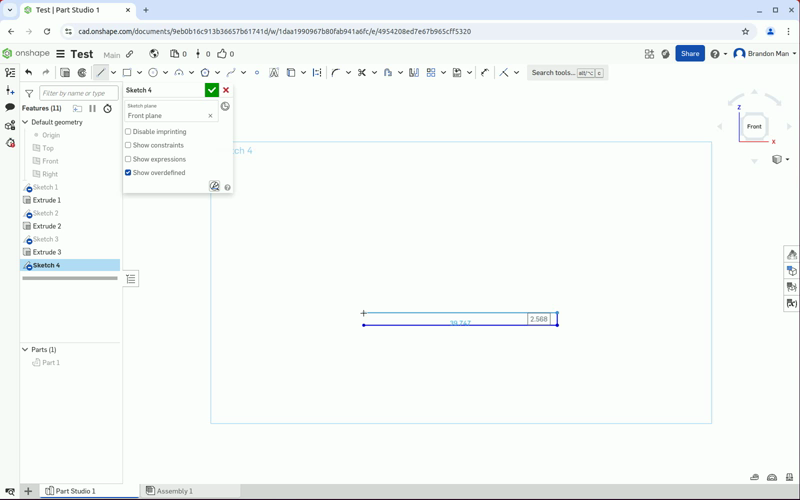
mouse_move(393, 312)
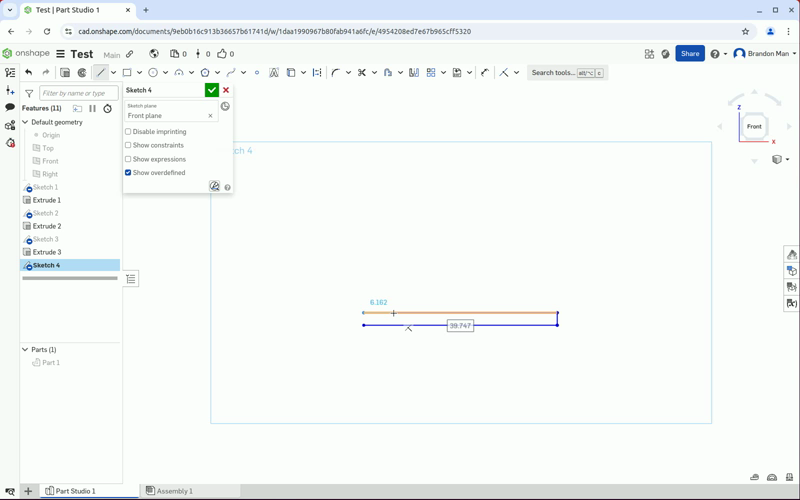
key_down(shift)
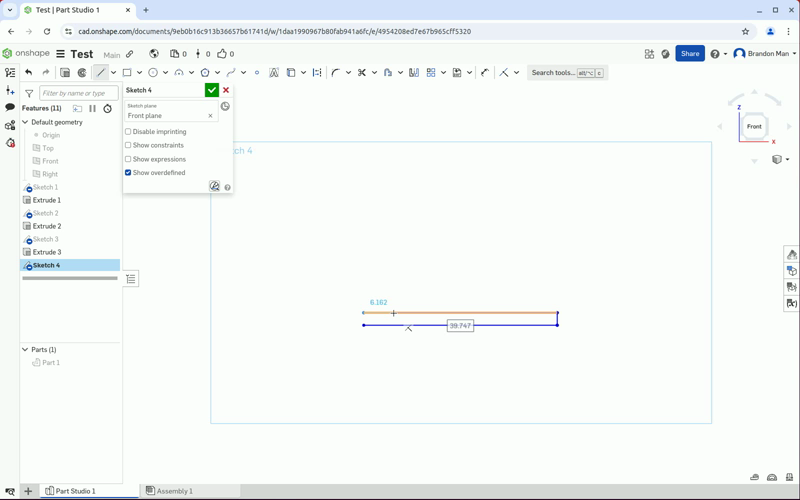
mouse_move(363, 325)
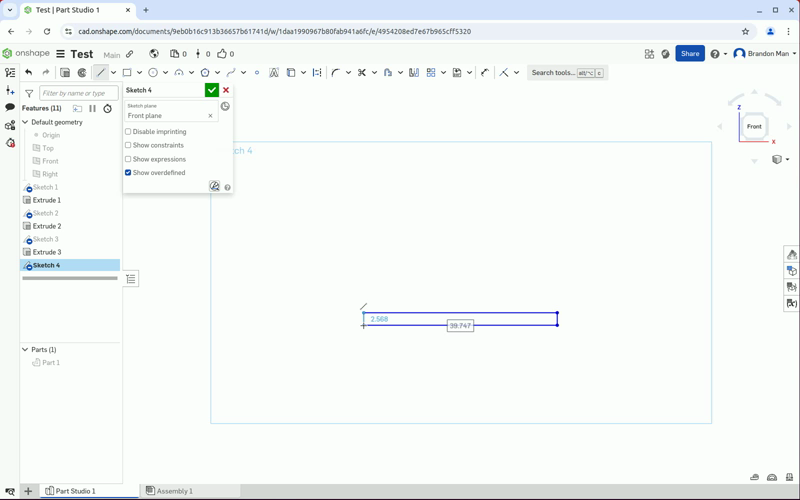
key_up(shift)
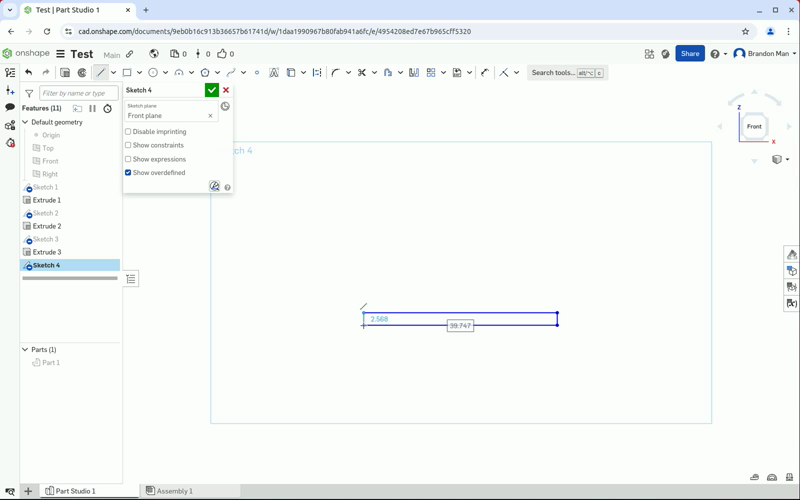
click(363, 325)
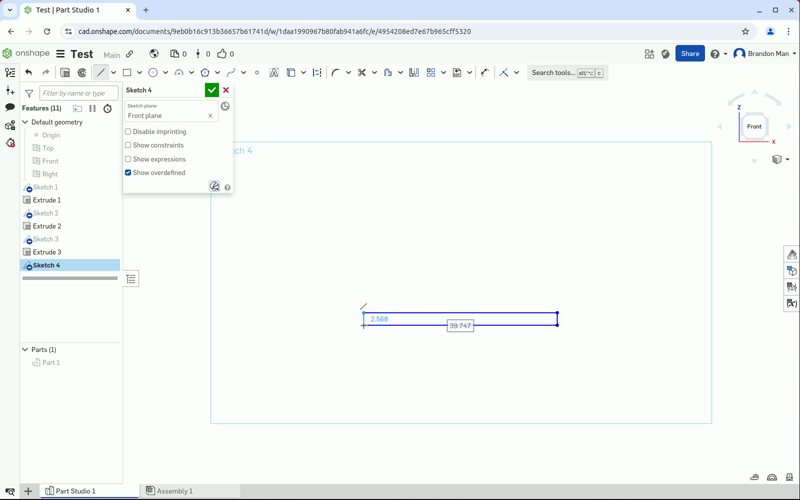
key(esc)
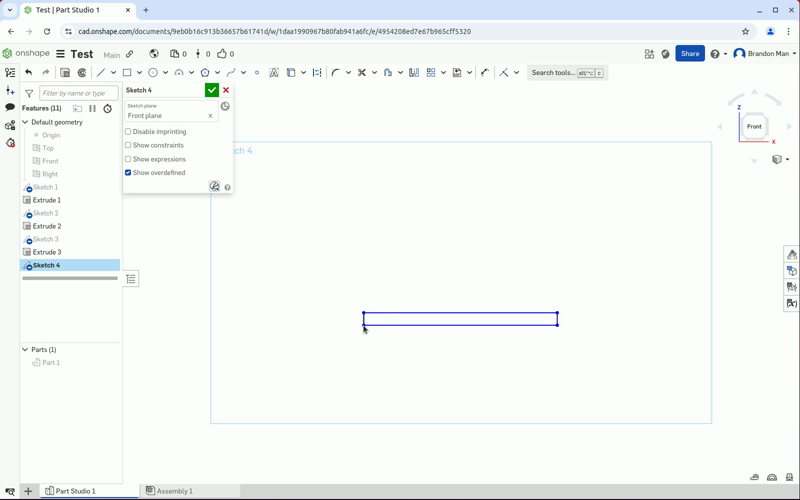
mouse_move(551, 320)
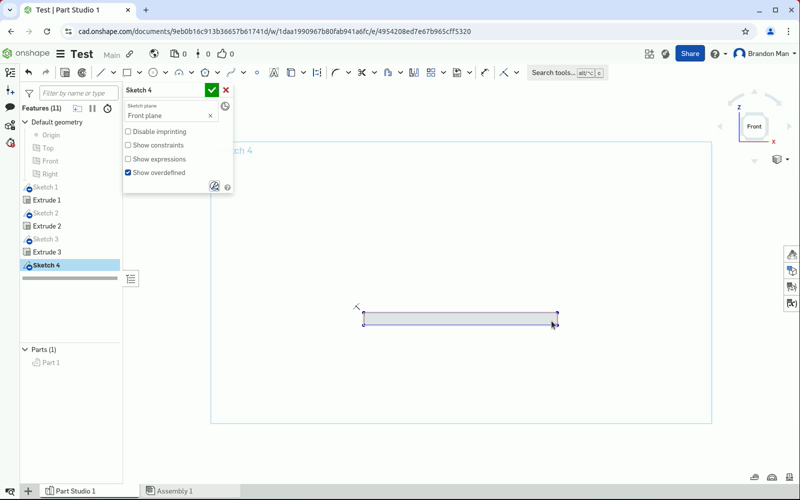
click(551, 320)
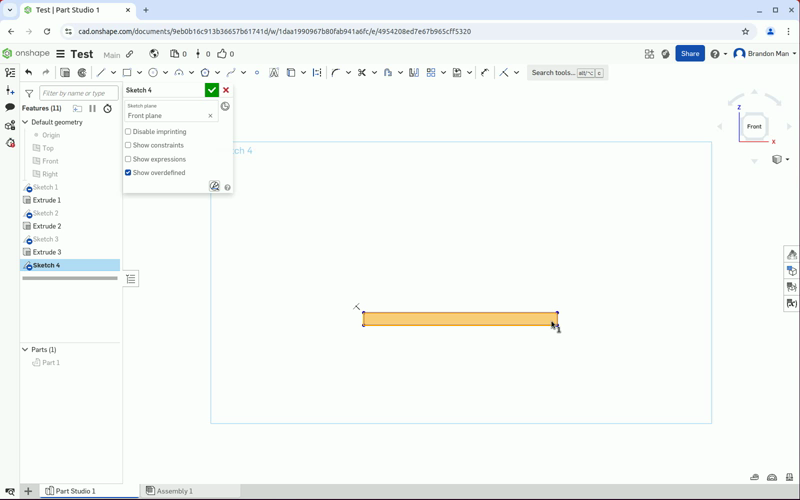
mouse_move(73, 352)
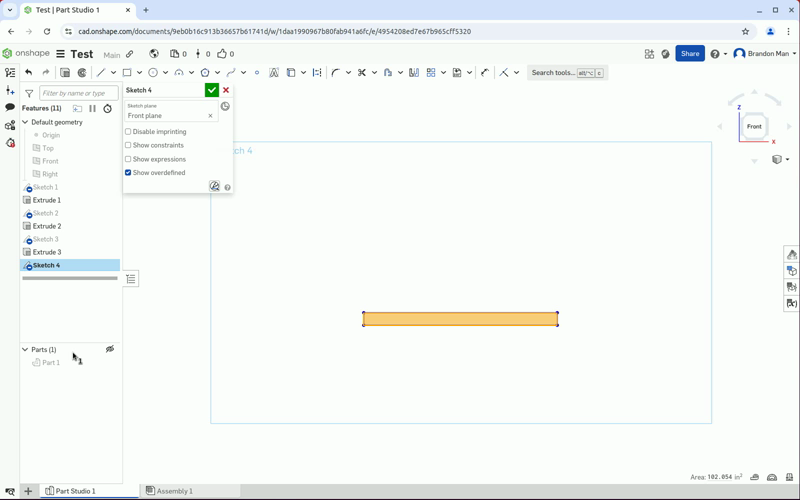
key(shift+y)
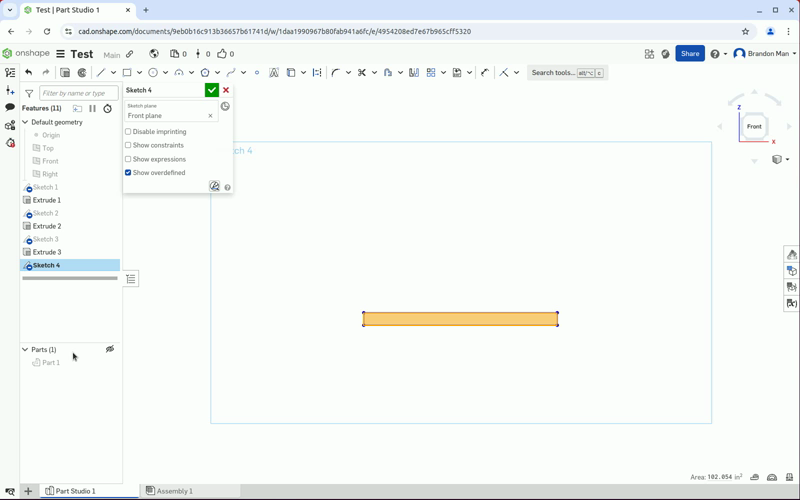
key(shift+e)
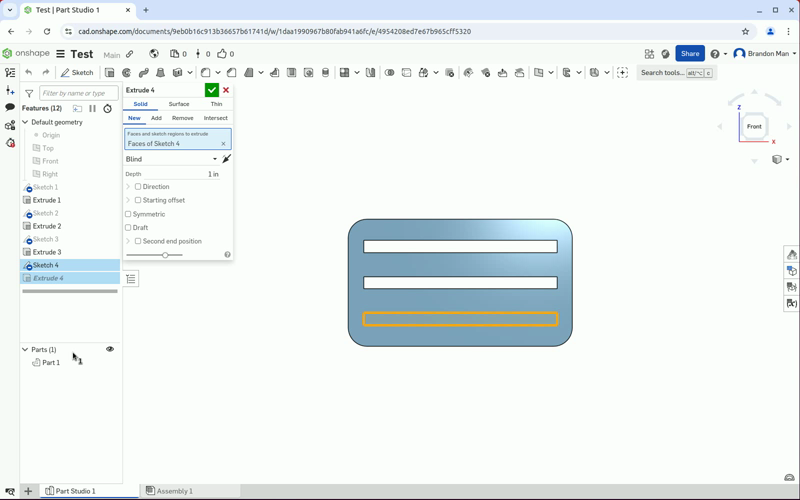
mouse_move(143, 106)
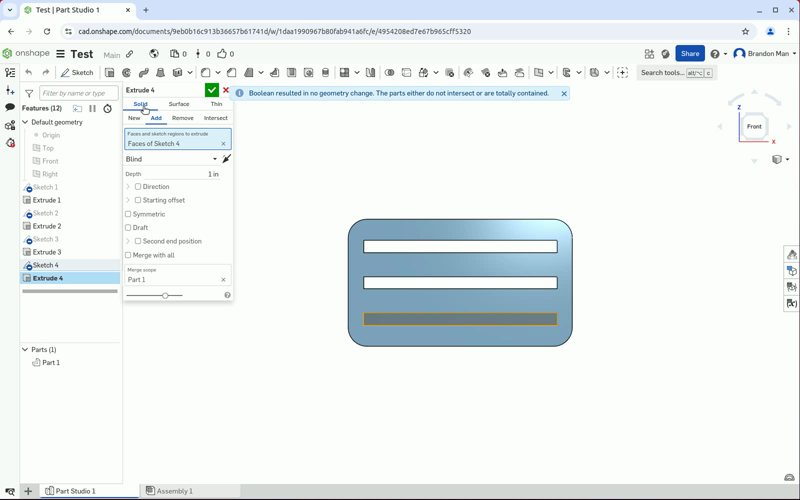
click(143, 106)
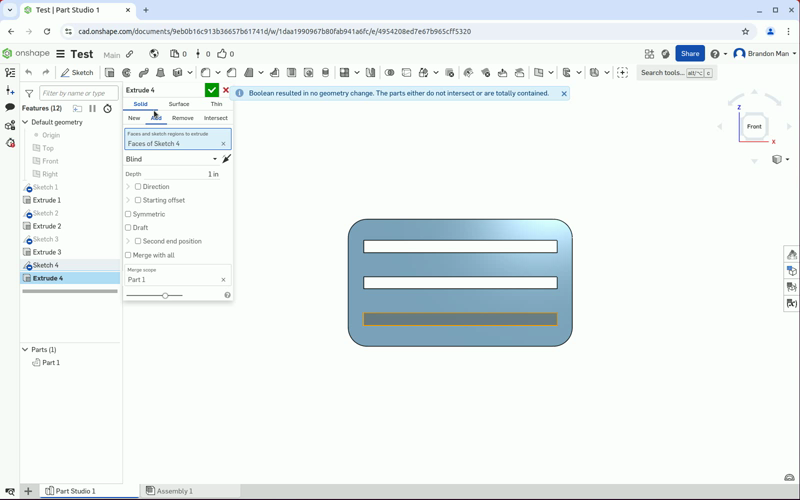
mouse_move(186, 120)
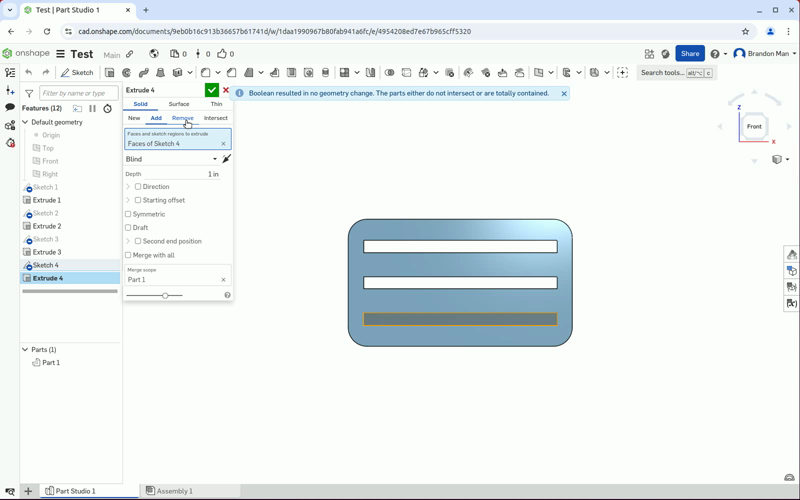
click(186, 120)
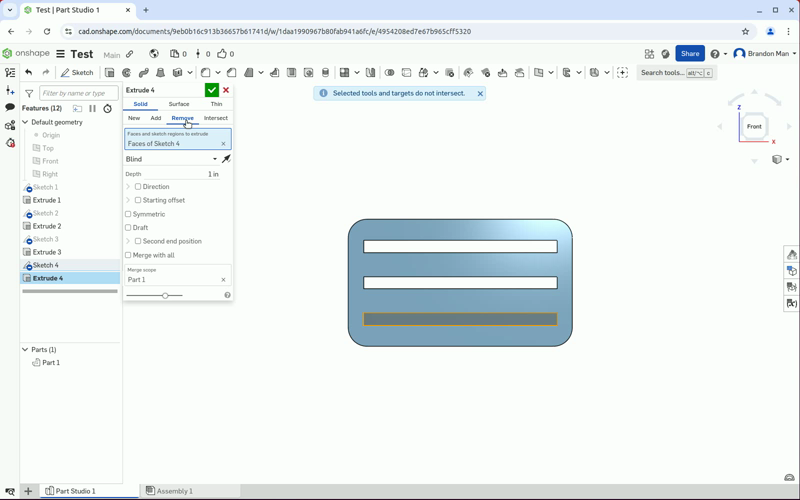
key(tab, 4)
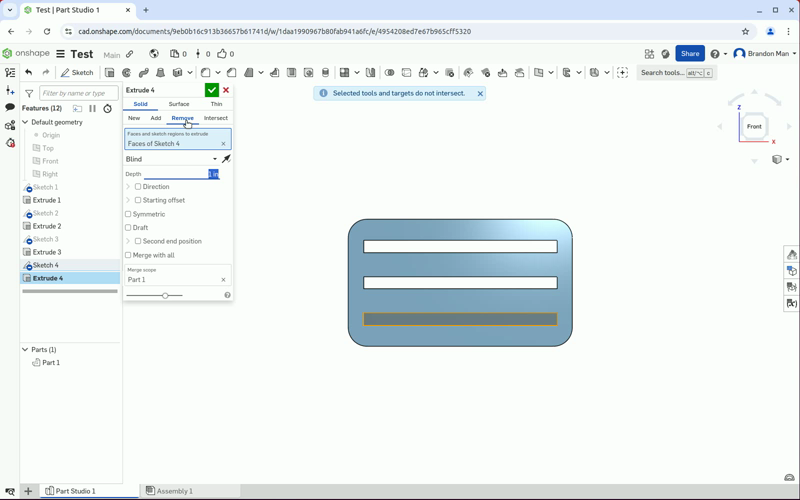
text(-3.611)
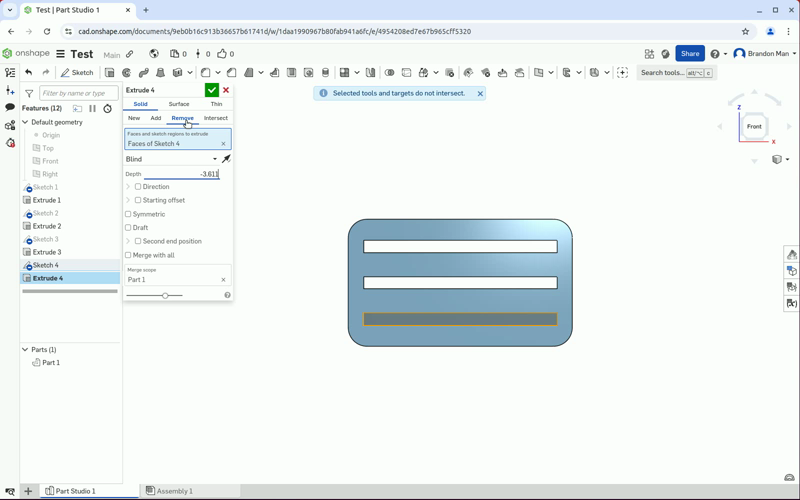
key(tab, 6)
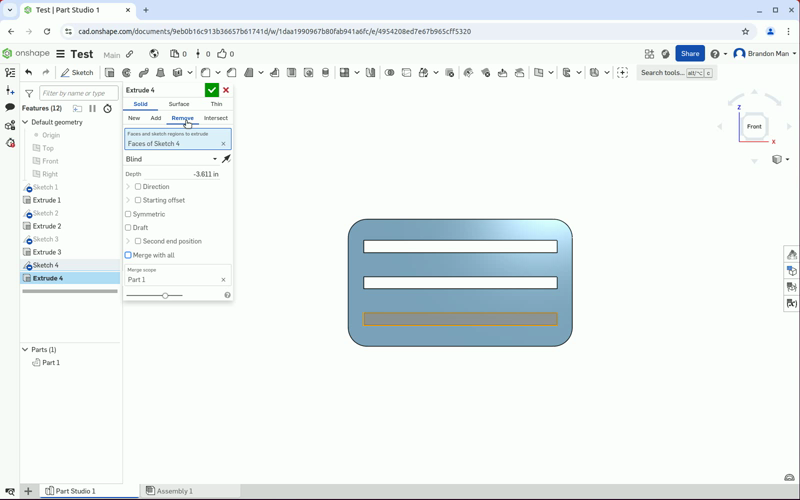
key(space)
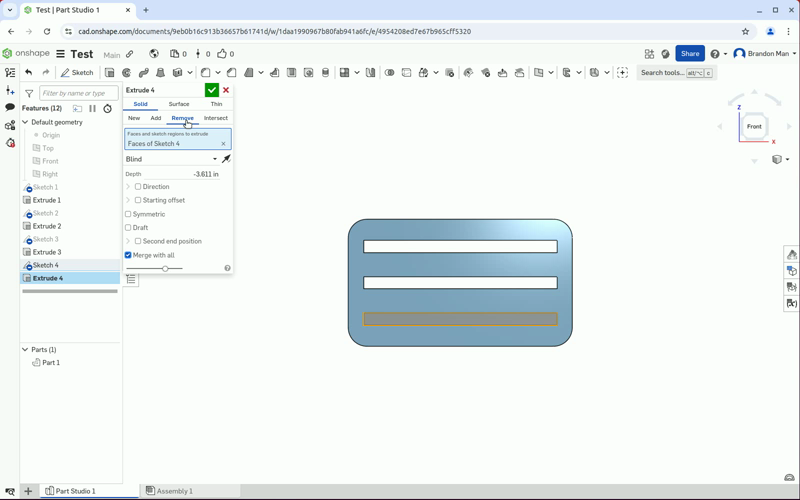
key(enter)
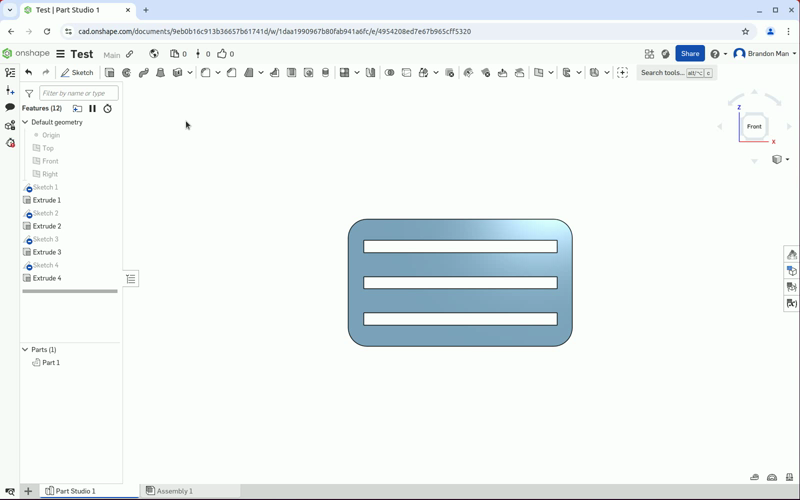
key(shift+h)
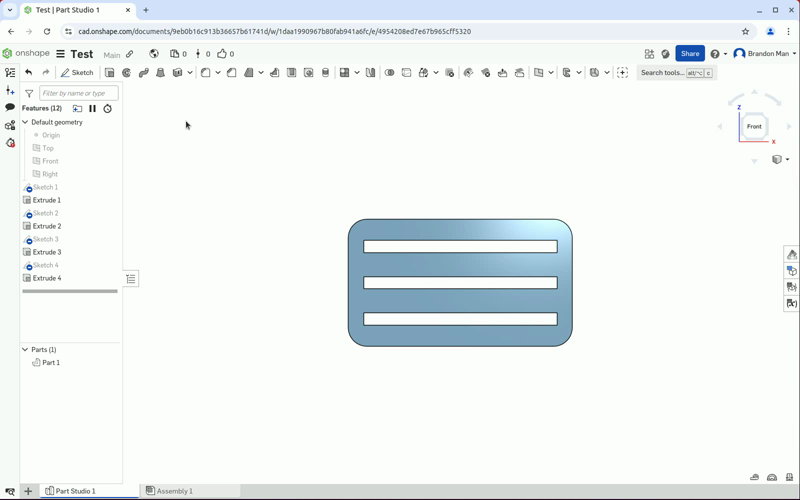
key(shift+h)
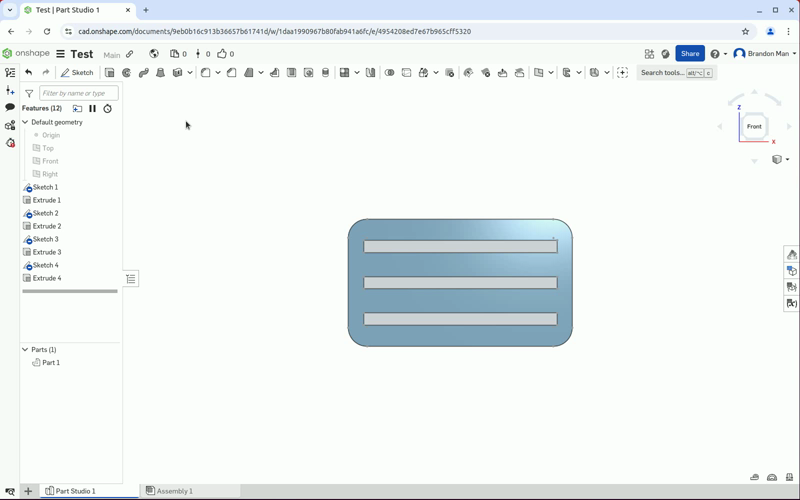
key(shift+7)
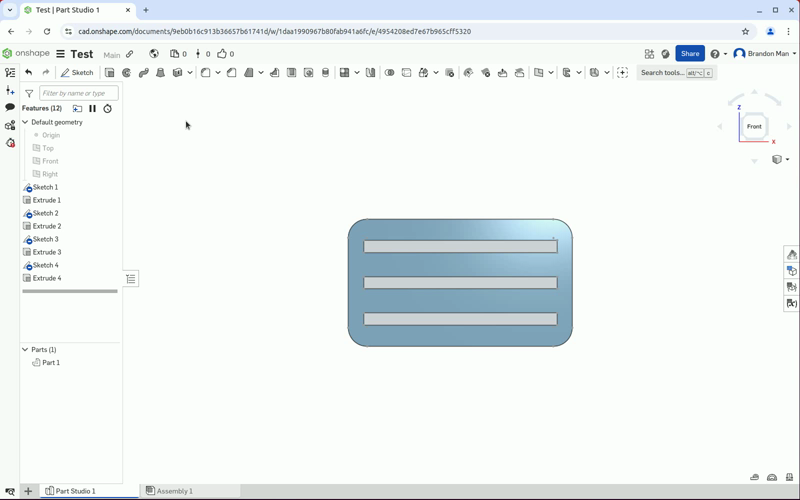
key(left, 2)
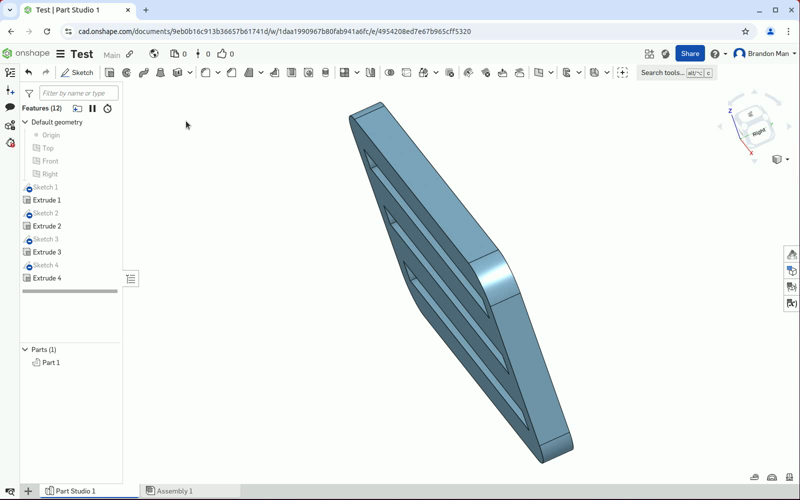
key(down, 2)
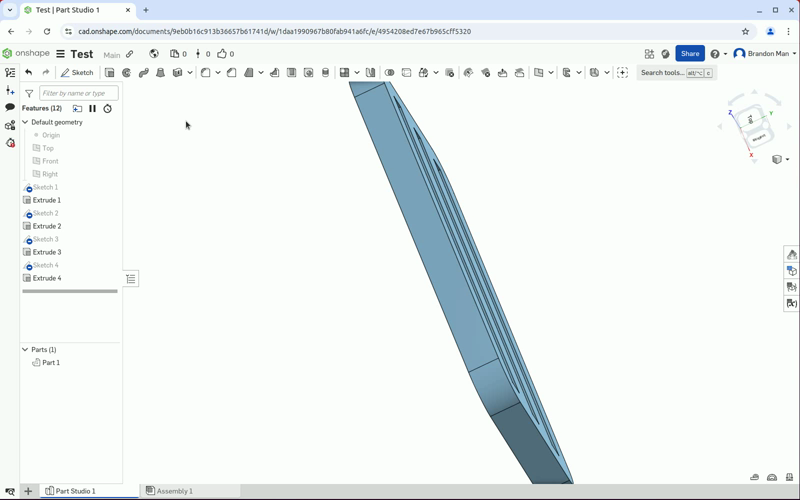
key(up, 2)
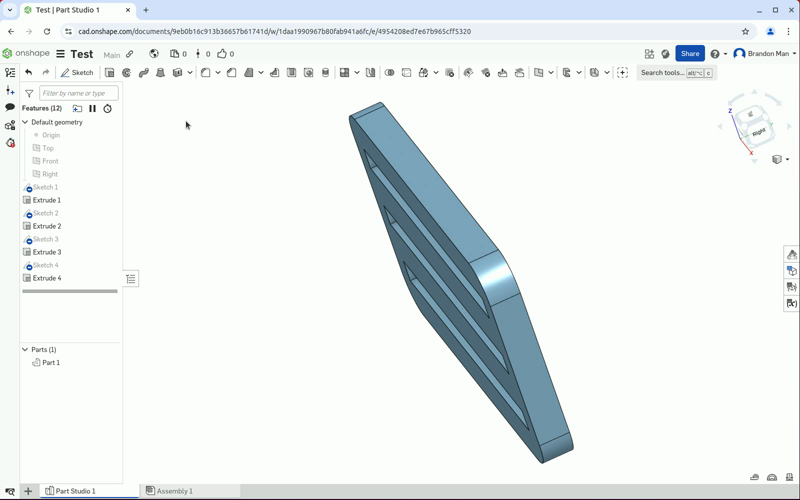
key(right, 2)
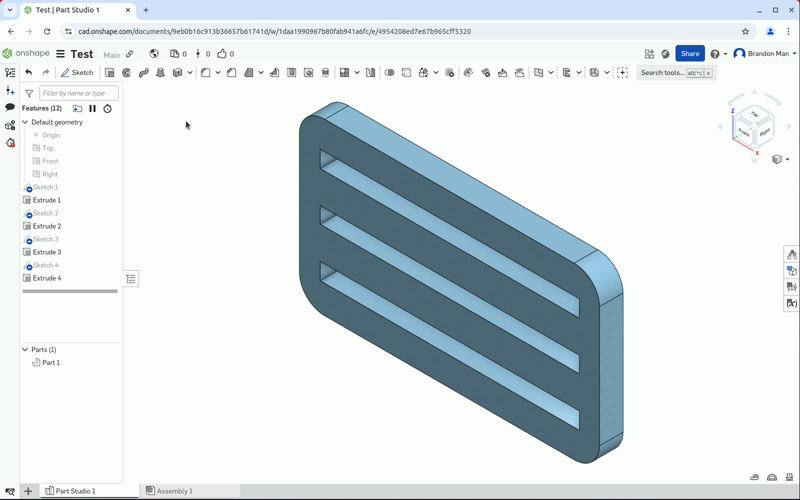
mouse_move(73, 189)
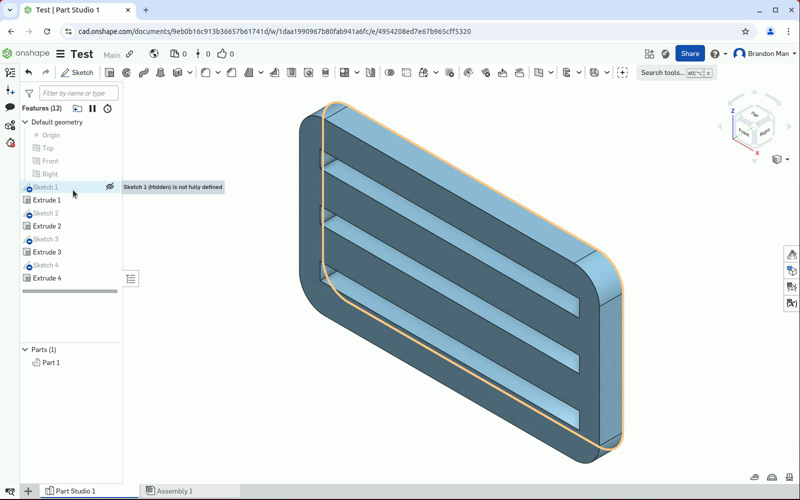
click(73, 189)